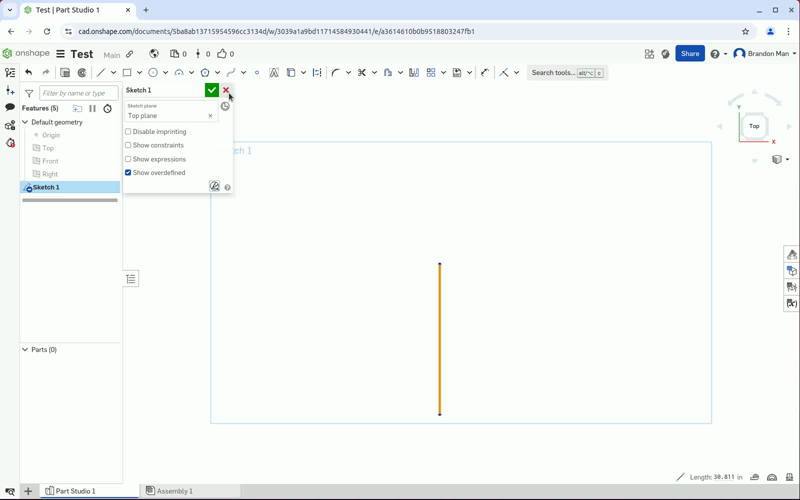
key(shift+h)
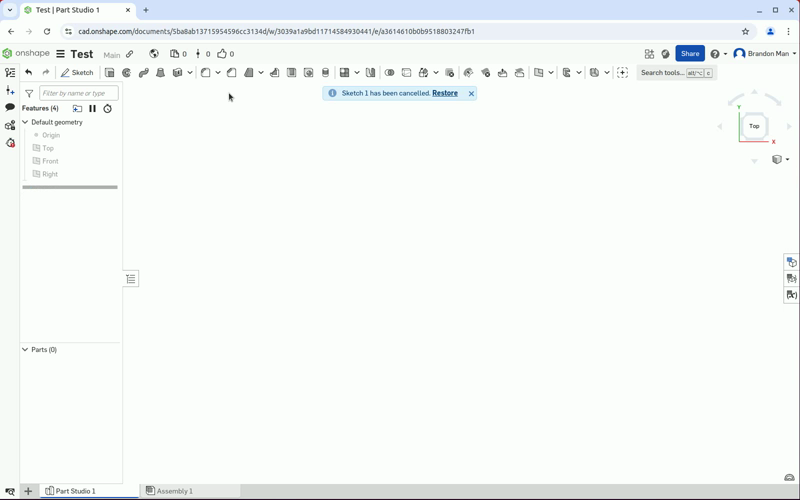
mouse_move(73, 352)
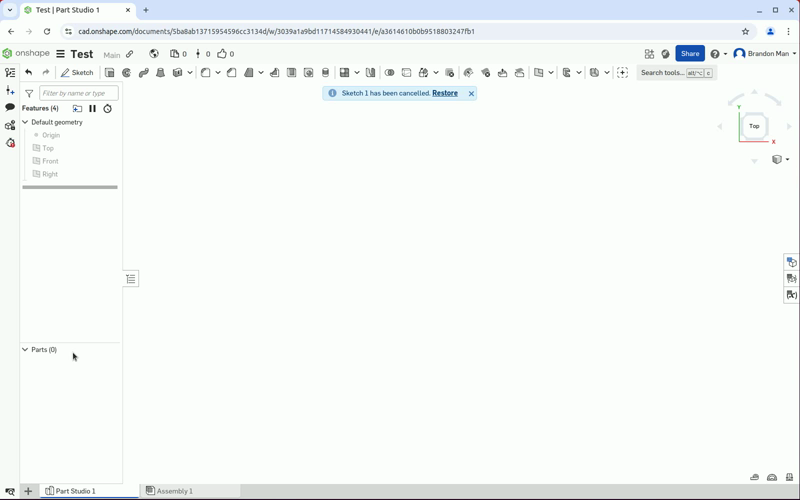
key(y)
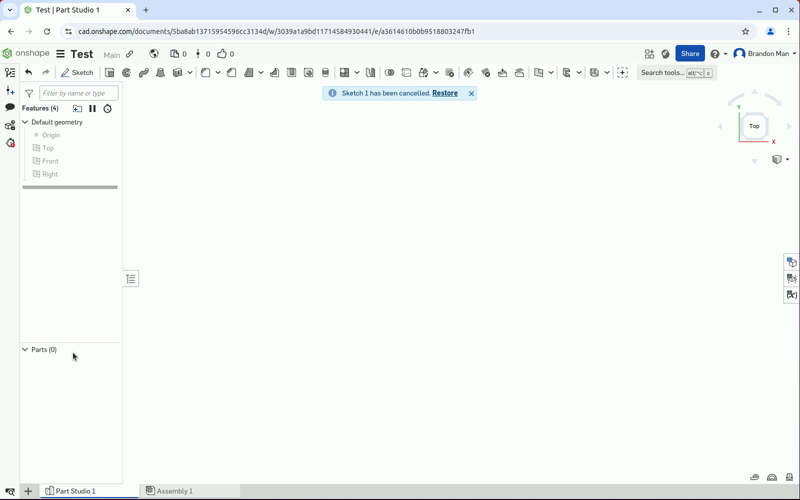
key(shift+p)
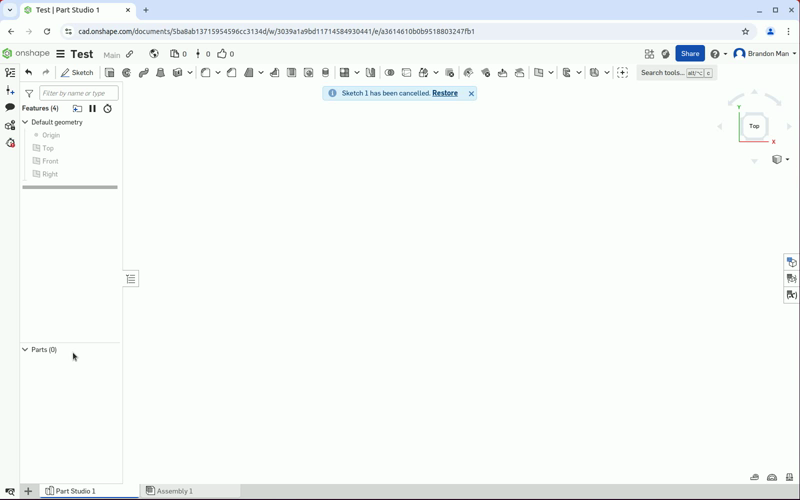
key(space)
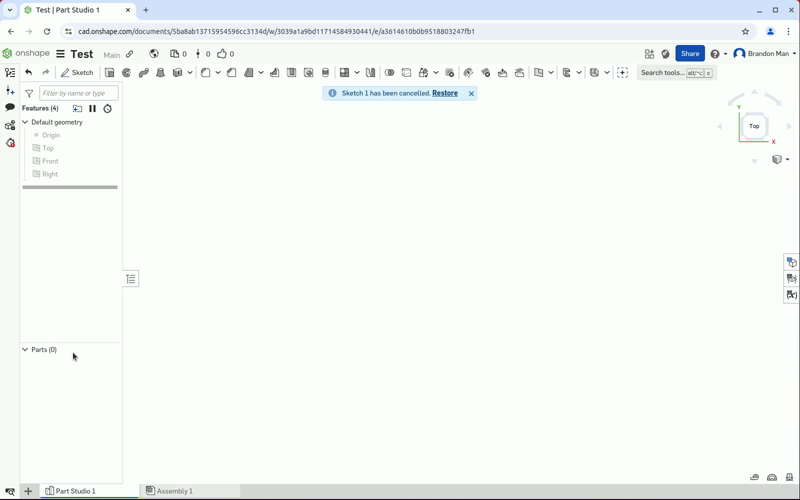
key_down(shift)
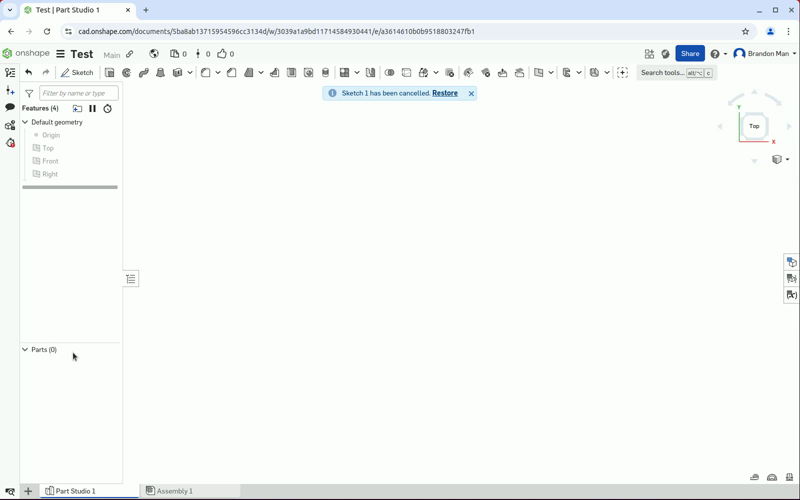
key(up)
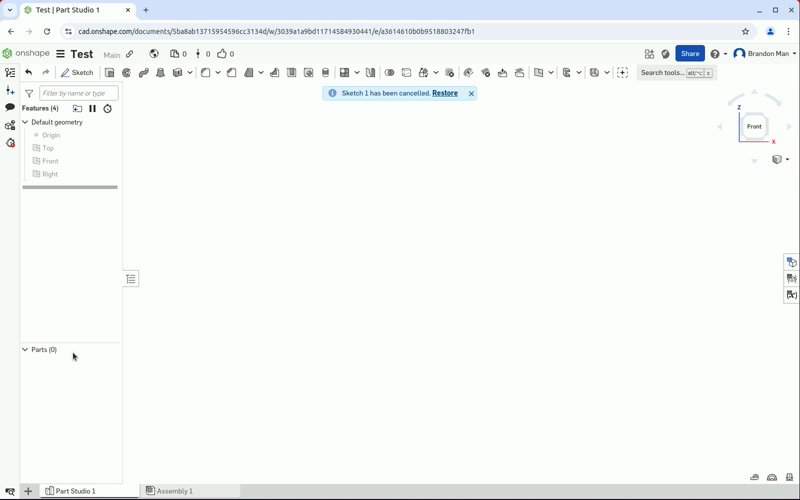
key_up(shift)
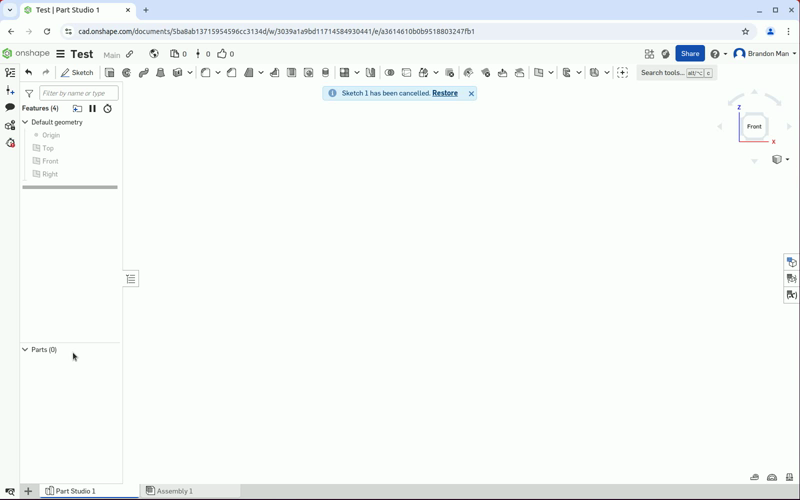
mouse_move(73, 352)
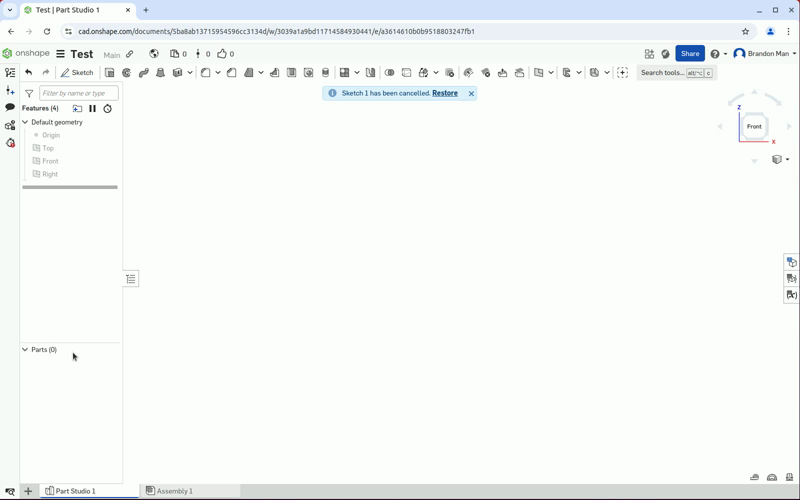
key(shift+y)
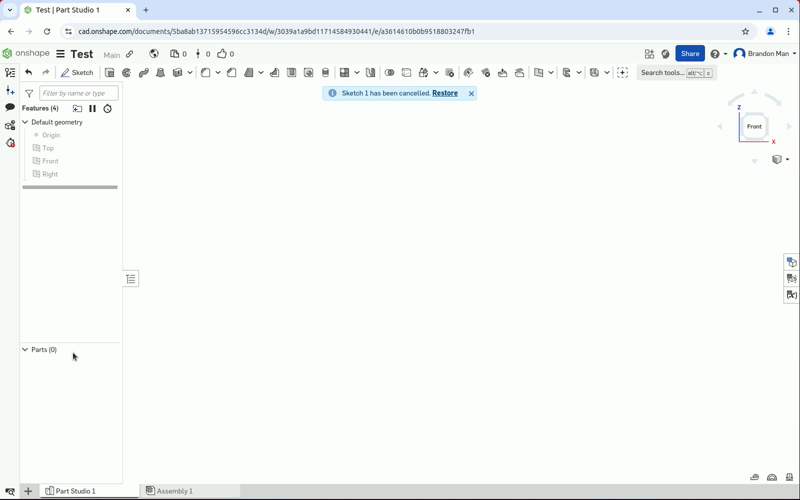
key(shift+s)
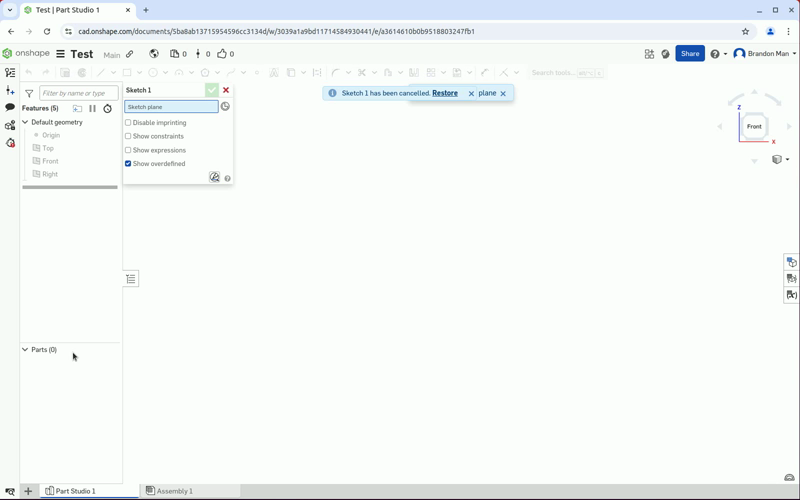
mouse_move(73, 163)
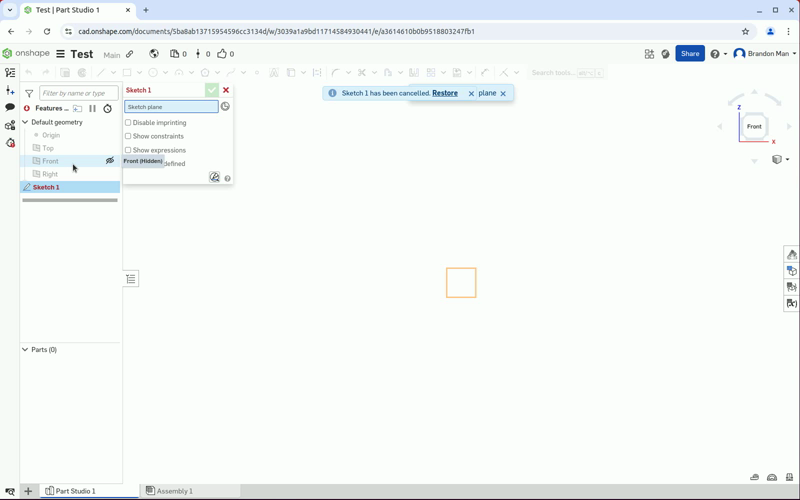
click(73, 163)
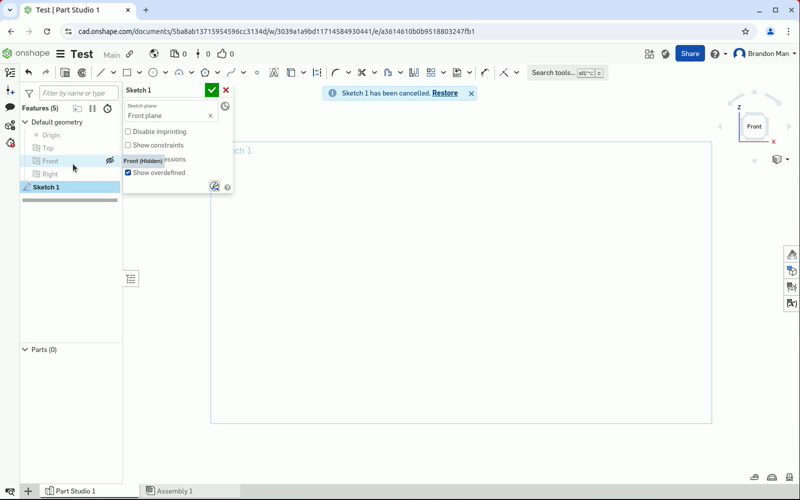
mouse_move(73, 352)
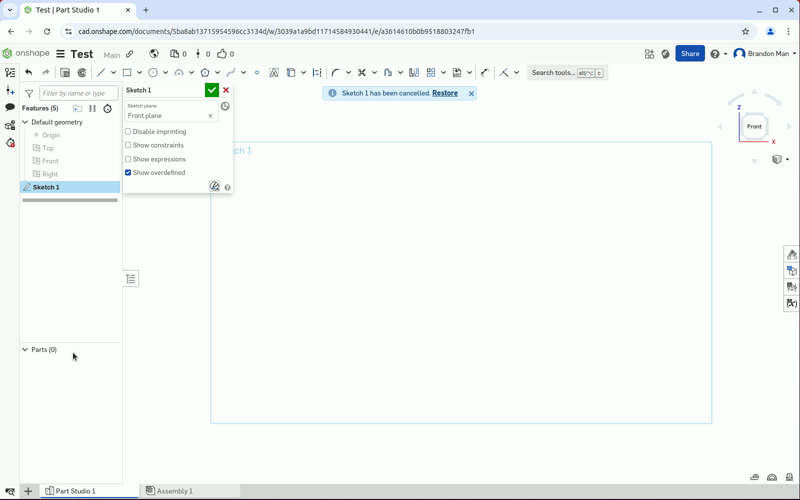
key(y)
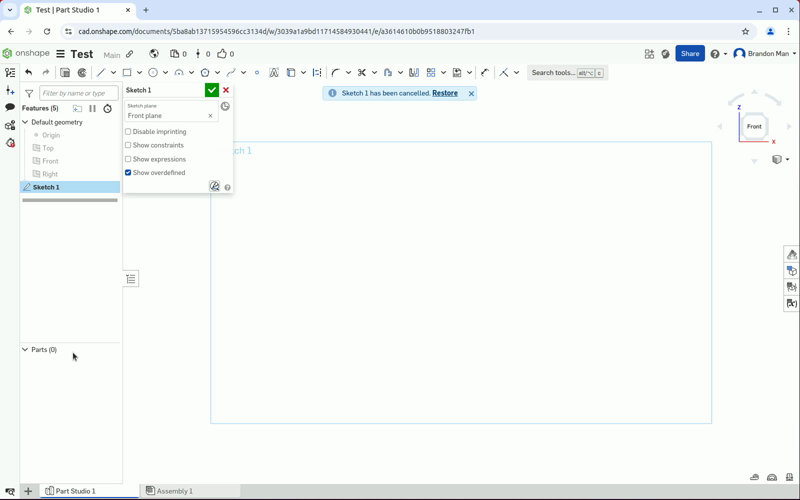
key(l)
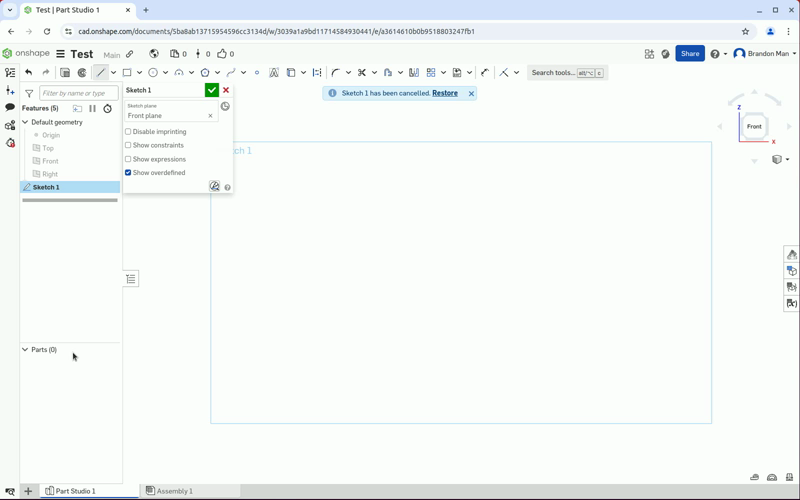
key_down(shift)
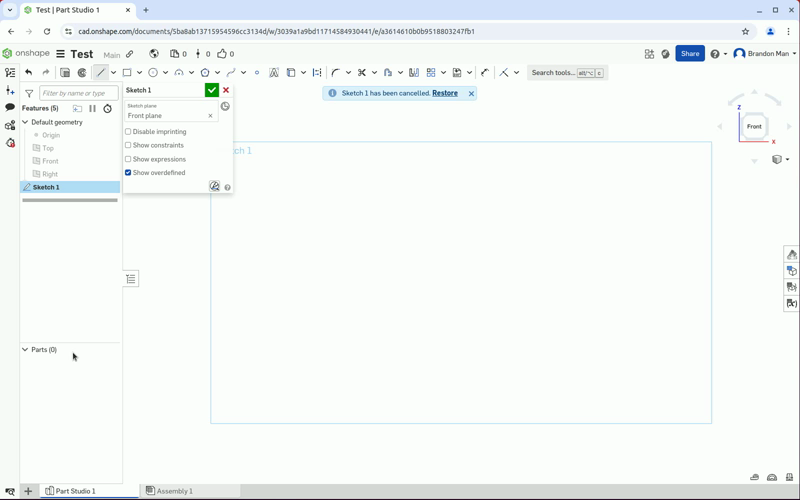
mouse_move(348, 346)
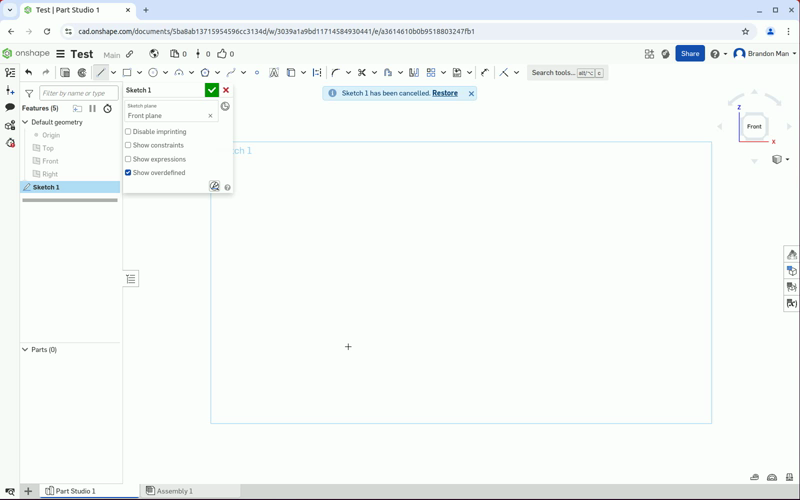
click(348, 346)
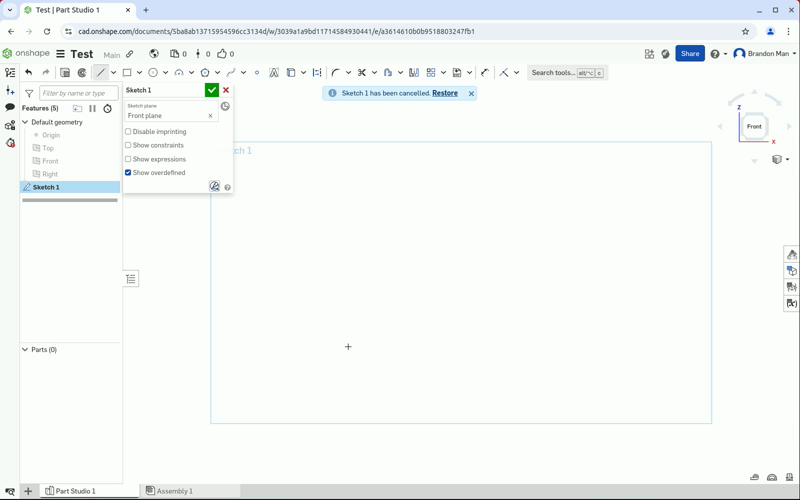
key_up(shift)
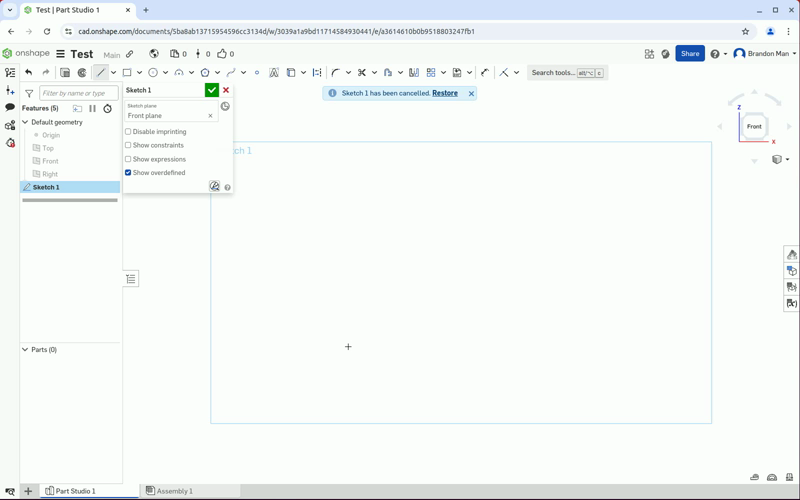
key_down(shift)
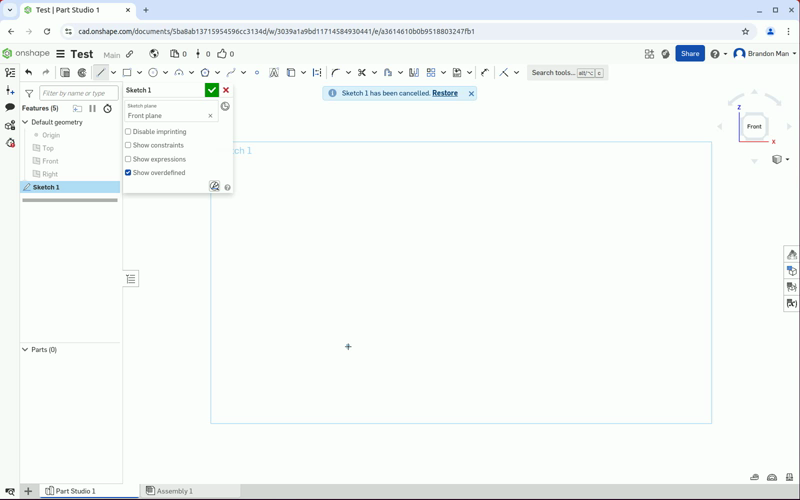
mouse_move(572, 346)
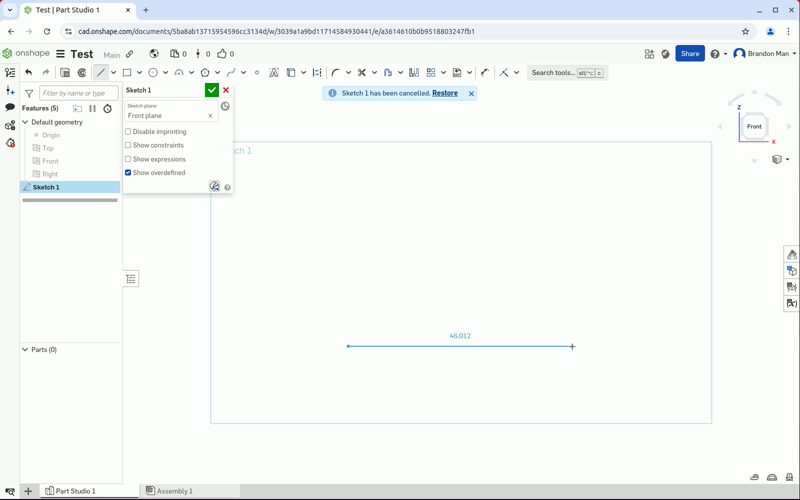
click(572, 346)
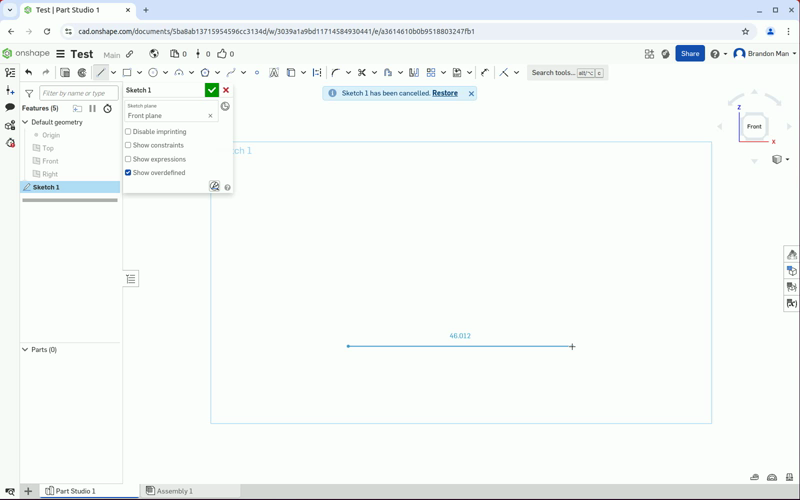
key_up(shift)
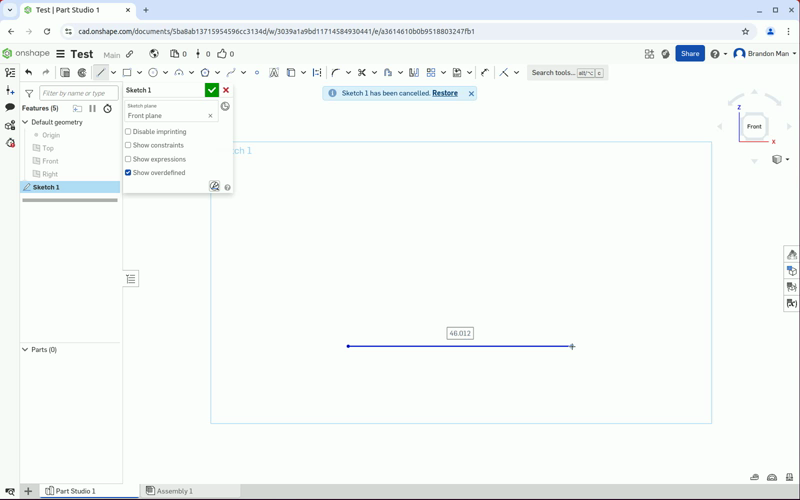
key_down(shift)
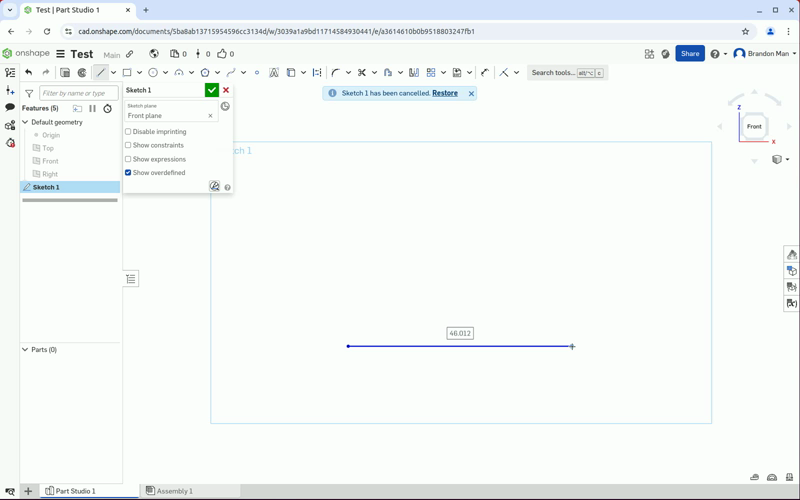
mouse_move(572, 221)
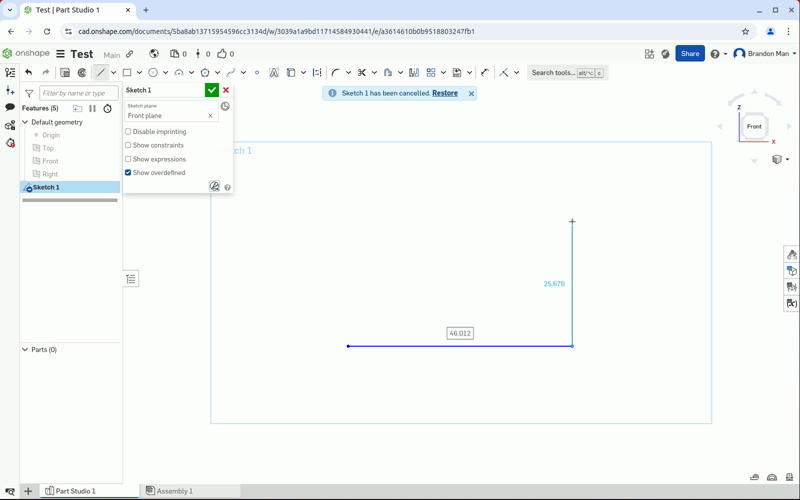
click(572, 221)
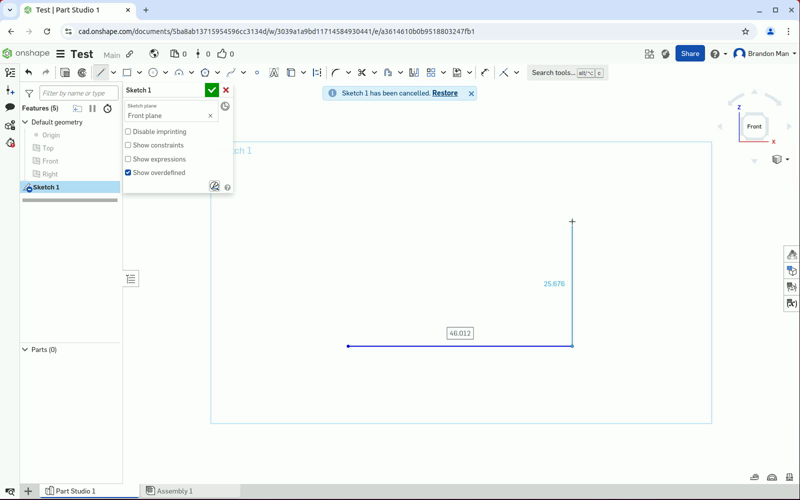
key_up(shift)
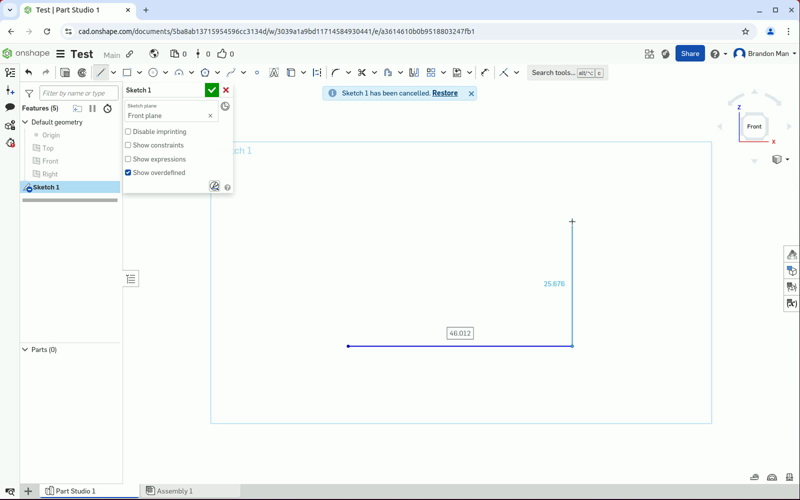
key_down(shift)
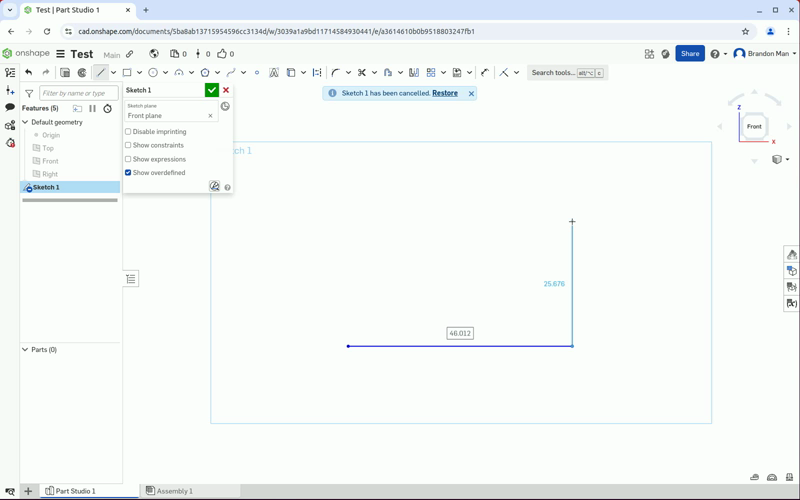
mouse_move(348, 221)
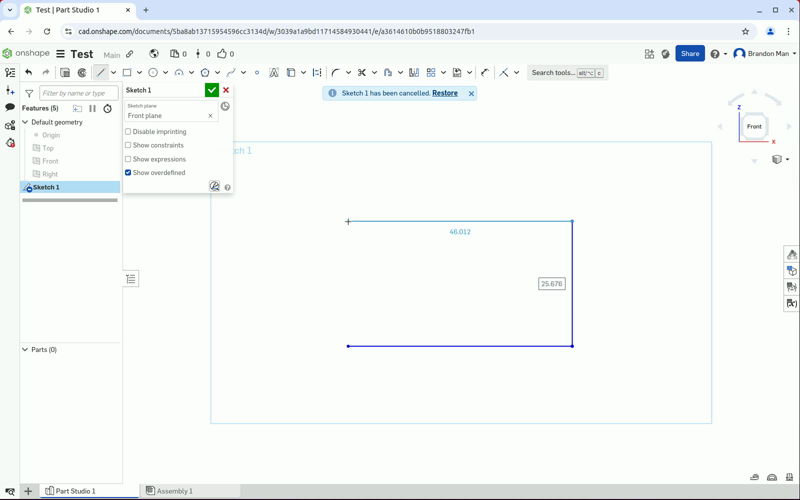
click(348, 221)
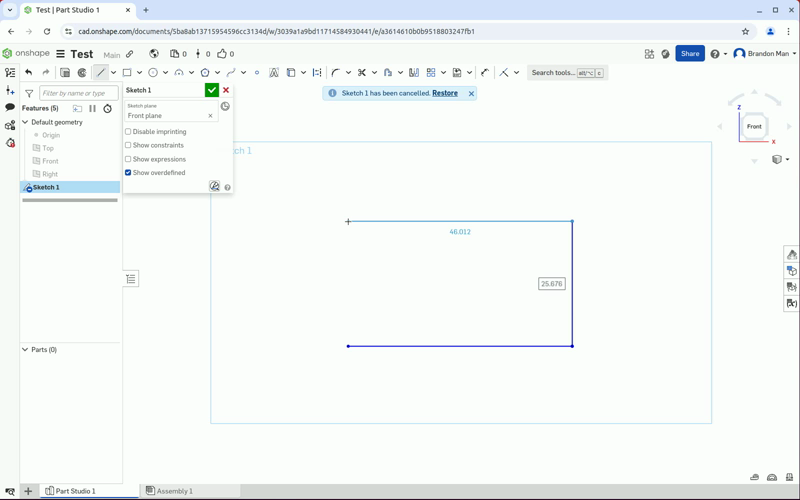
key_up(shift)
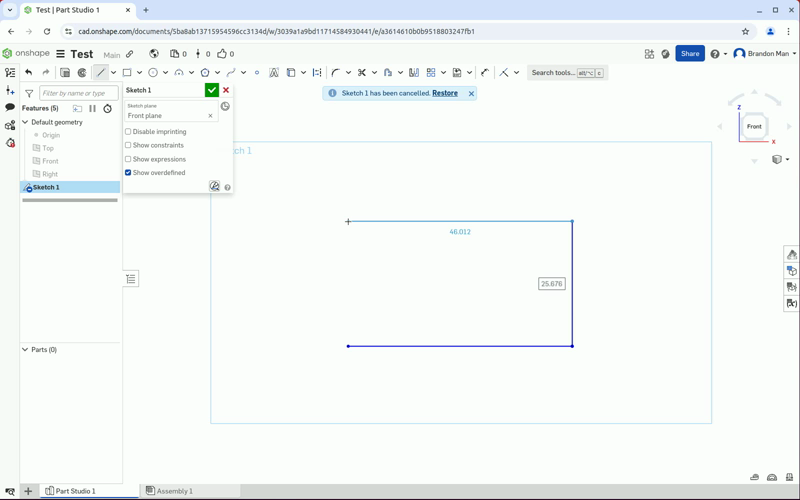
key_down(shift)
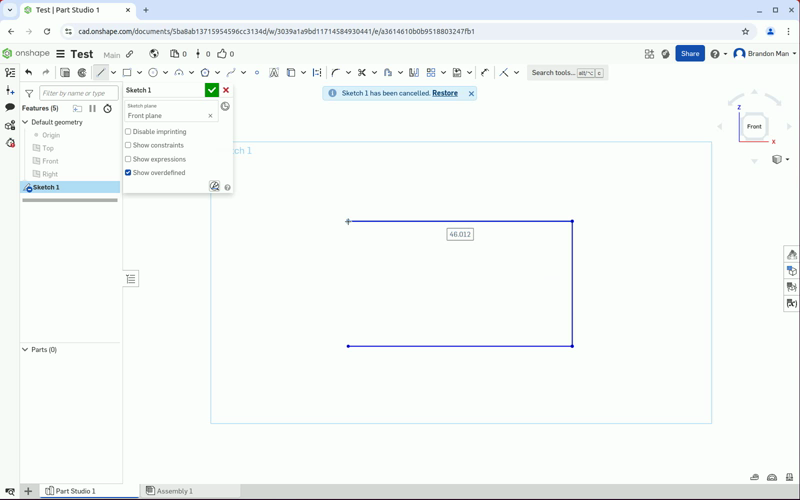
mouse_move(348, 346)
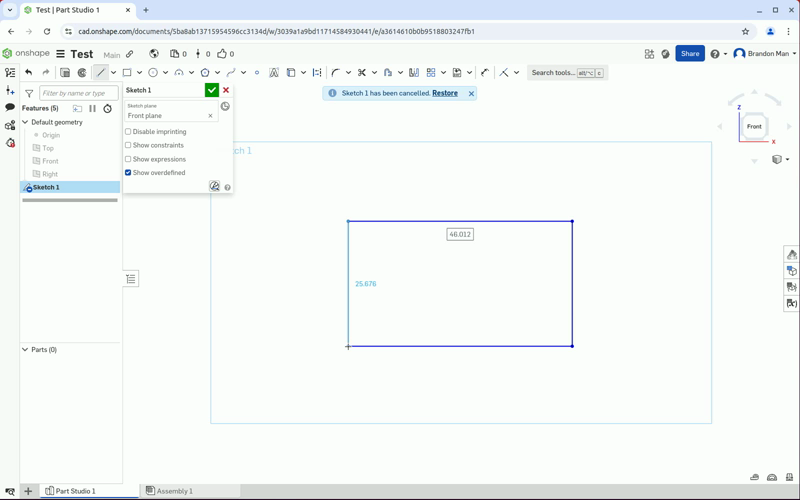
key_up(shift)
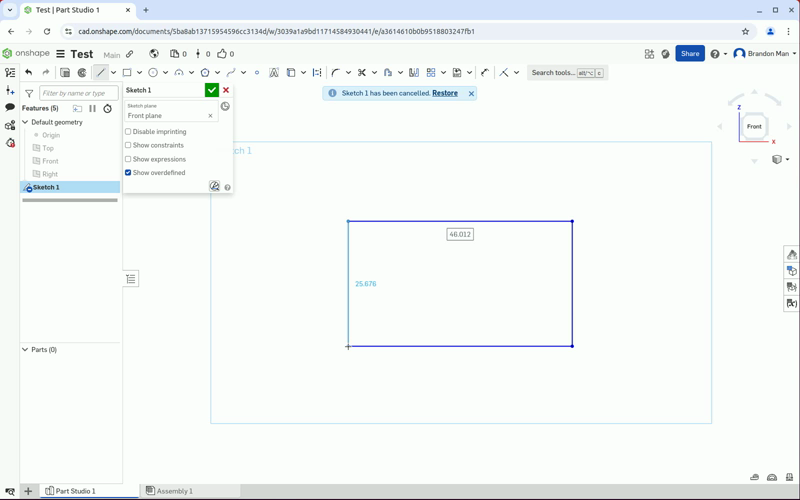
click(348, 346)
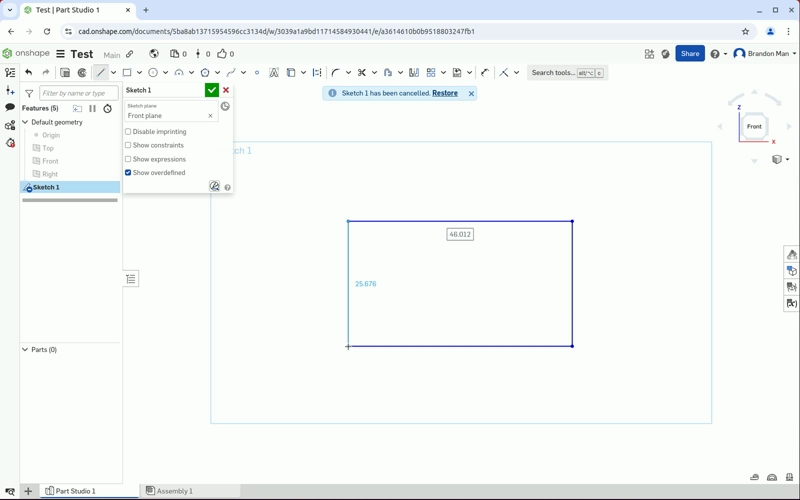
key(esc)
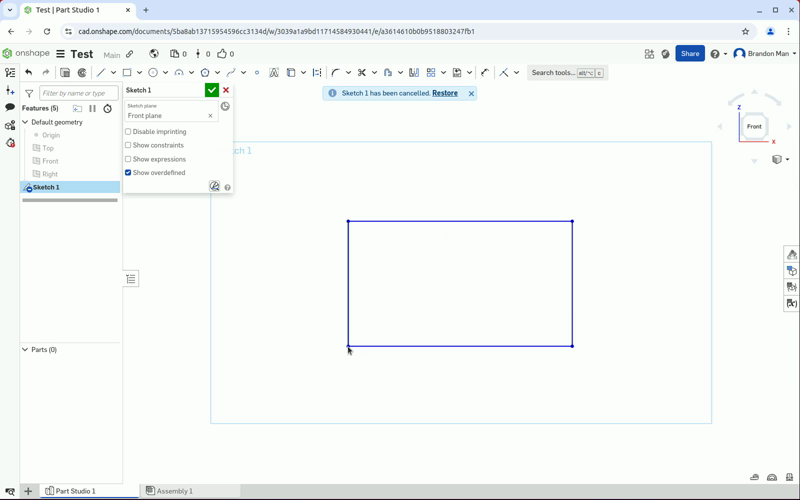
key(c)
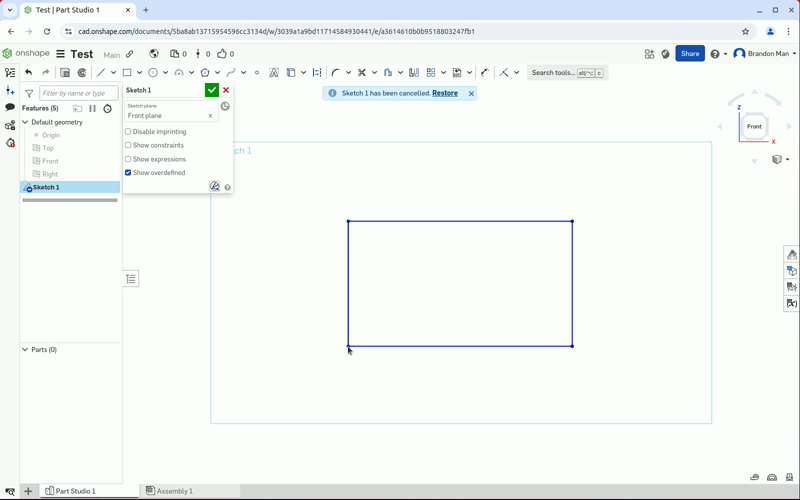
key_down(shift)
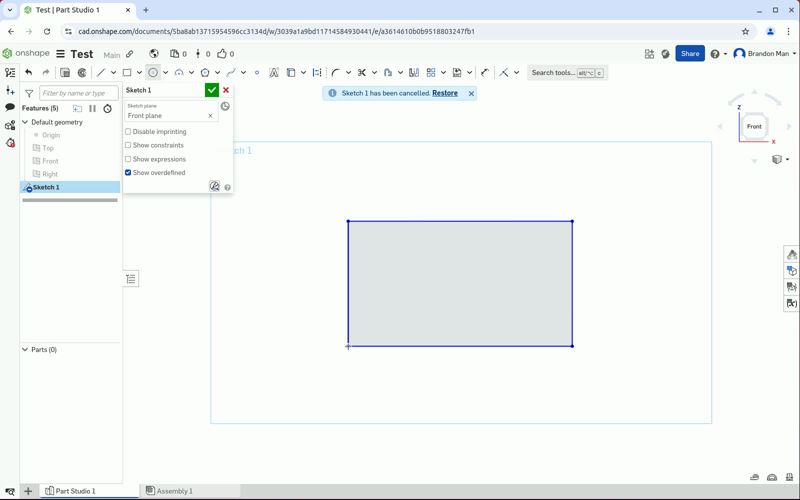
mouse_move(369, 282)
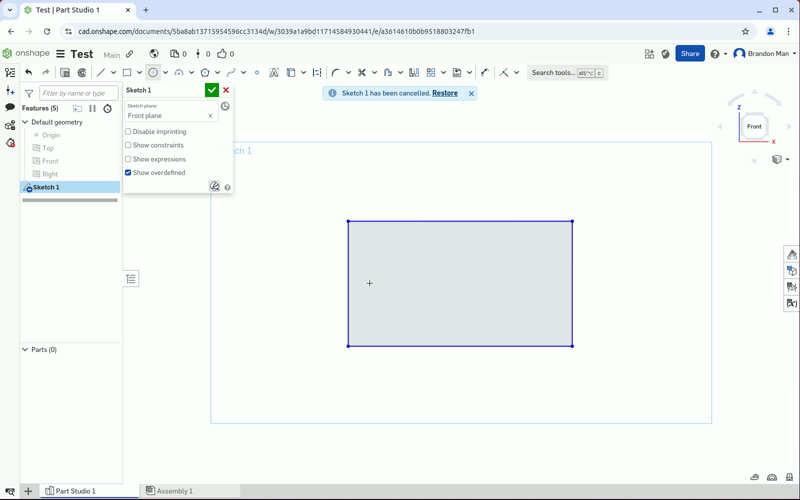
click(369, 282)
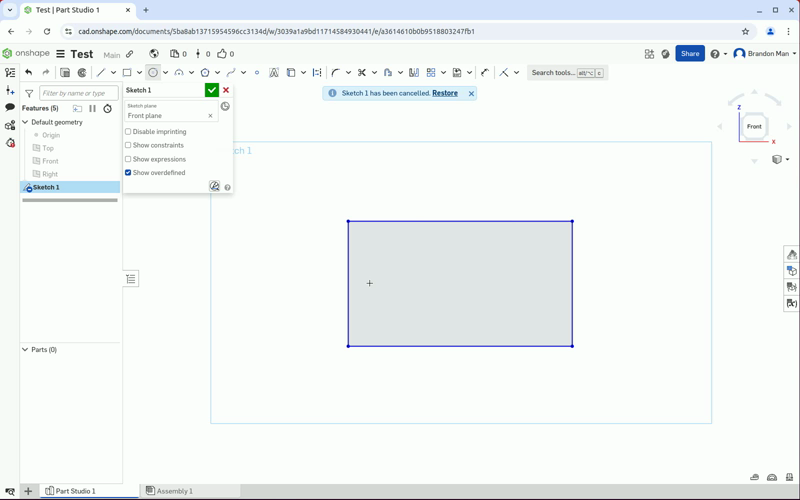
key_up(shift)
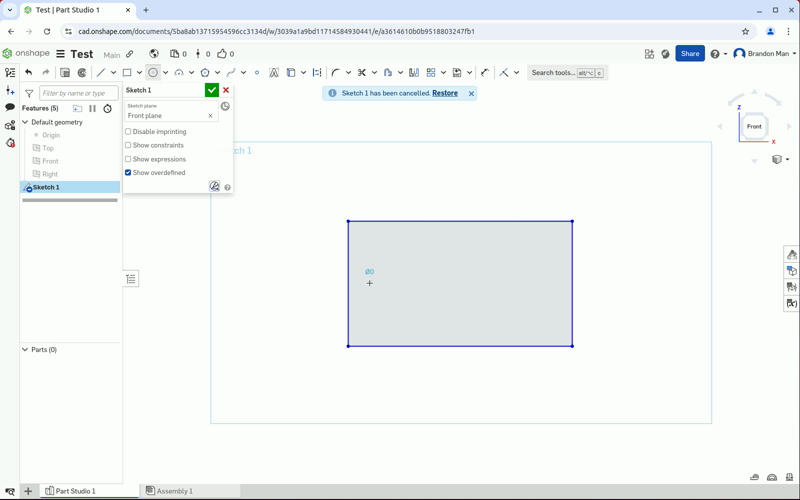
mouse_move(383, 282)
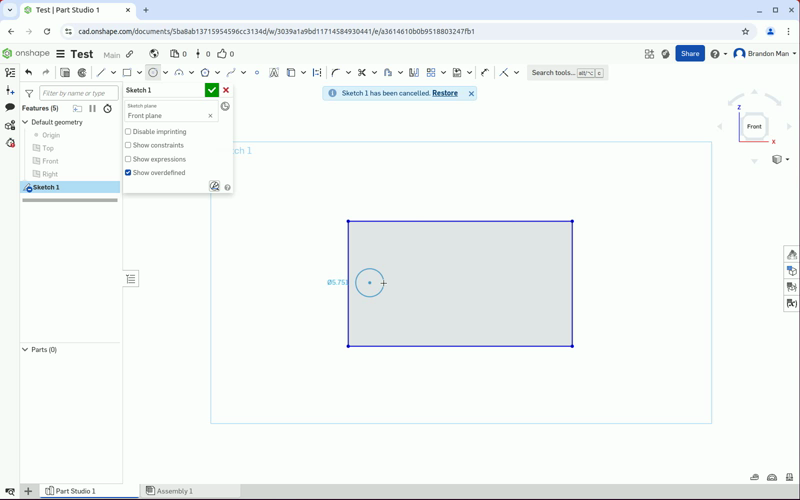
click(383, 282)
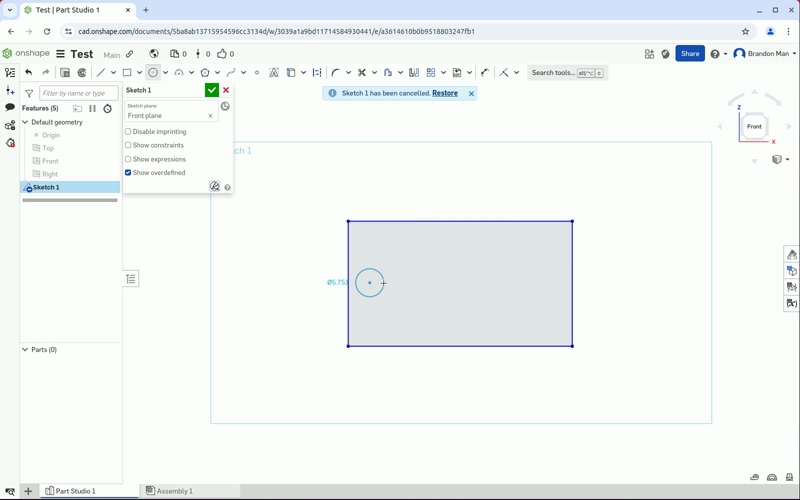
key(esc)
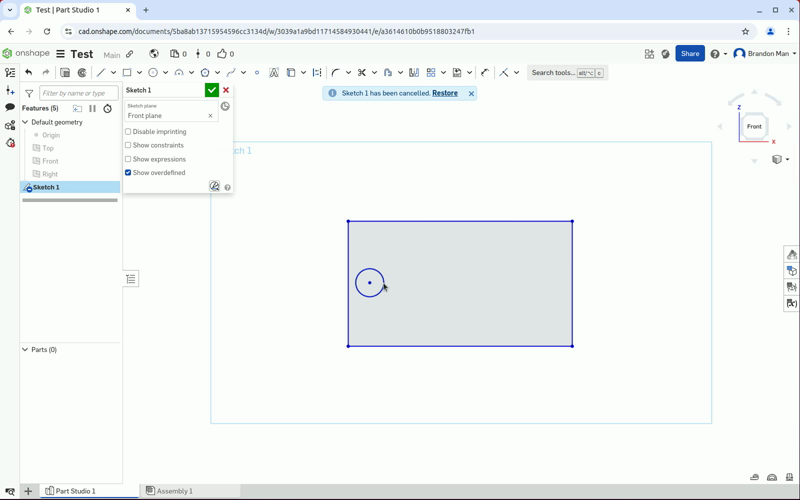
key(l)
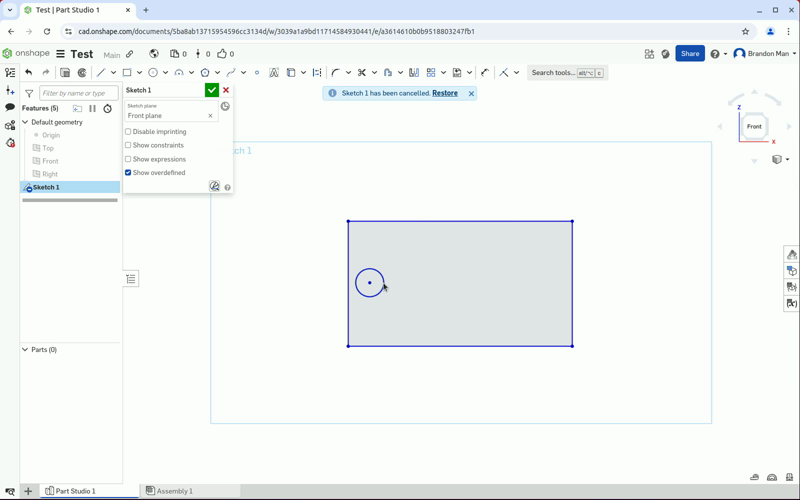
key_down(shift)
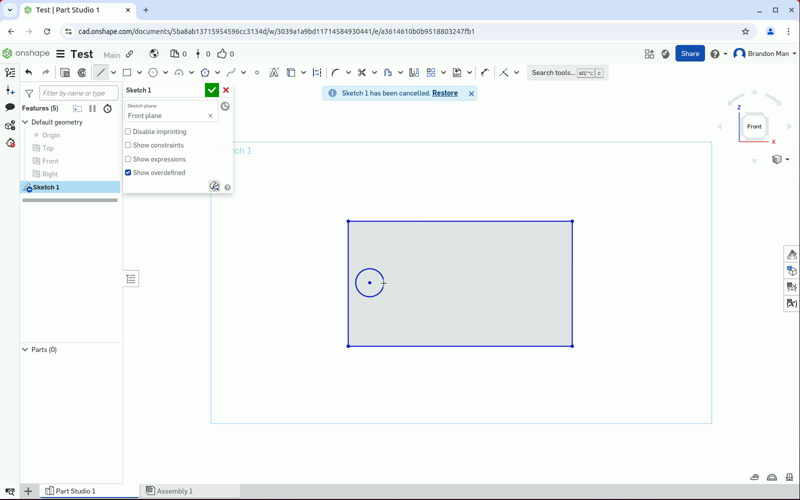
mouse_move(414, 294)
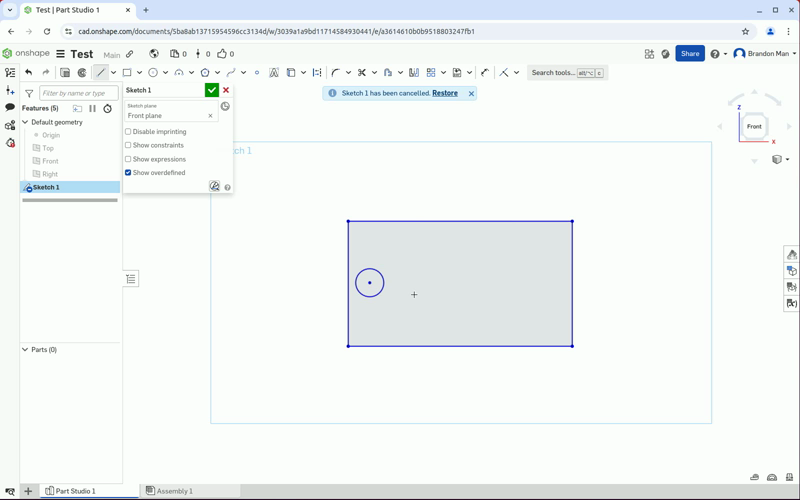
click(414, 294)
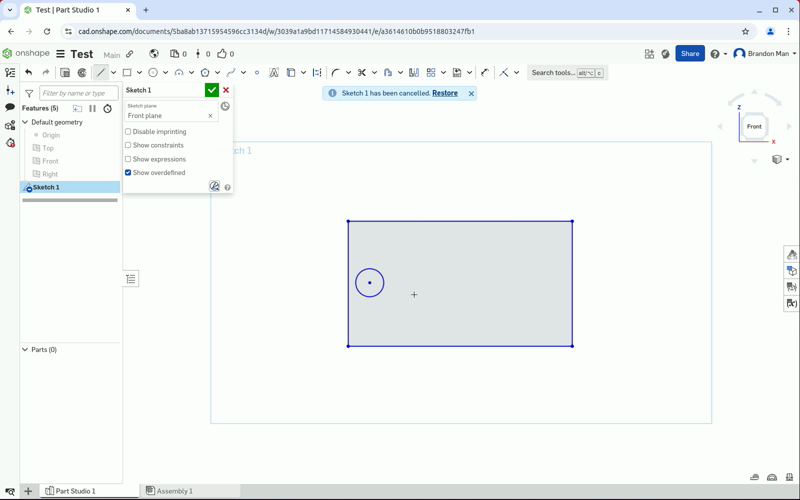
key_up(shift)
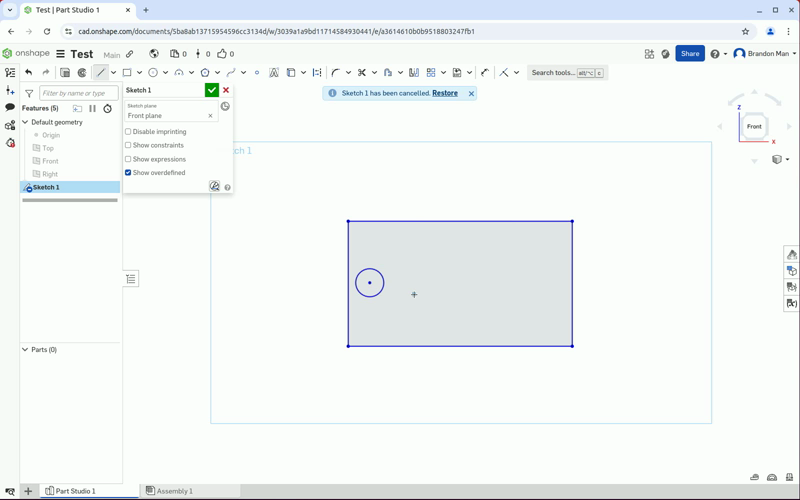
key_down(shift)
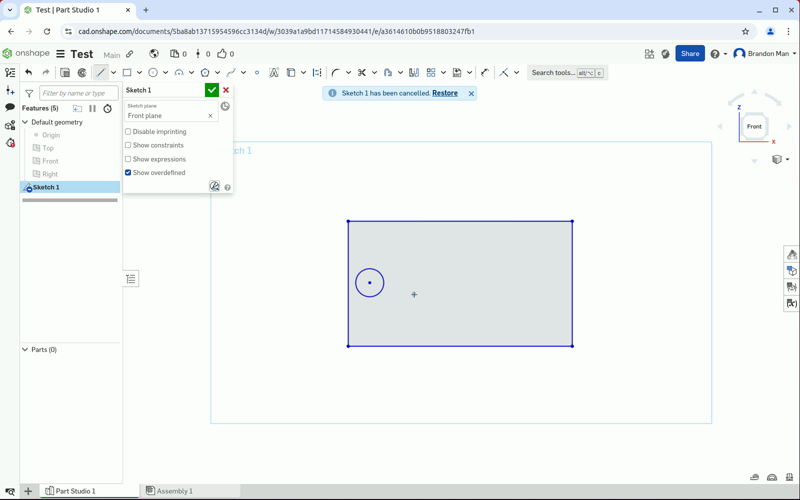
mouse_move(444, 294)
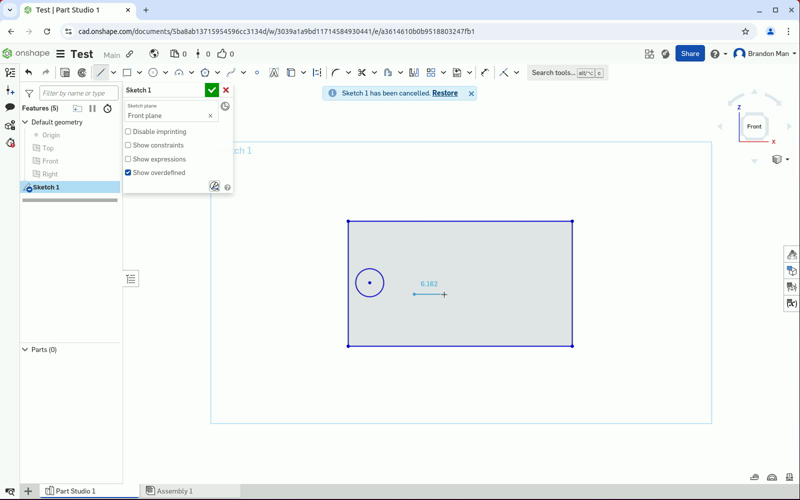
mouse_move(435, 294)
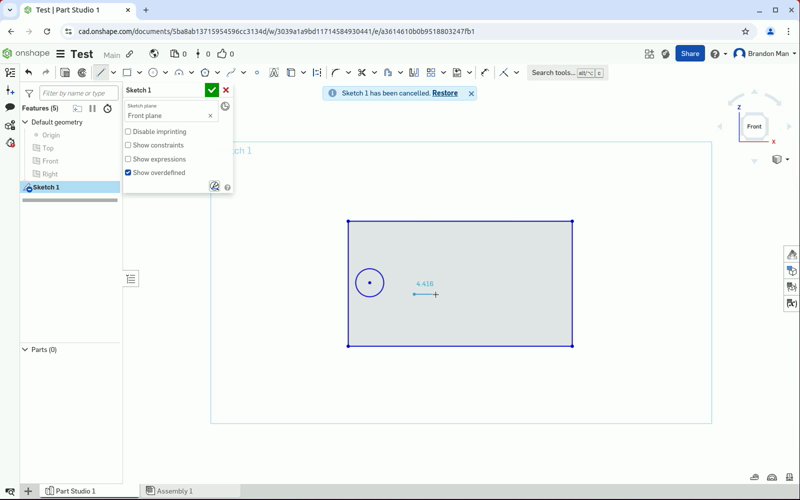
click(435, 294)
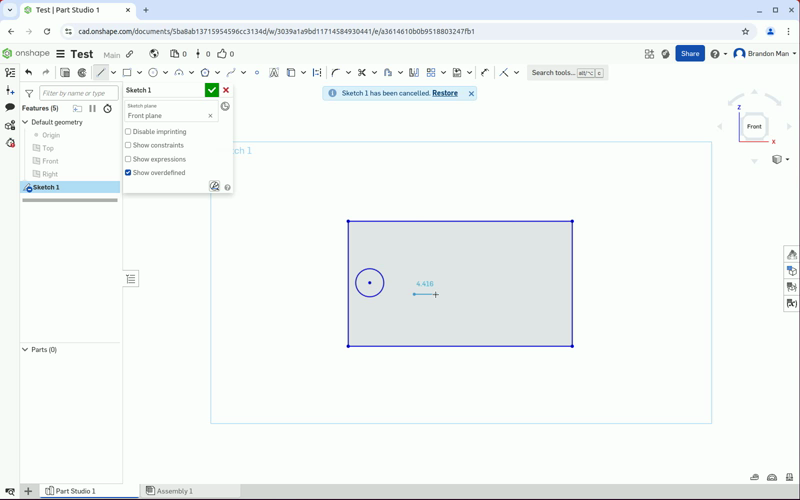
key_up(shift)
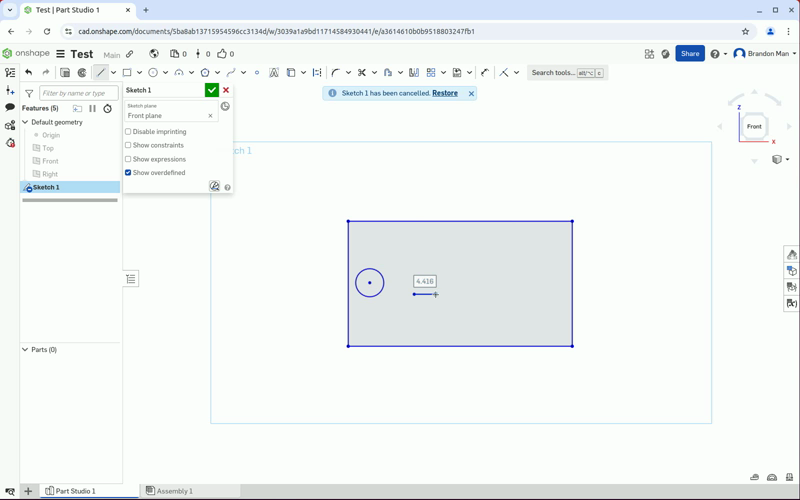
key_down(shift)
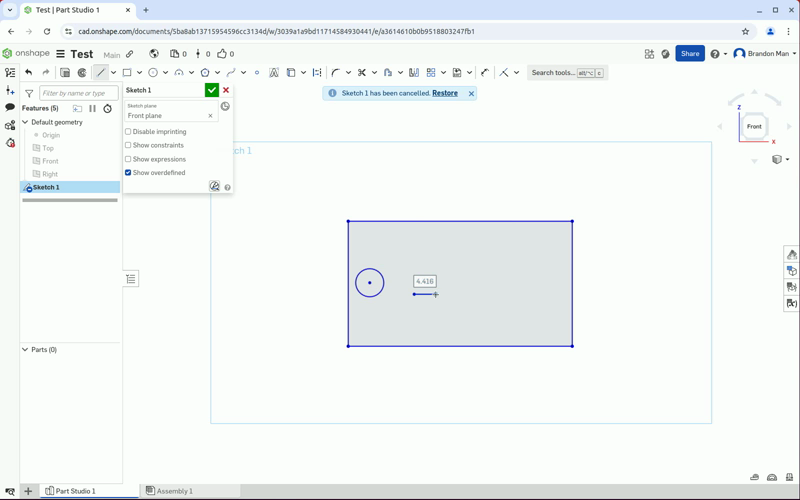
mouse_move(465, 294)
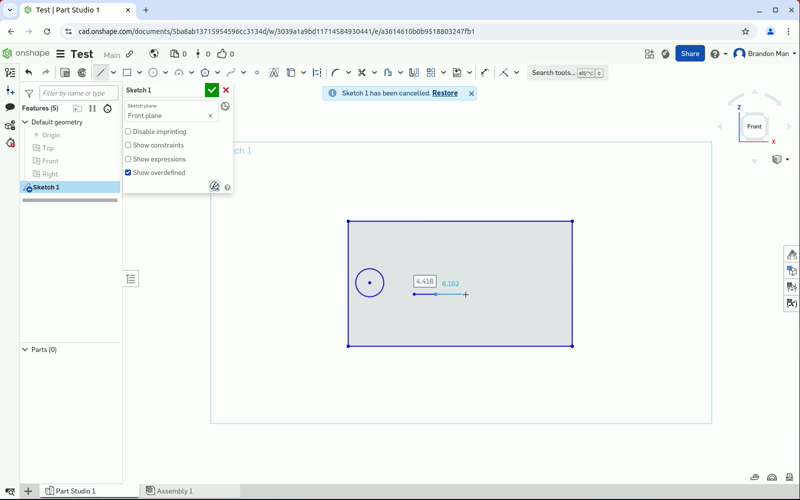
mouse_move(435, 282)
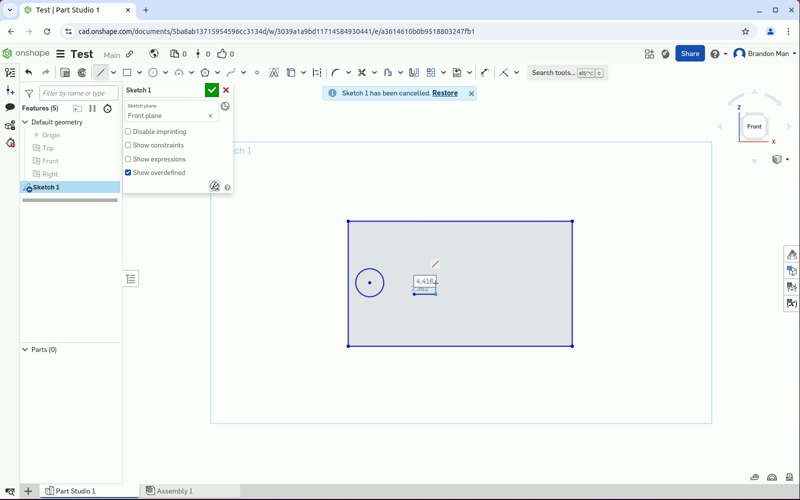
click(435, 282)
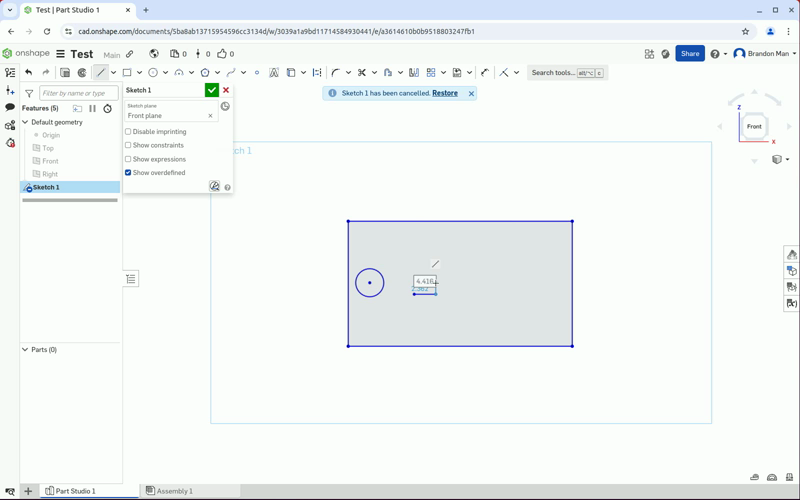
key_up(shift)
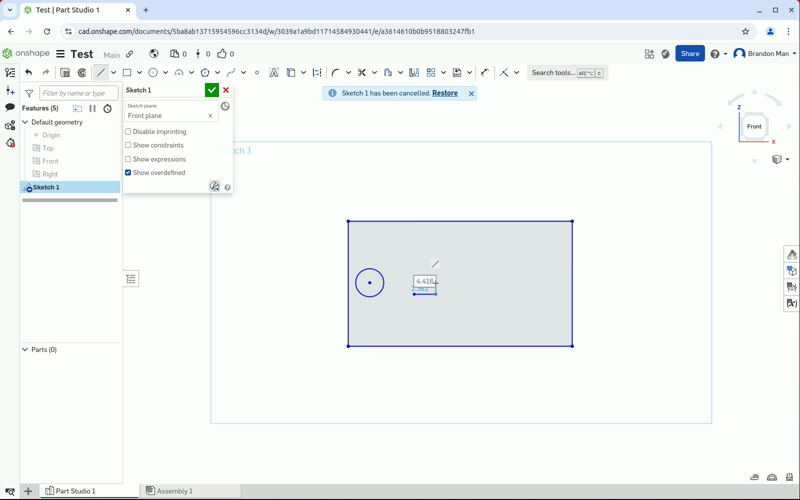
key_down(shift)
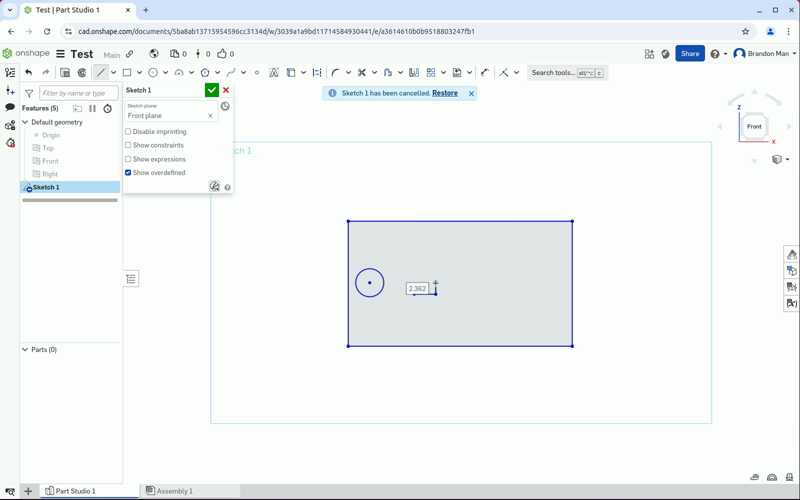
mouse_move(465, 282)
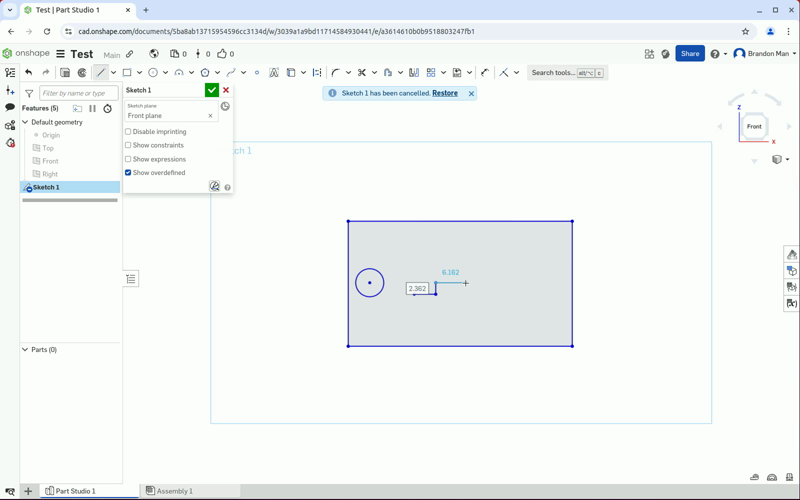
mouse_move(435, 273)
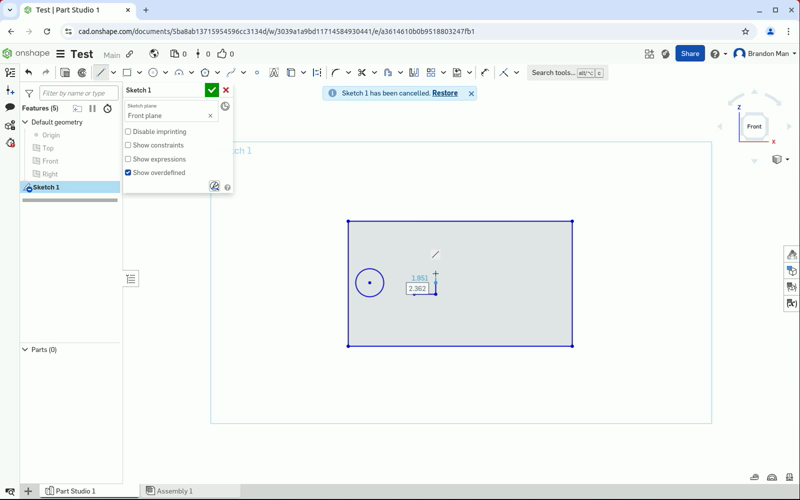
click(435, 273)
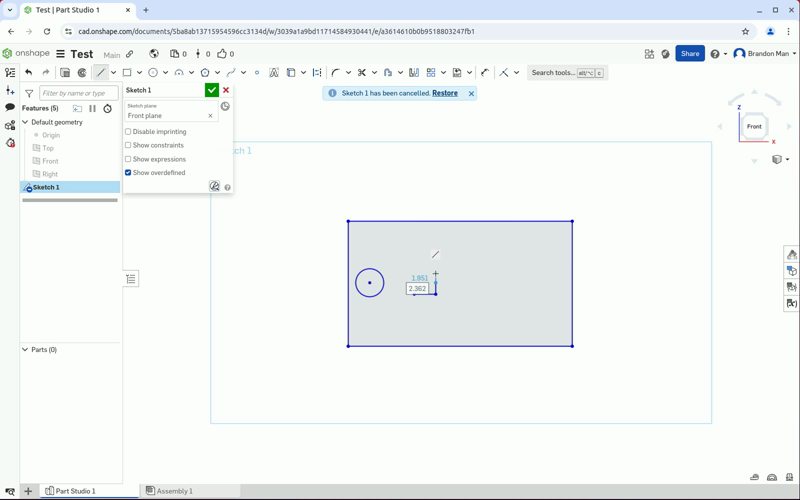
key_up(shift)
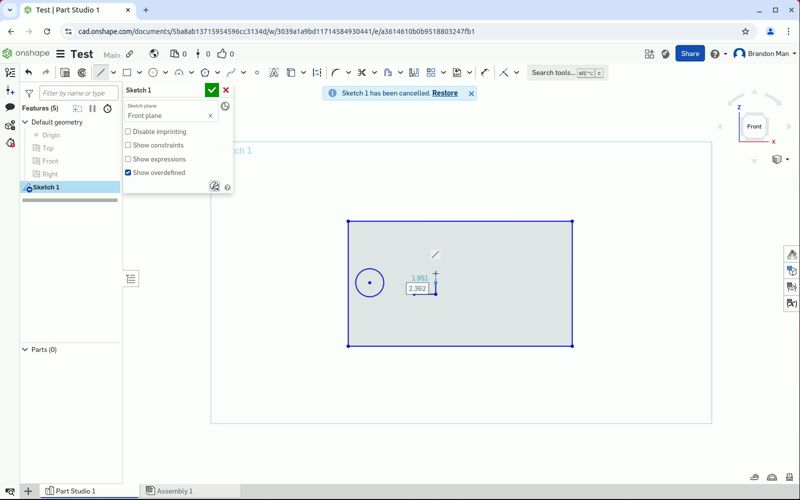
key_down(shift)
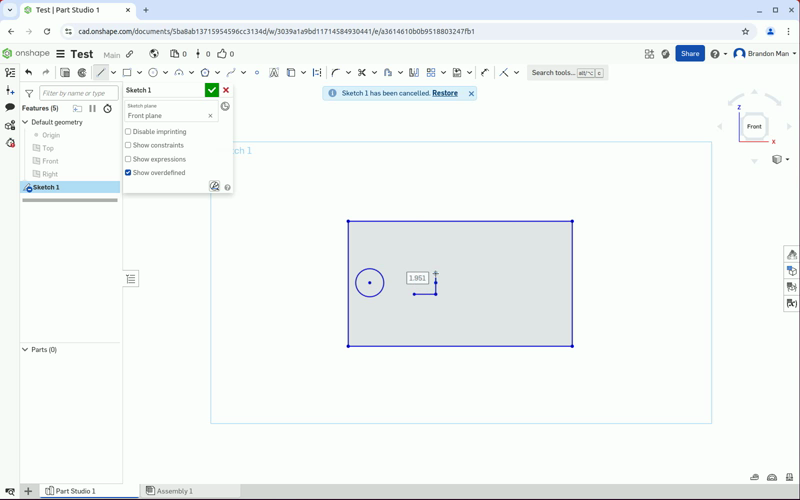
mouse_move(465, 273)
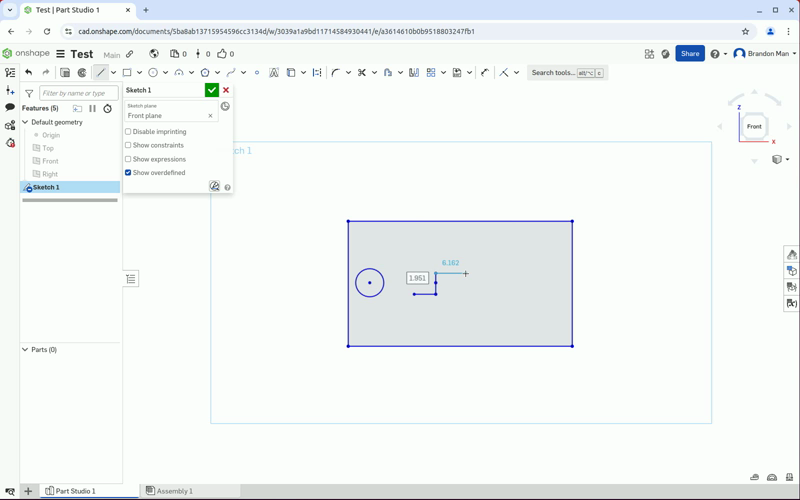
mouse_move(414, 273)
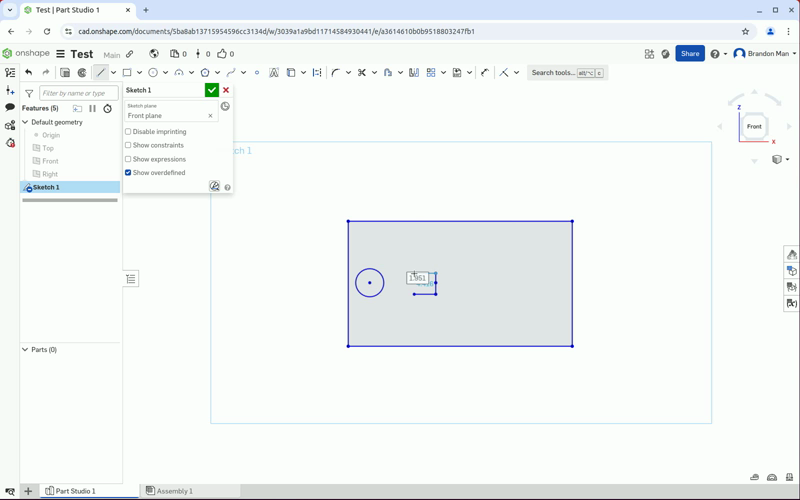
click(414, 273)
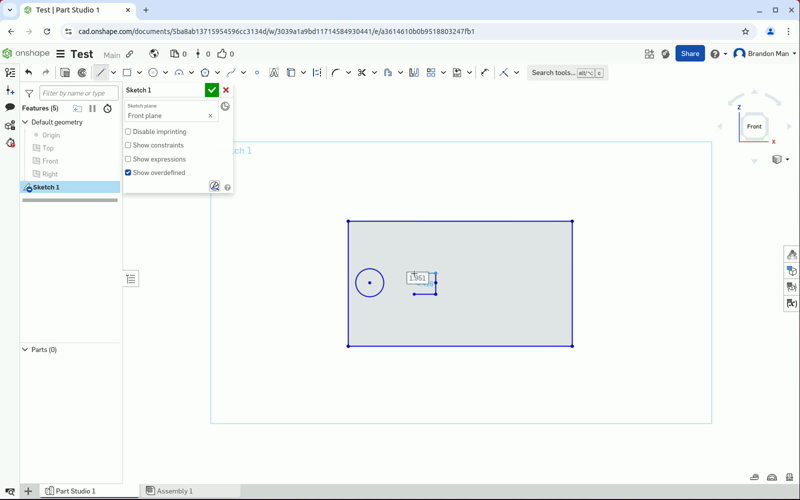
key_up(shift)
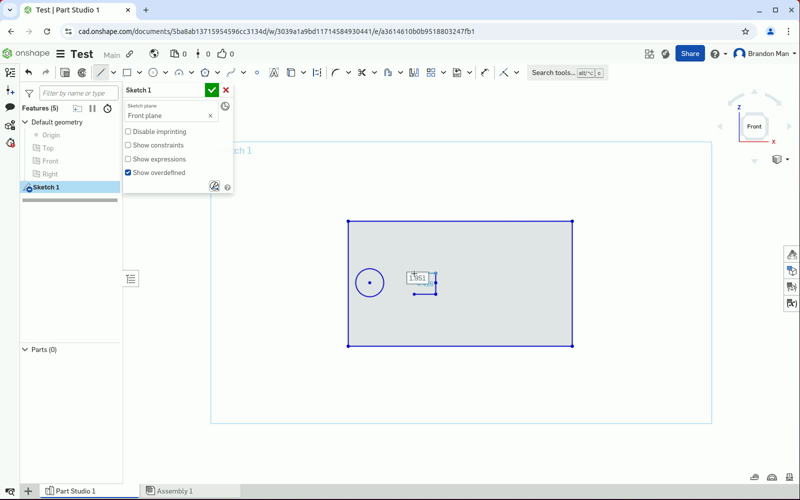
key_down(shift)
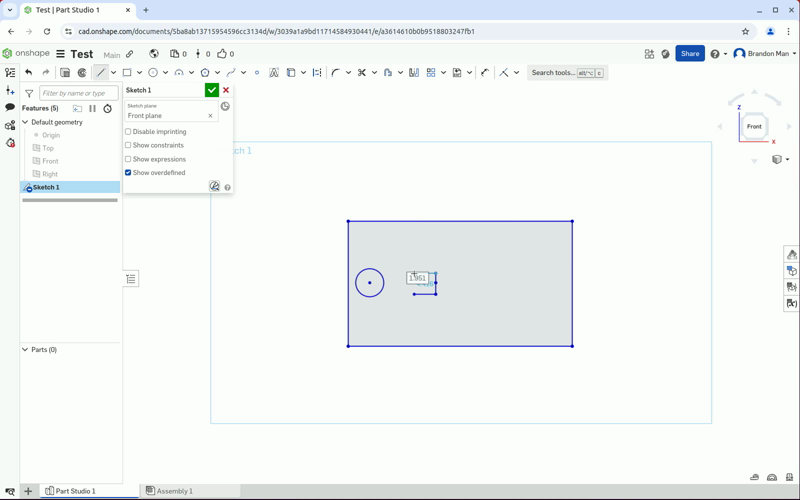
mouse_move(444, 273)
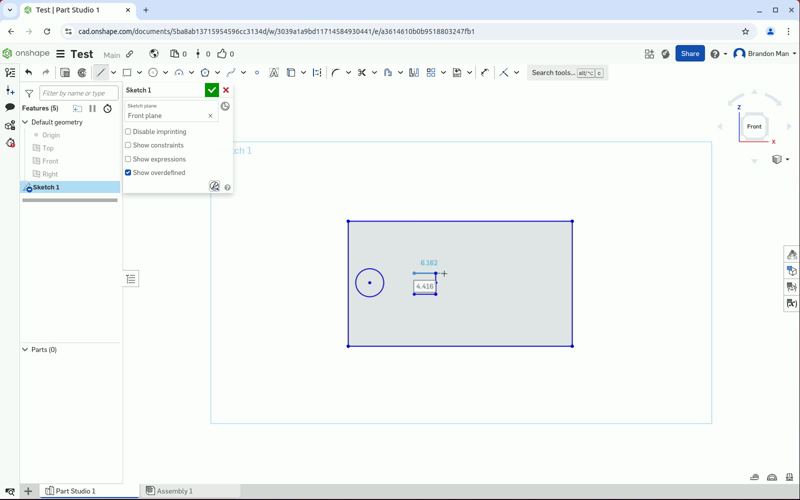
mouse_move(414, 282)
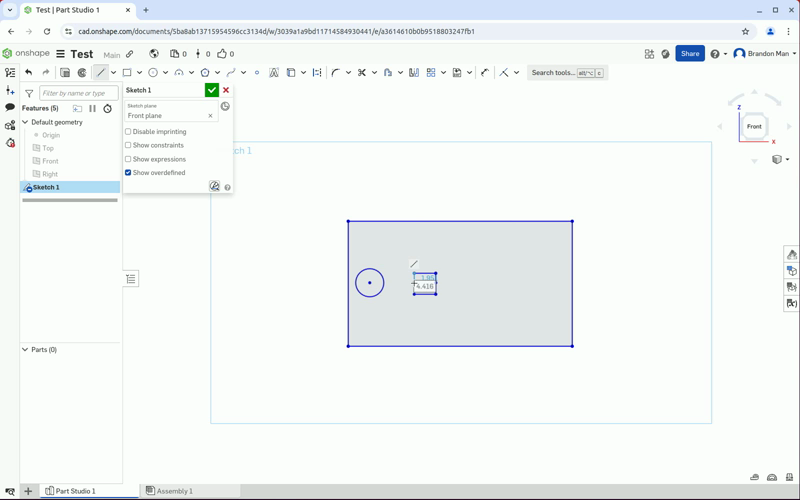
click(414, 282)
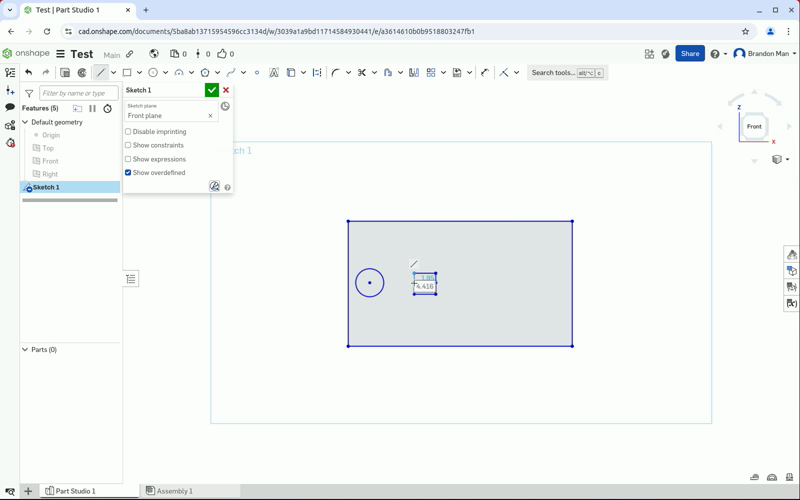
key_up(shift)
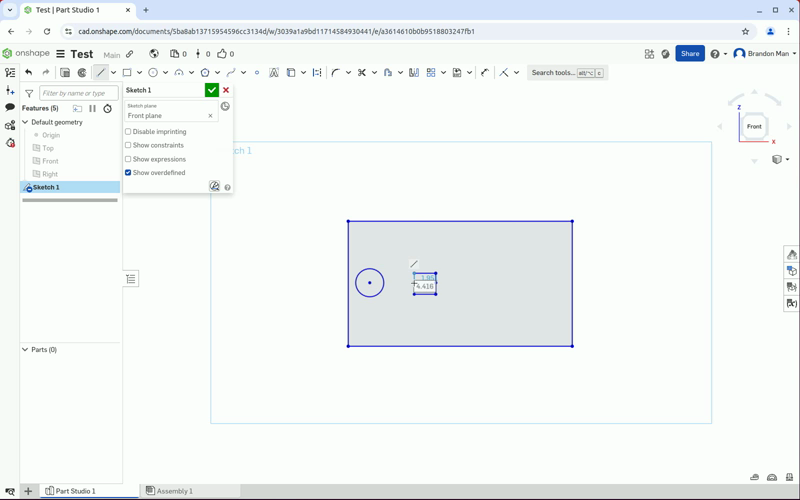
mouse_move(444, 282)
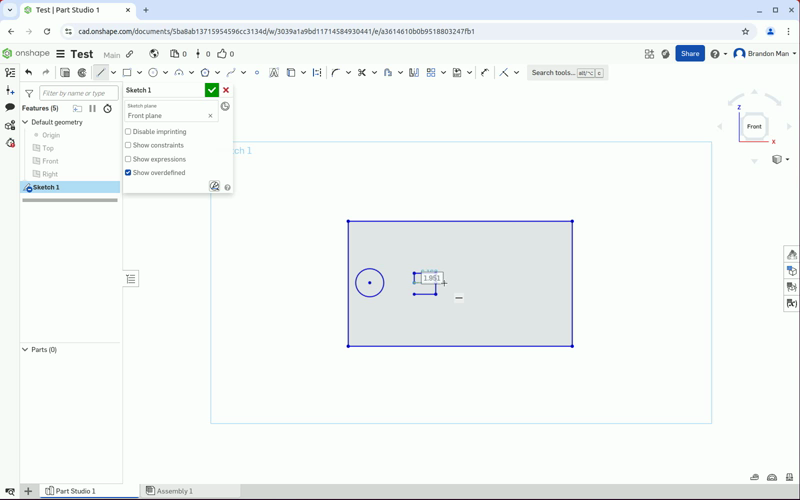
key_down(shift)
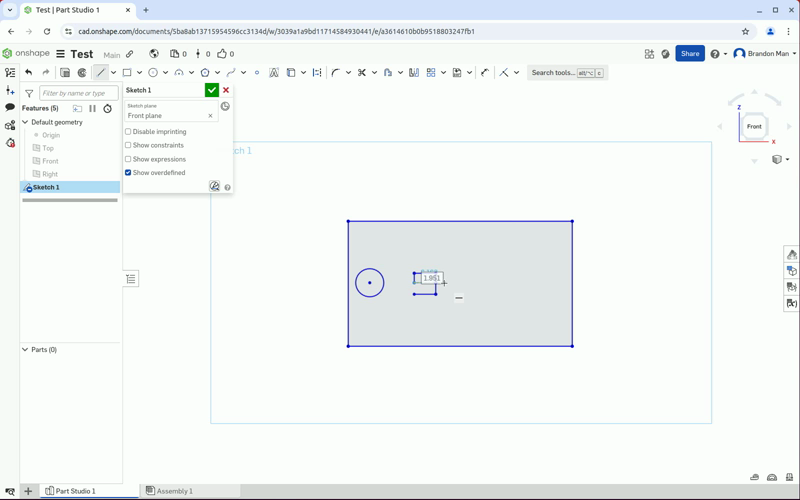
mouse_move(414, 294)
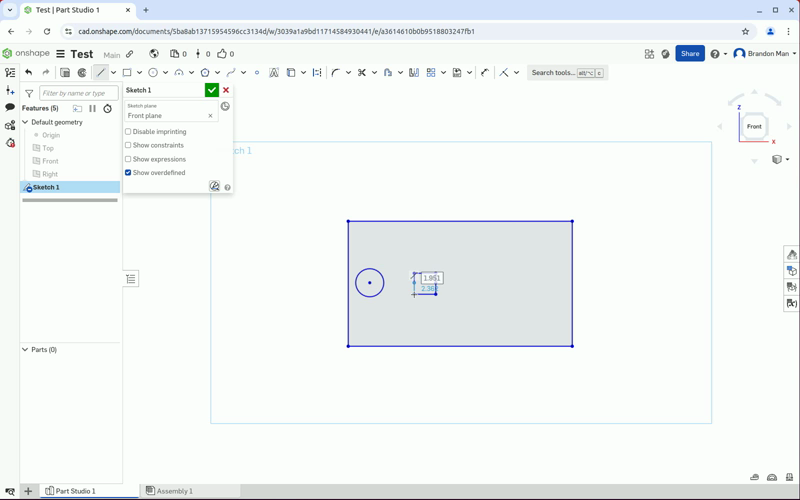
key_up(shift)
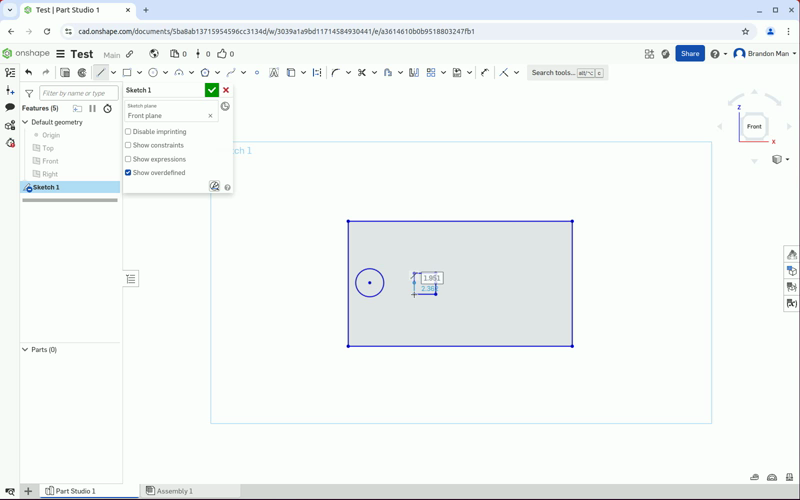
click(414, 294)
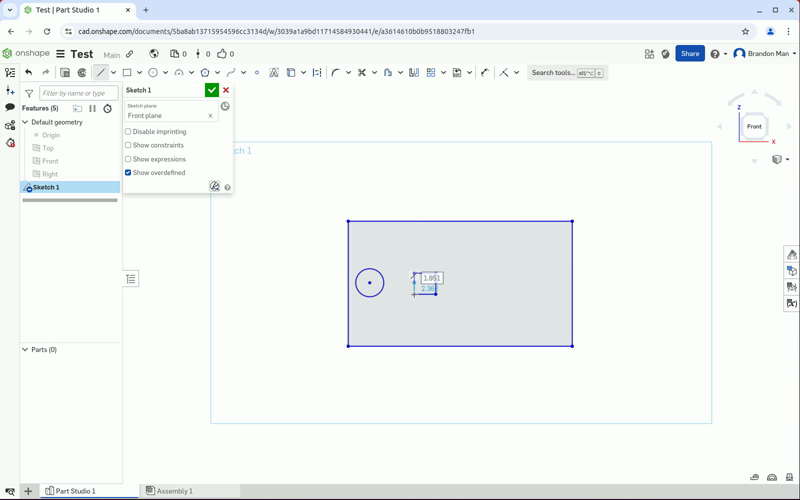
key(esc)
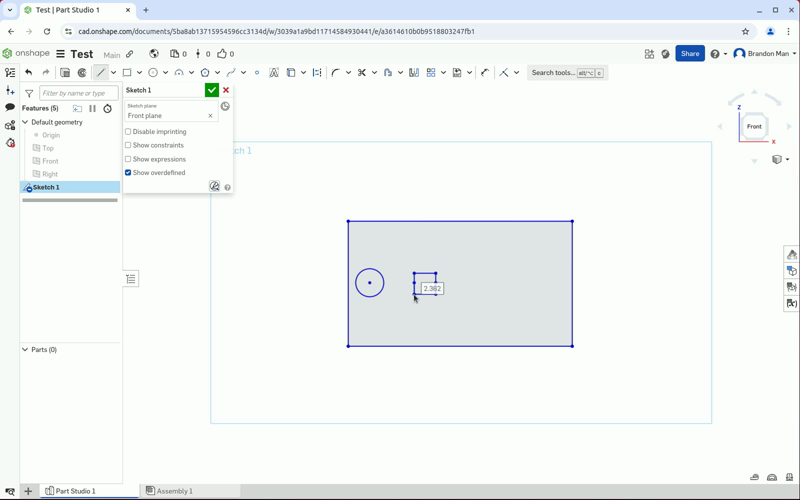
key(l)
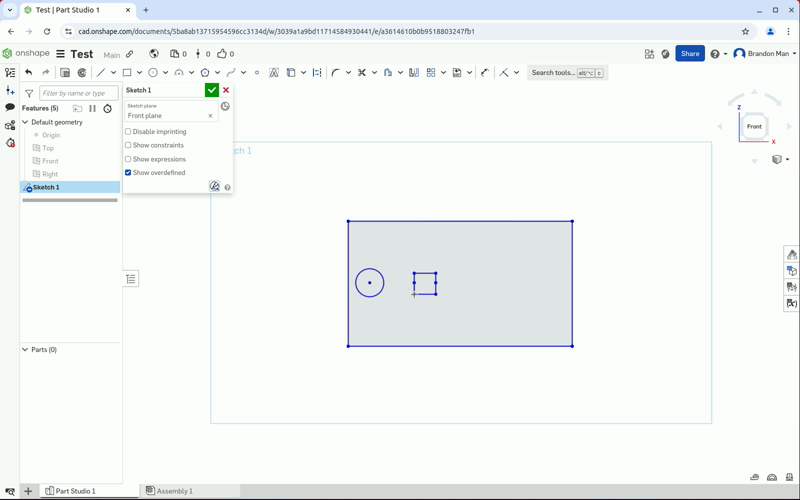
key_down(shift)
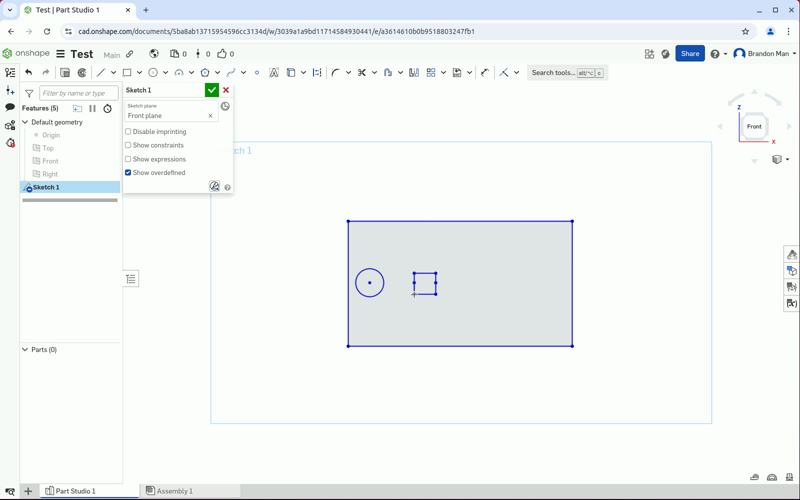
mouse_move(454, 308)
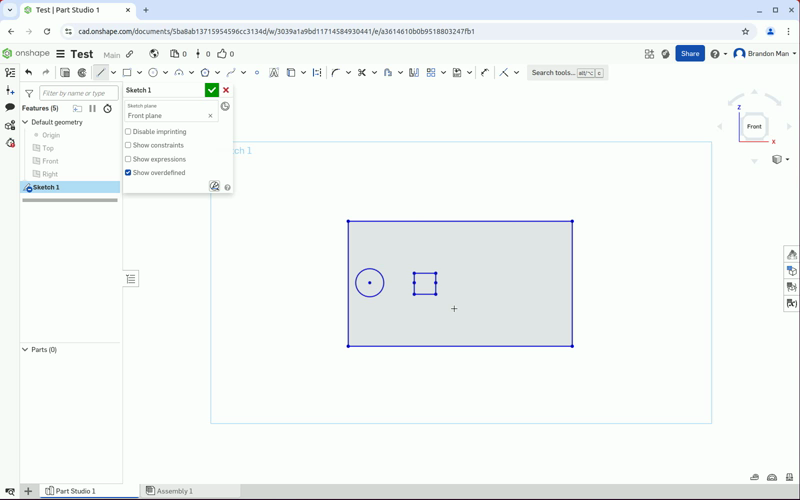
click(454, 308)
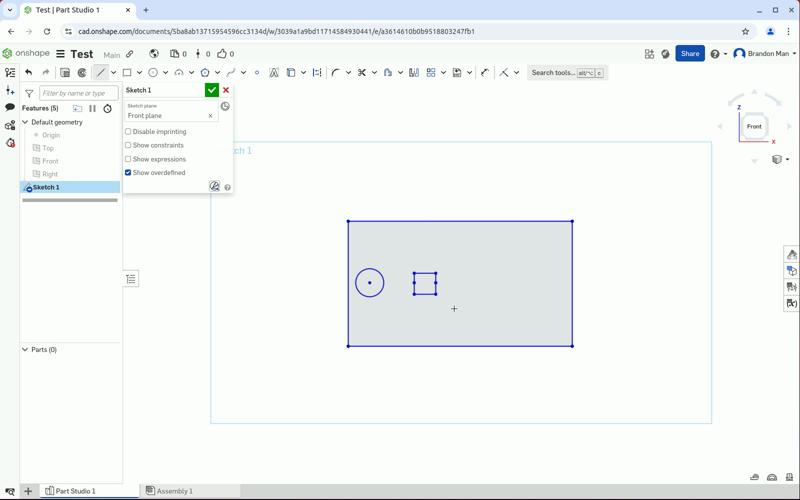
key_up(shift)
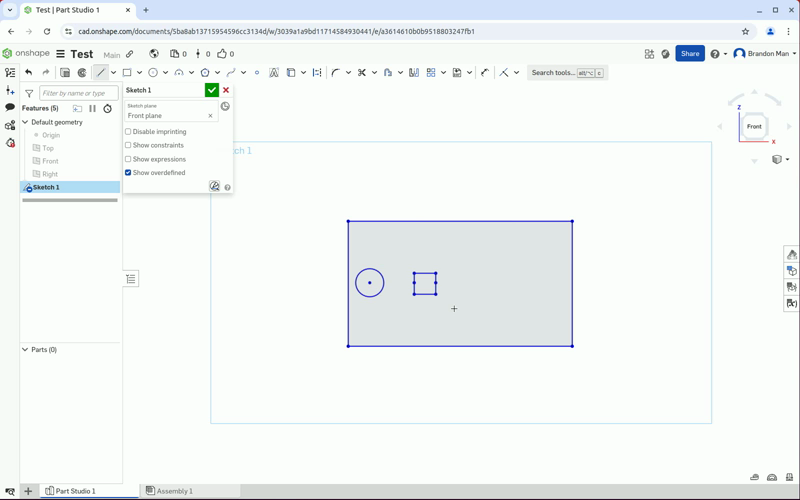
key_down(shift)
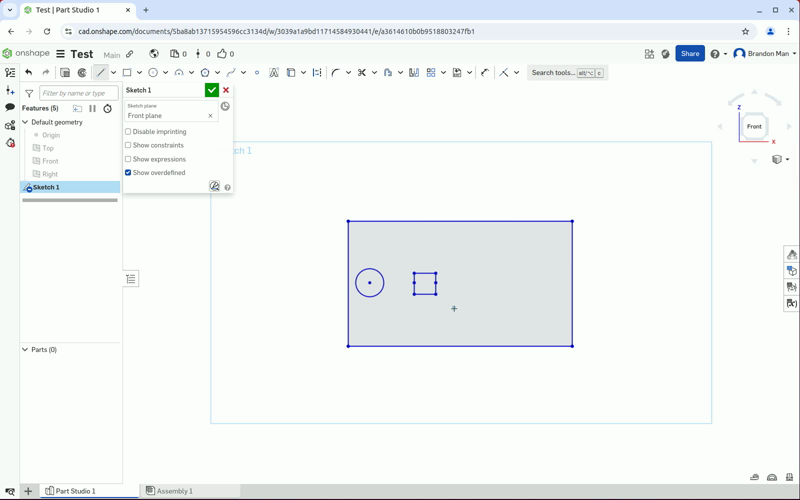
mouse_move(484, 308)
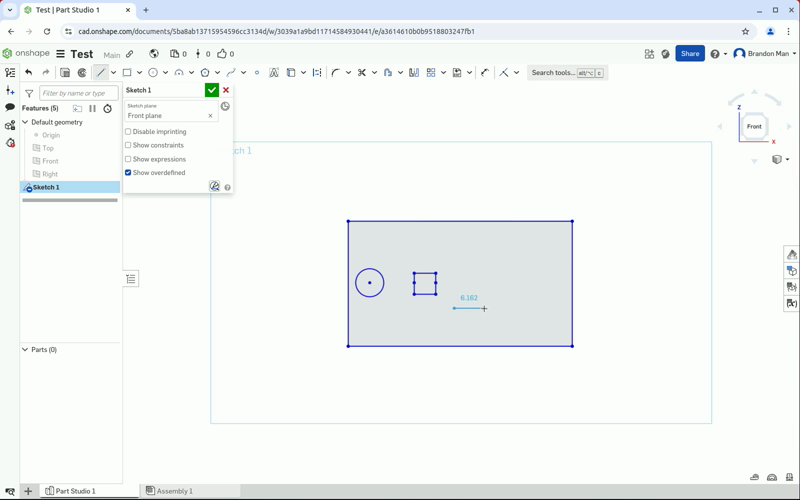
mouse_move(480, 308)
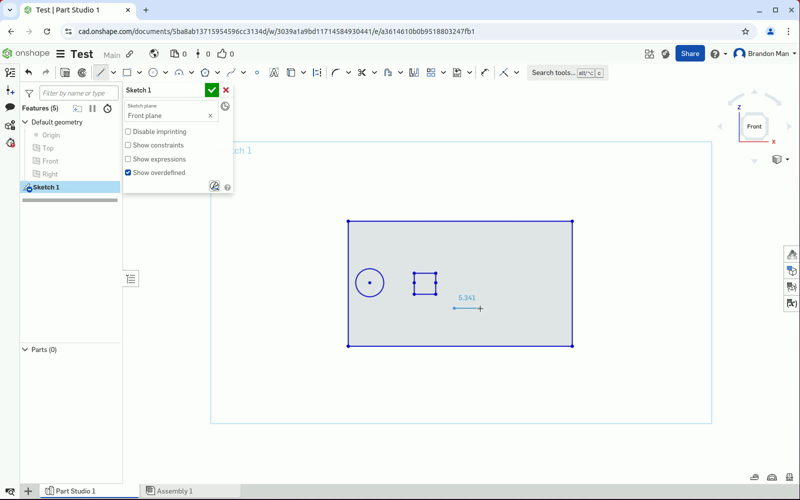
click(480, 308)
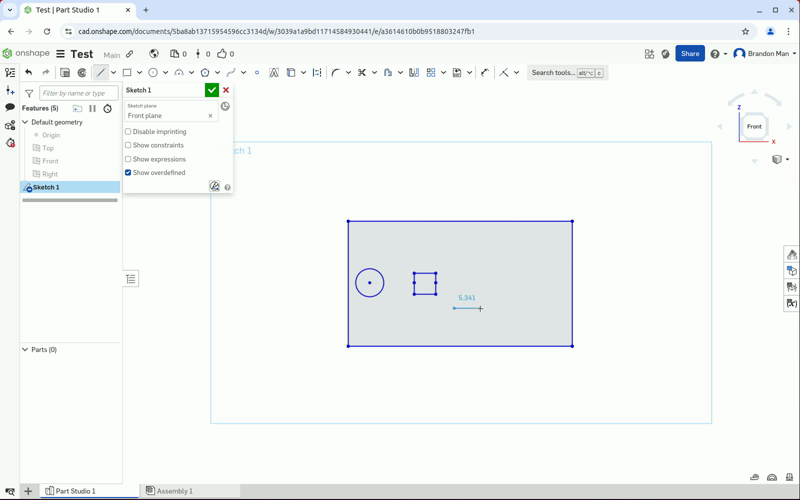
key_up(shift)
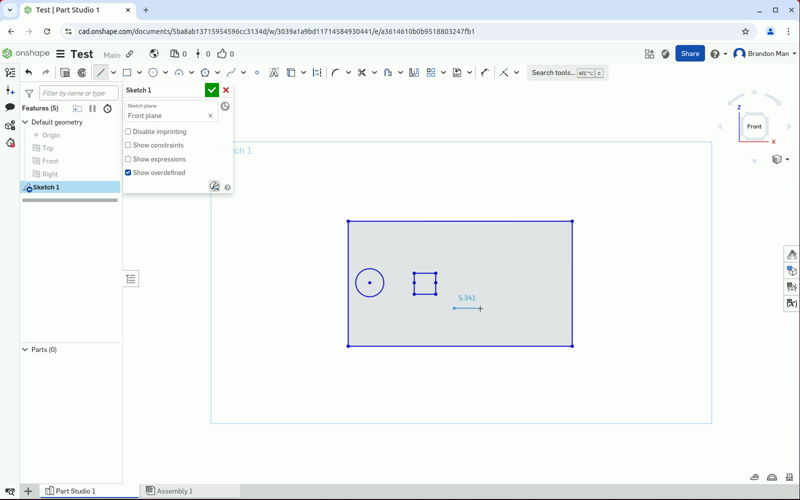
key_down(shift)
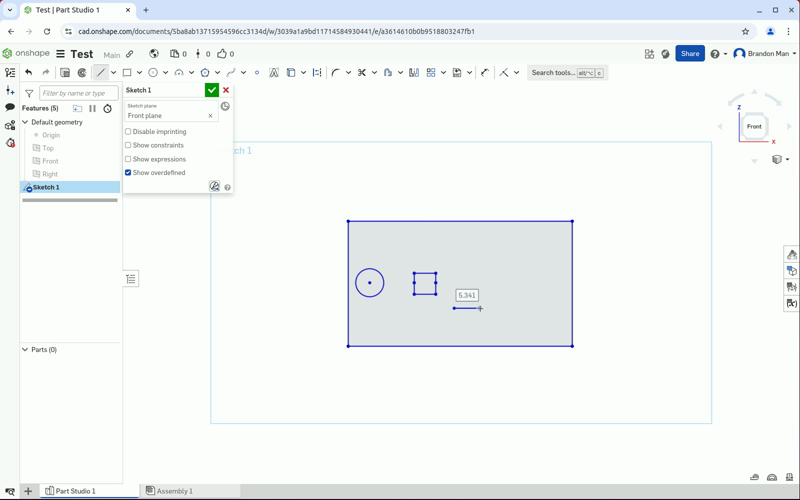
mouse_move(510, 308)
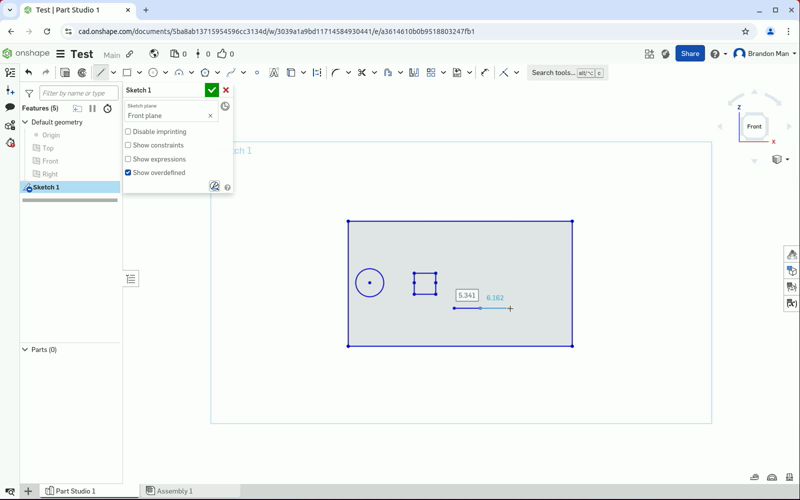
mouse_move(466, 282)
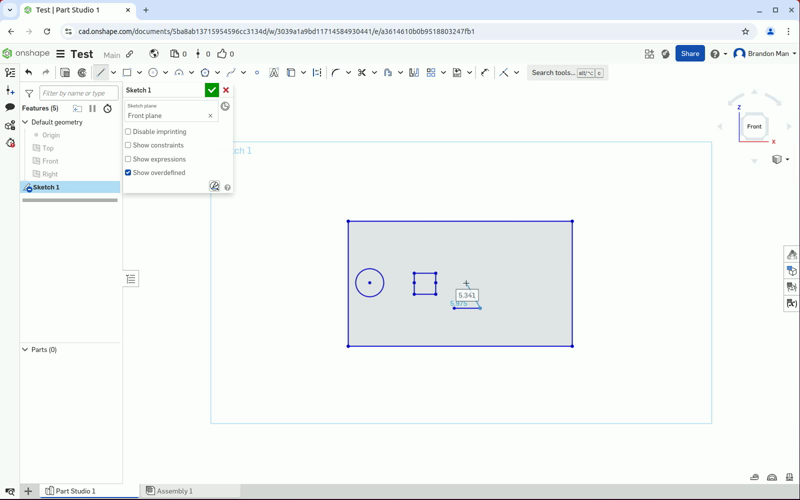
click(466, 282)
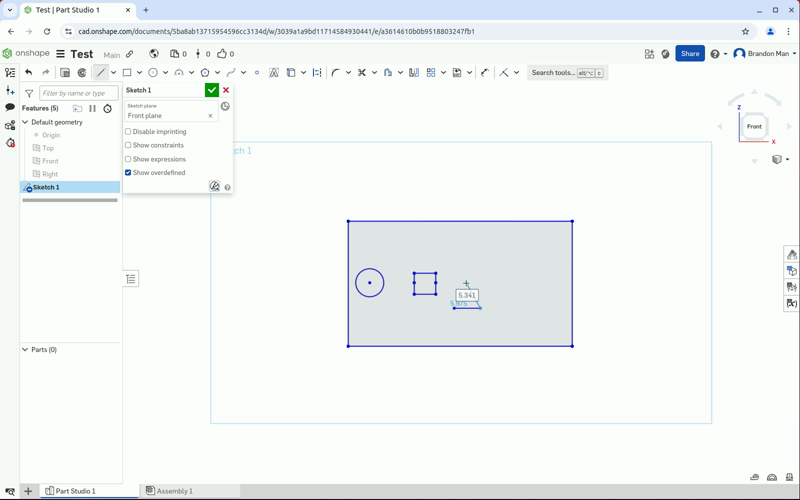
key_up(shift)
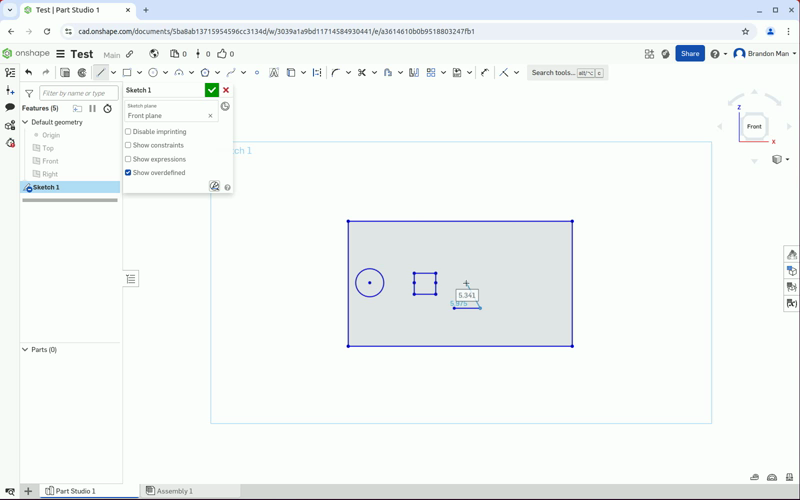
mouse_move(496, 282)
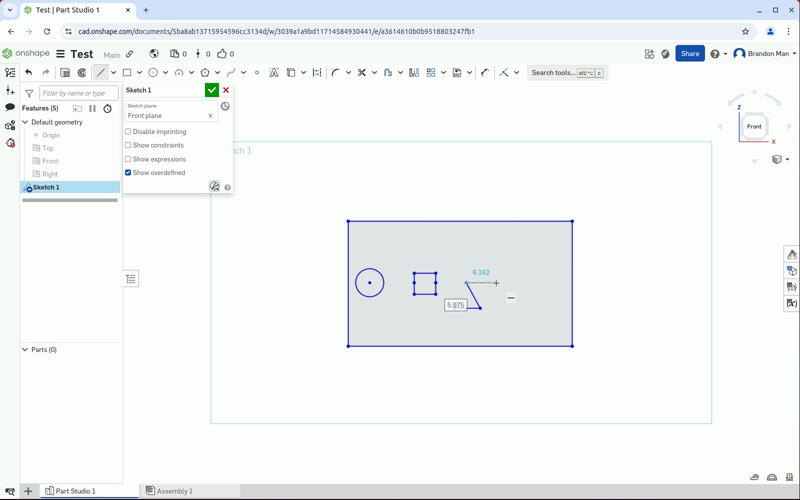
key_down(shift)
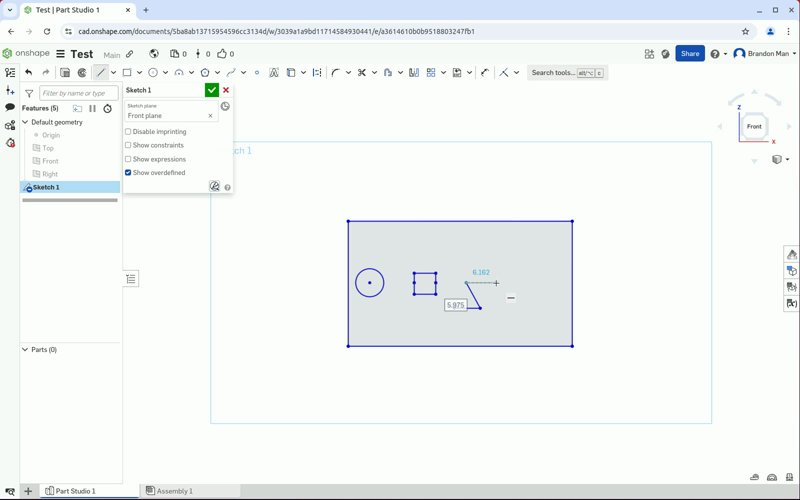
mouse_move(454, 308)
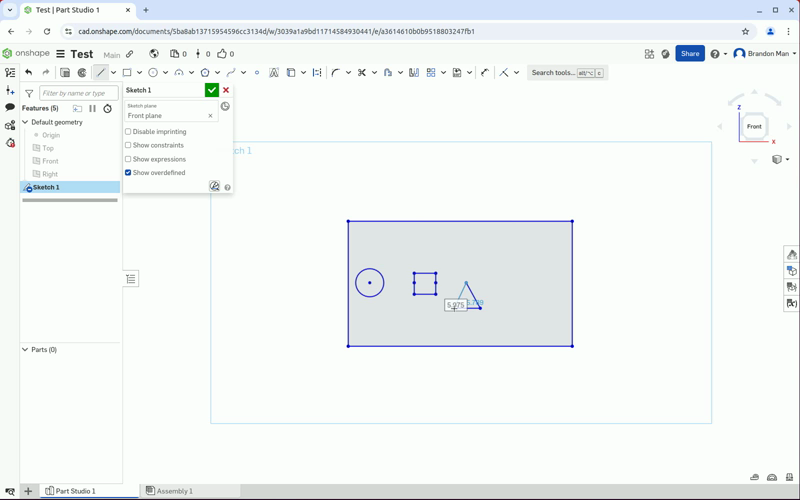
key_up(shift)
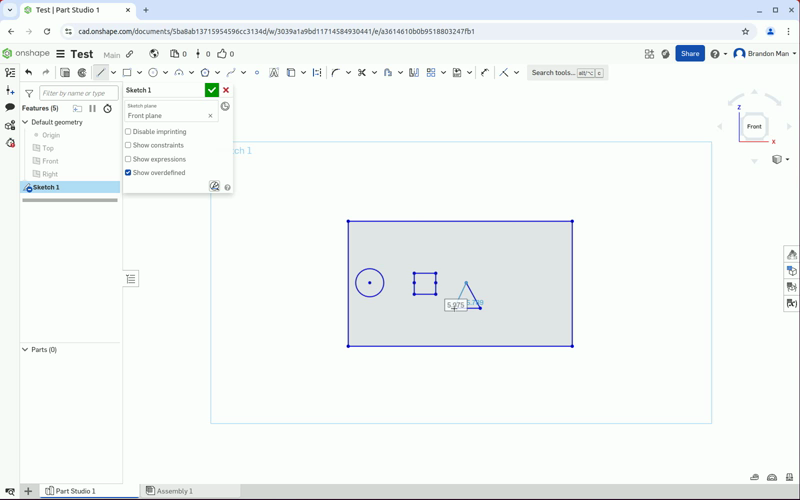
click(454, 308)
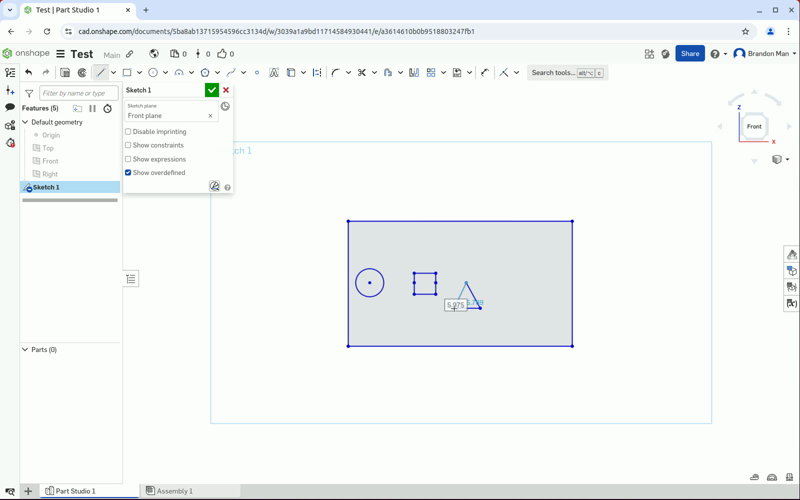
key(esc)
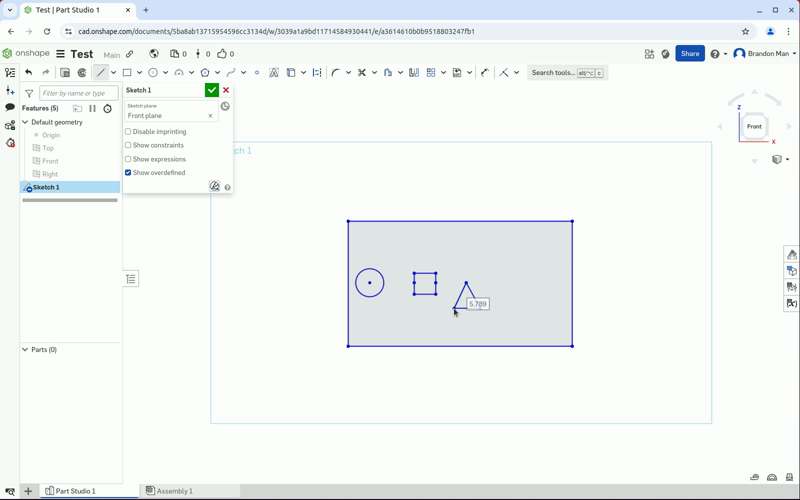
mouse_move(504, 266)
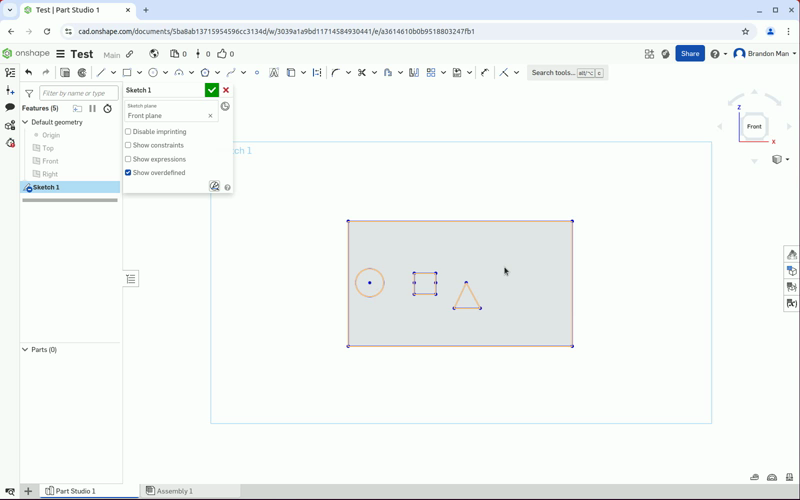
click(504, 266)
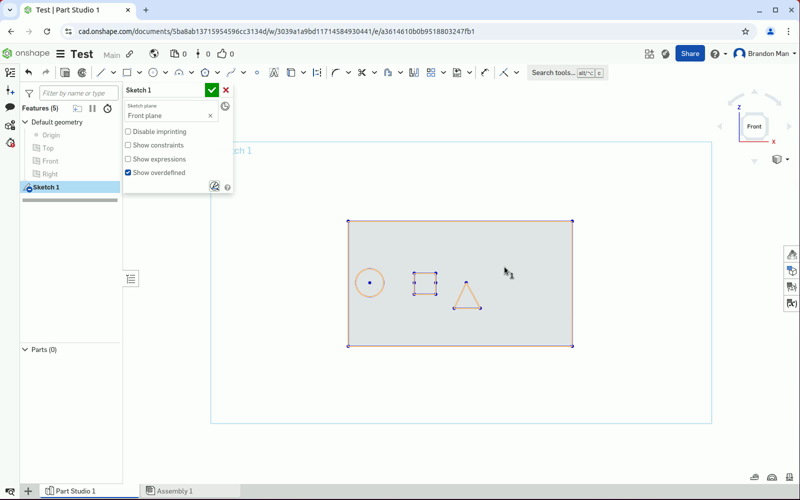
mouse_move(73, 352)
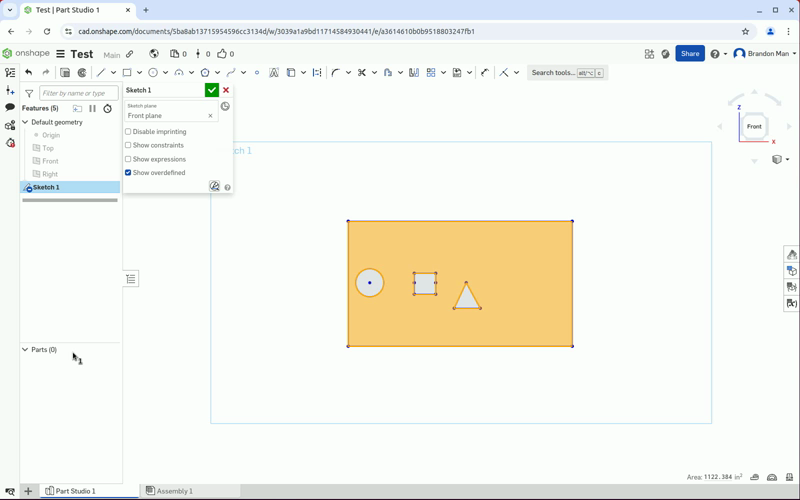
key(shift+y)
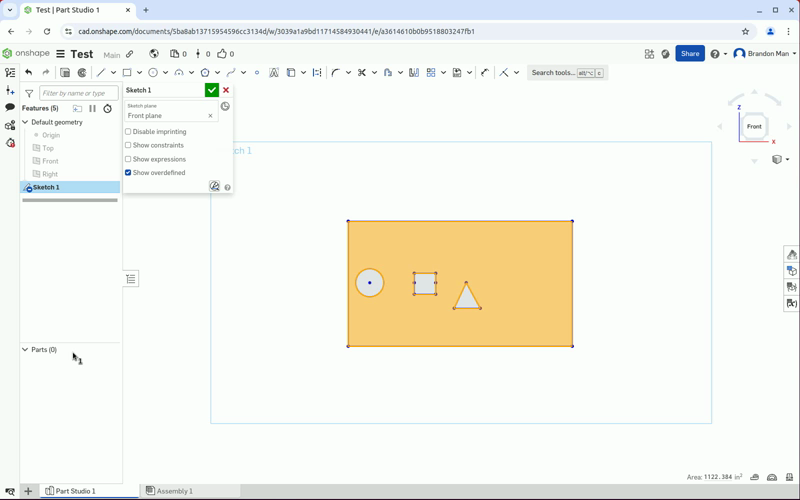
key(shift+e)
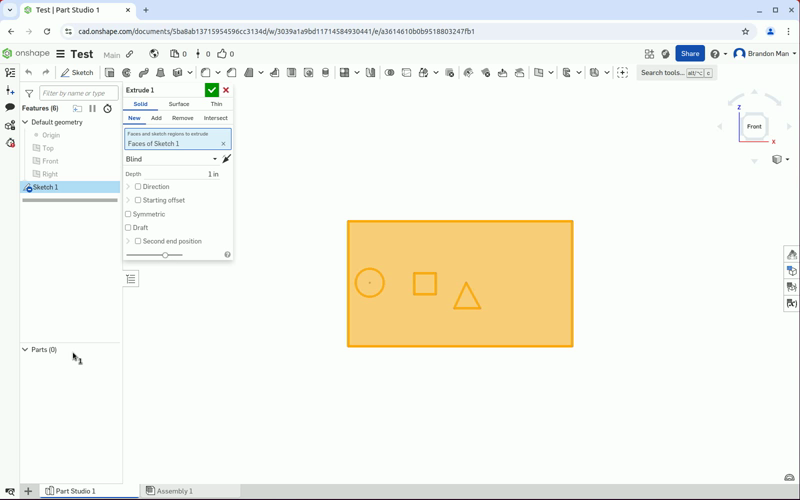
mouse_move(143, 106)
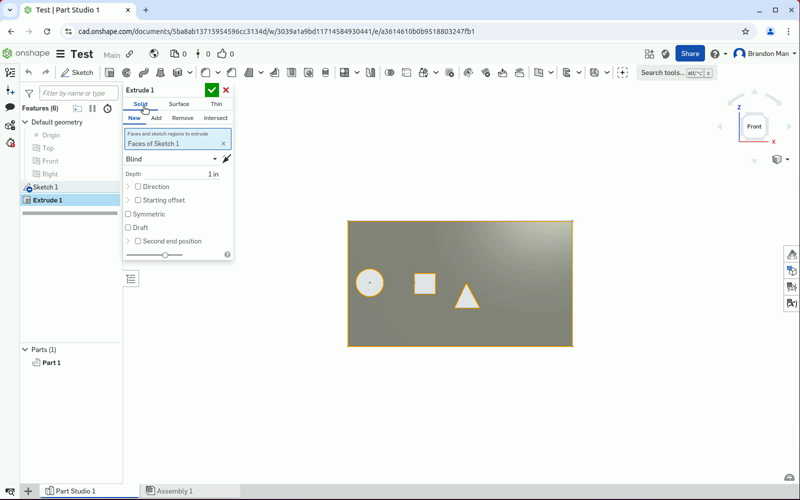
click(143, 106)
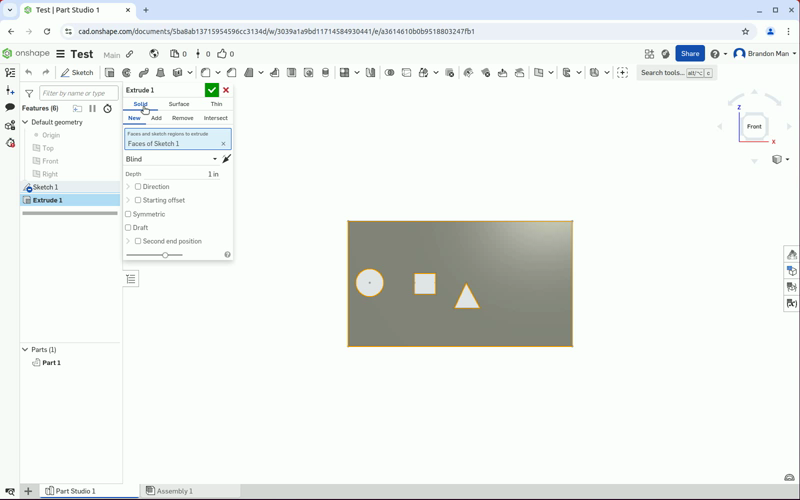
mouse_move(137, 120)
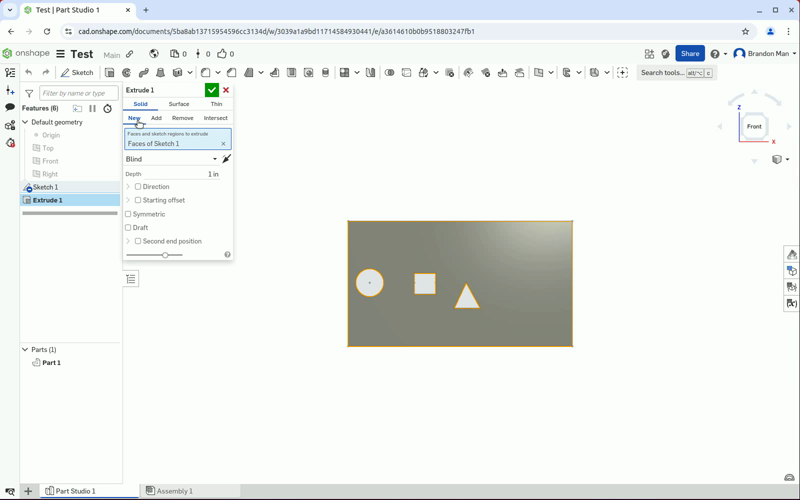
click(137, 120)
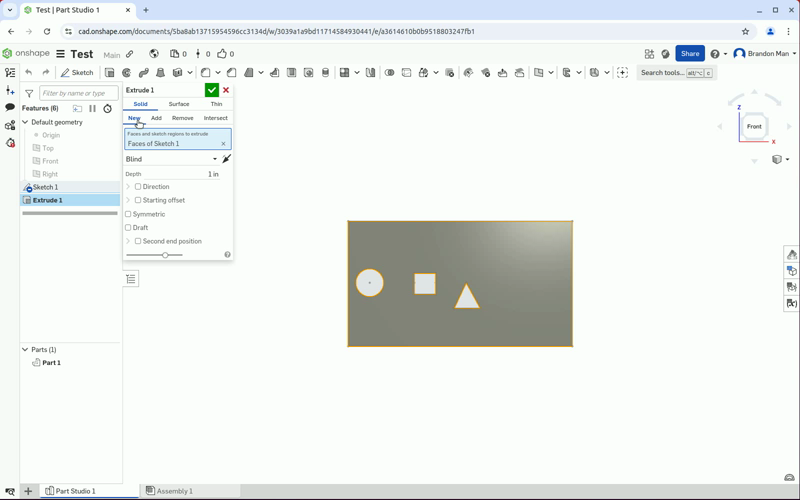
key(tab, 4)
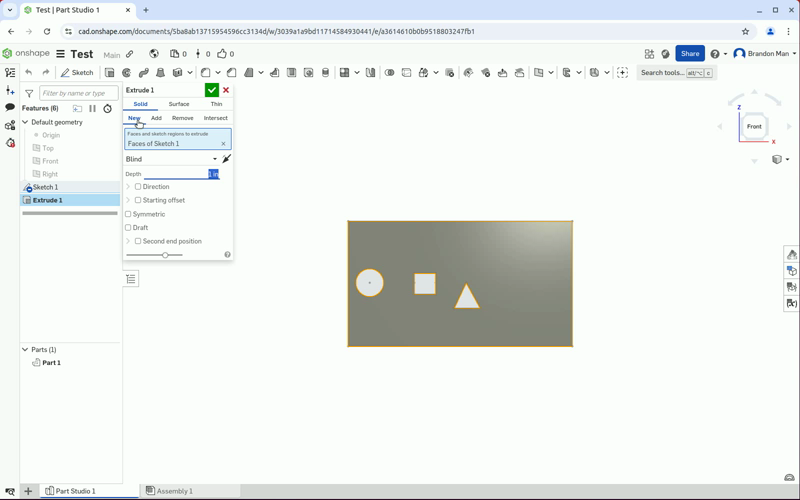
text(4.574)
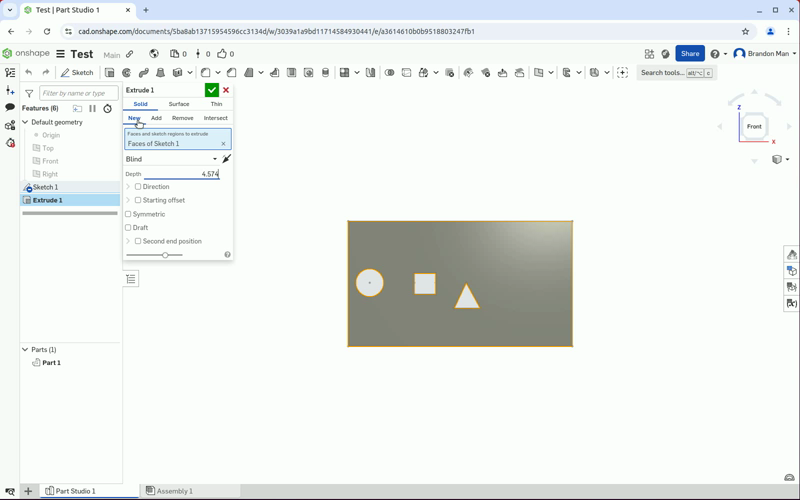
key(enter)
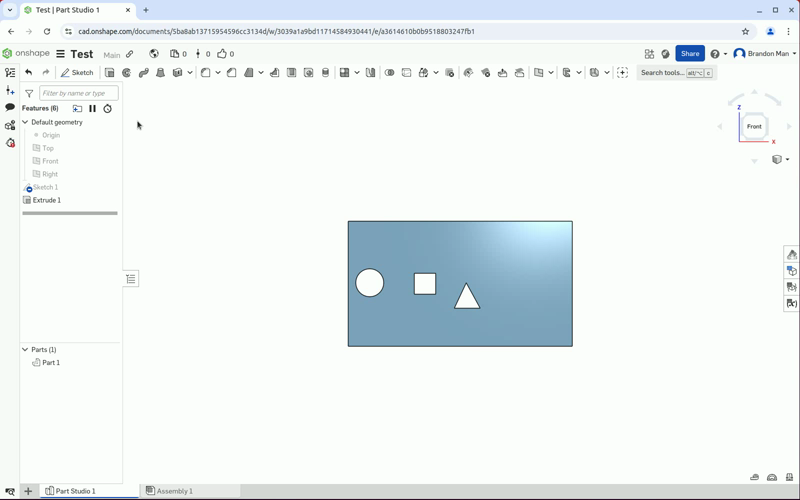
key(shift+h)
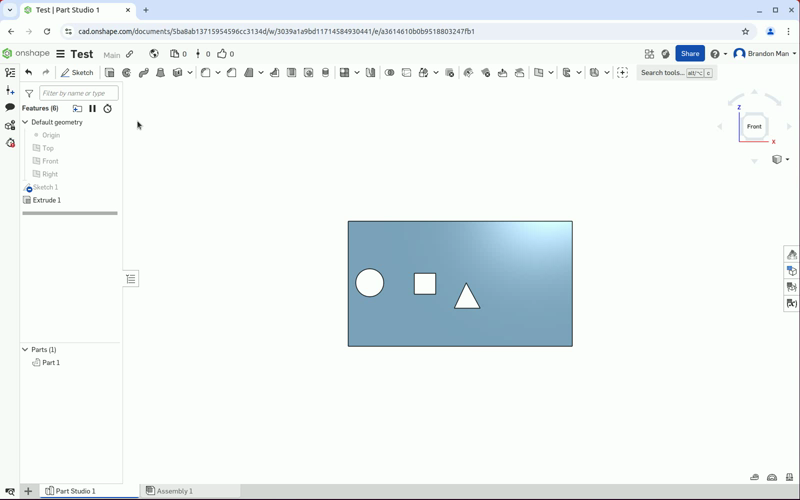
key(shift+h)
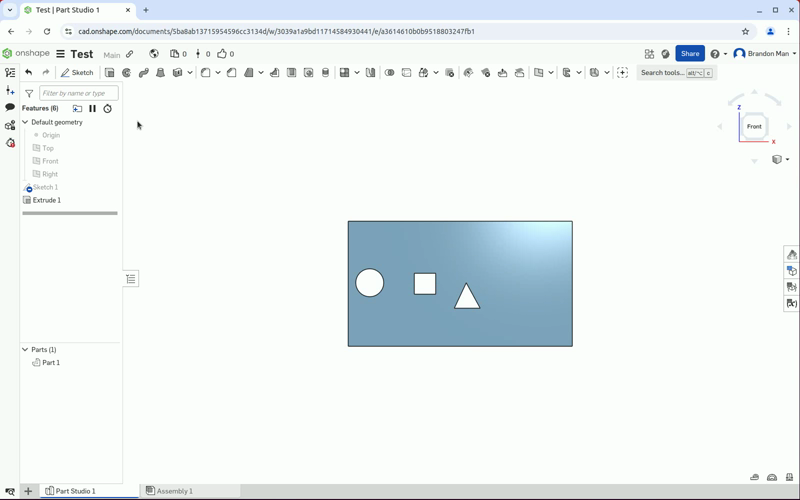
mouse_move(73, 189)
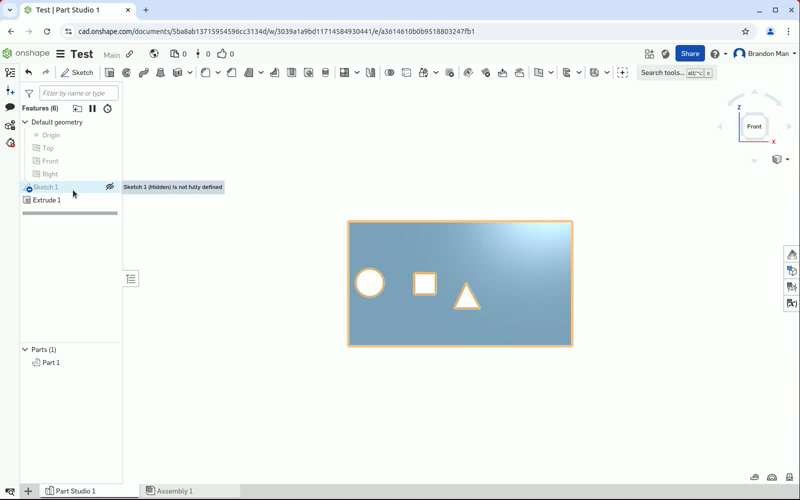
click(73, 189)
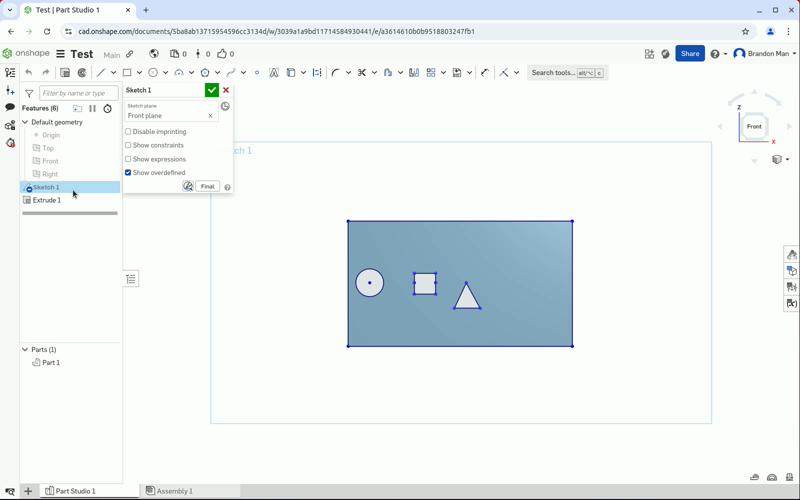
mouse_move(229, 92)
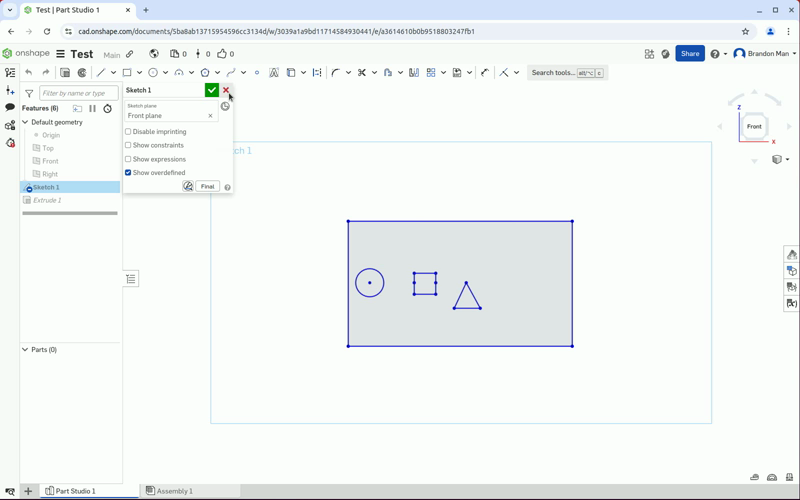
click(229, 92)
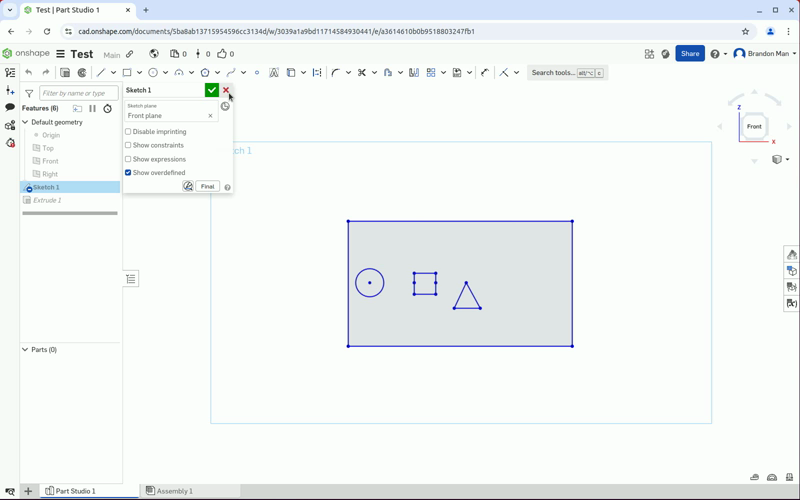
key(shift+s)
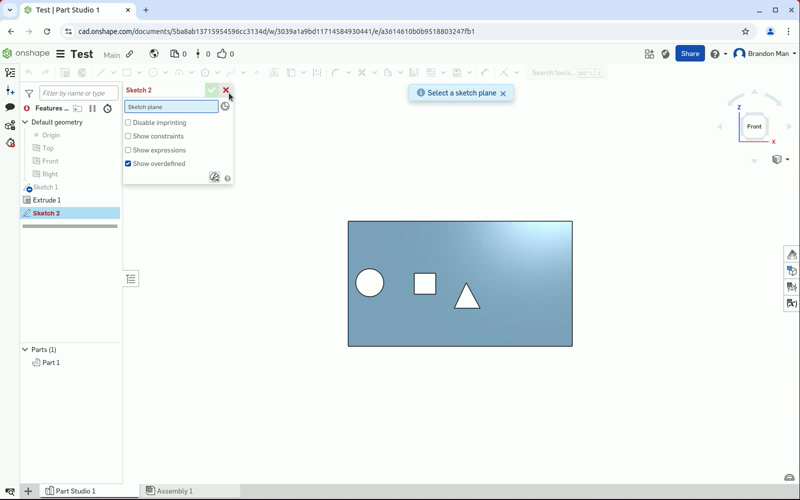
mouse_move(73, 163)
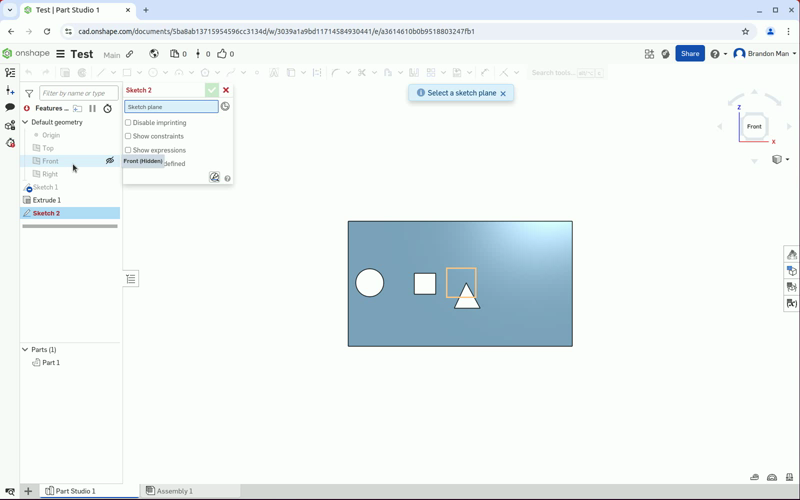
click(73, 163)
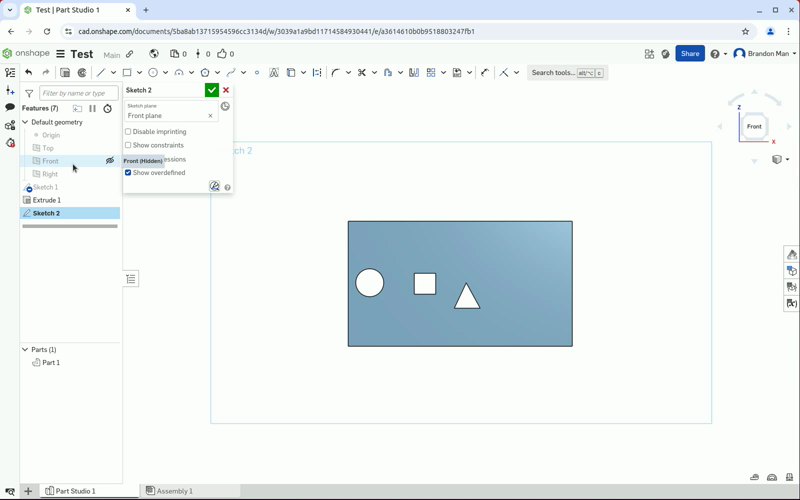
mouse_move(73, 352)
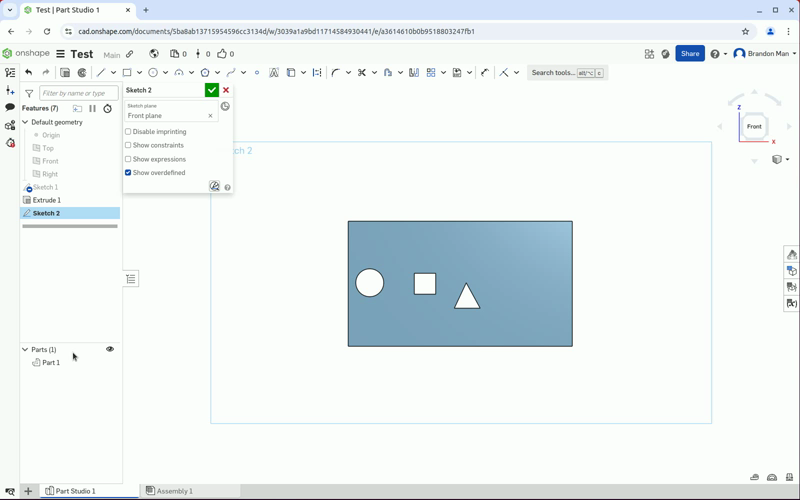
key(y)
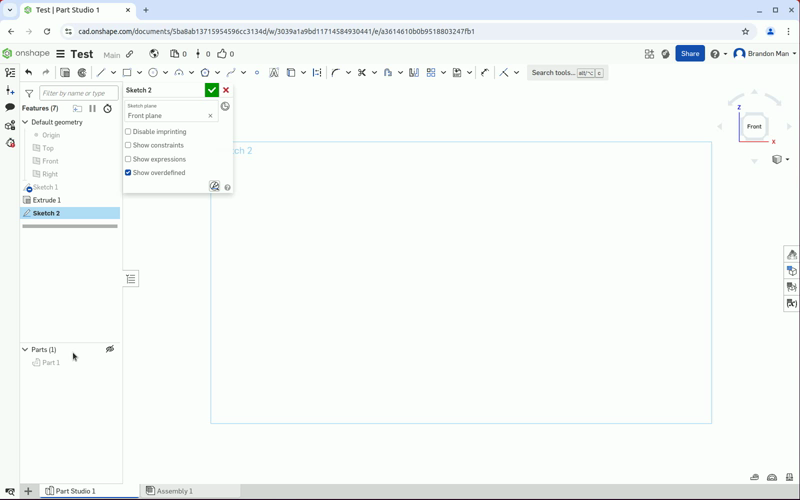
key(c)
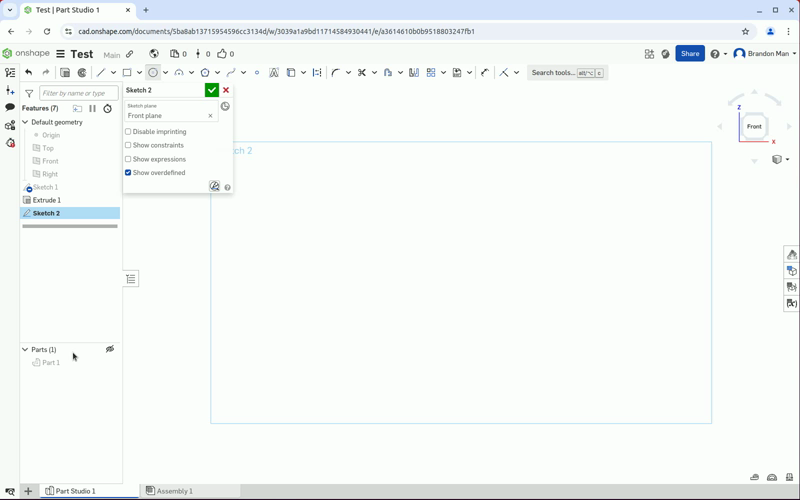
key_down(shift)
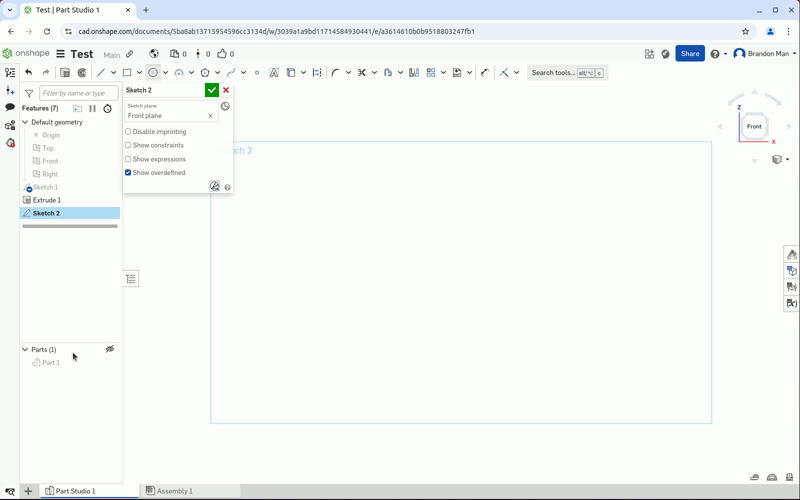
mouse_move(369, 282)
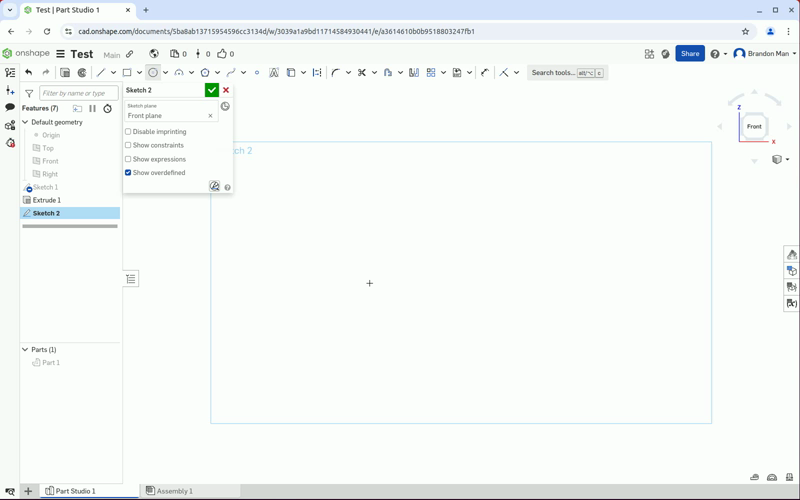
click(369, 282)
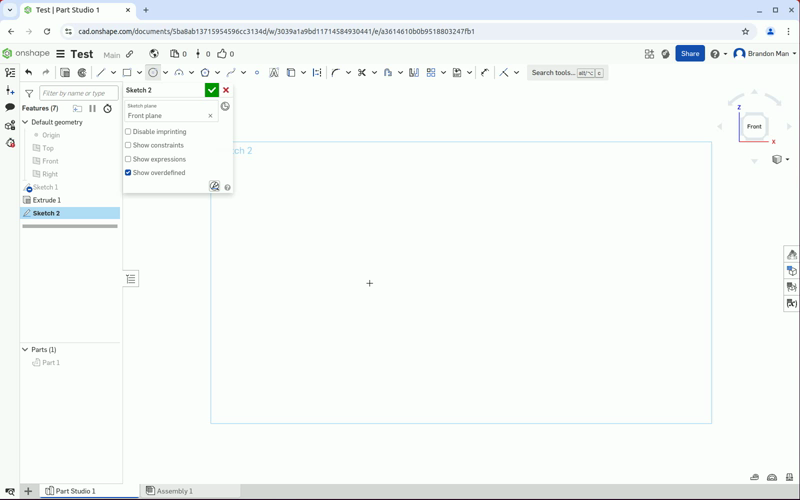
key_up(shift)
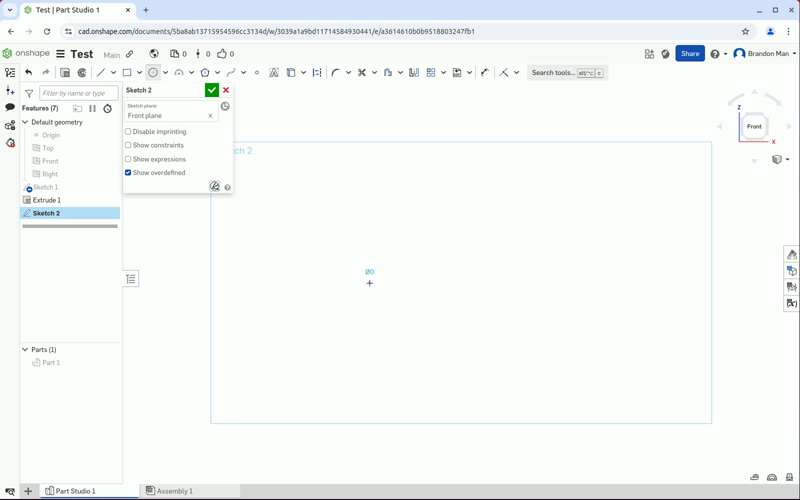
mouse_move(384, 282)
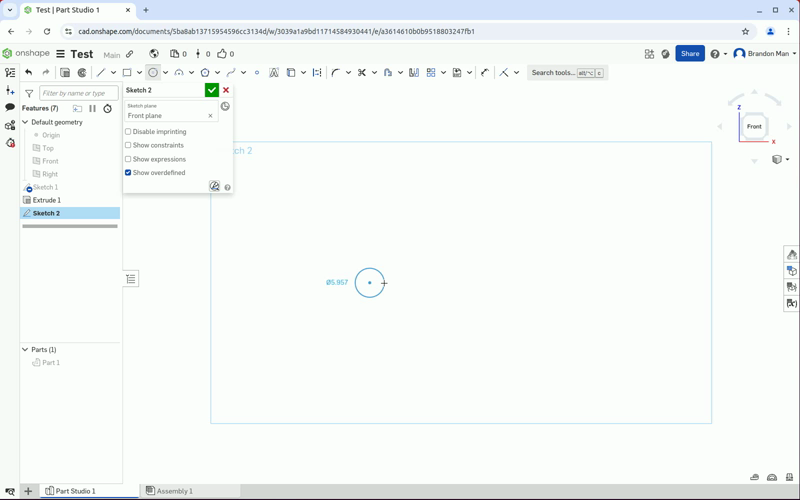
click(384, 282)
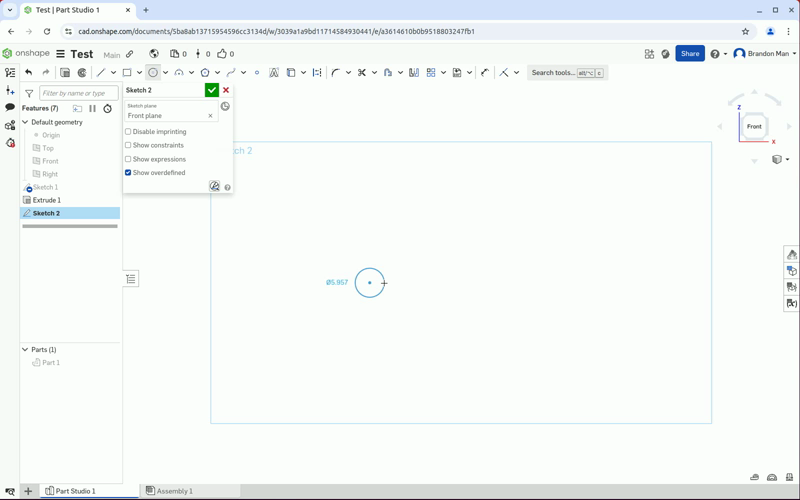
key(esc)
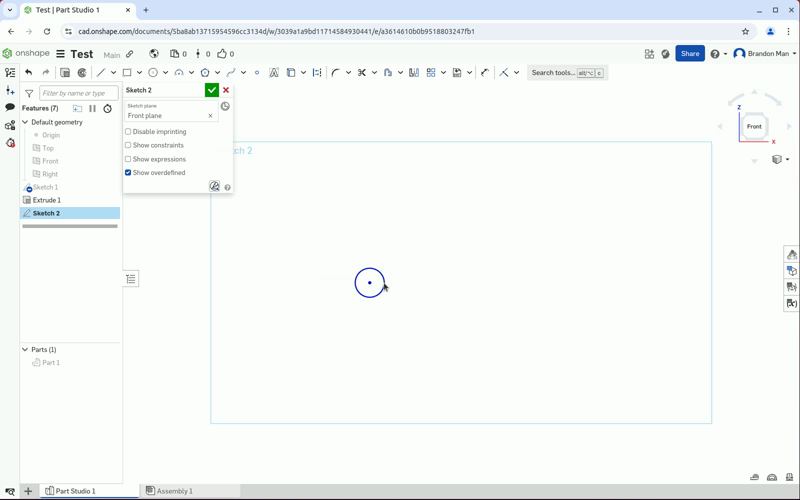
mouse_move(358, 282)
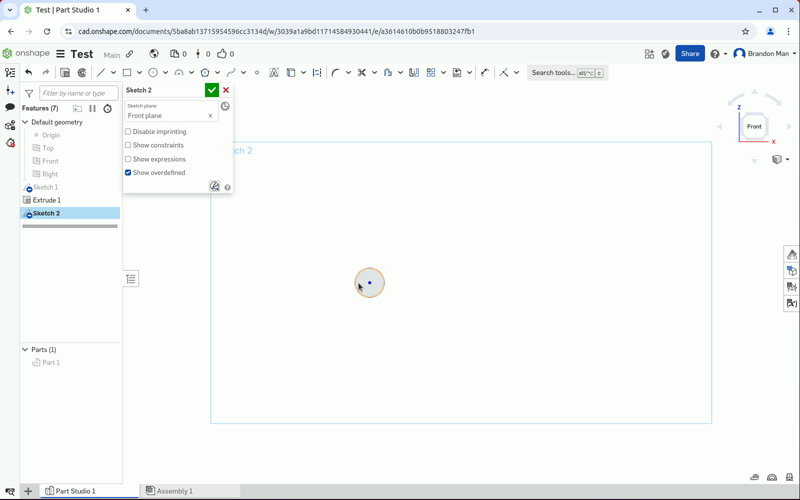
scroll(6)
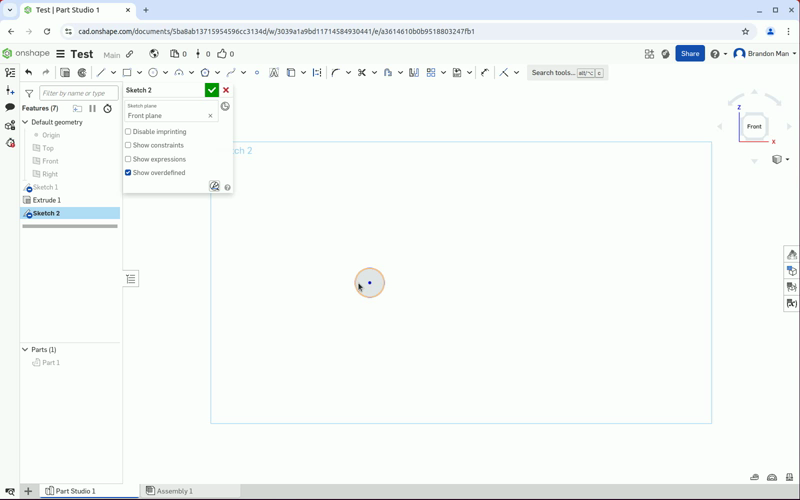
scroll(6)
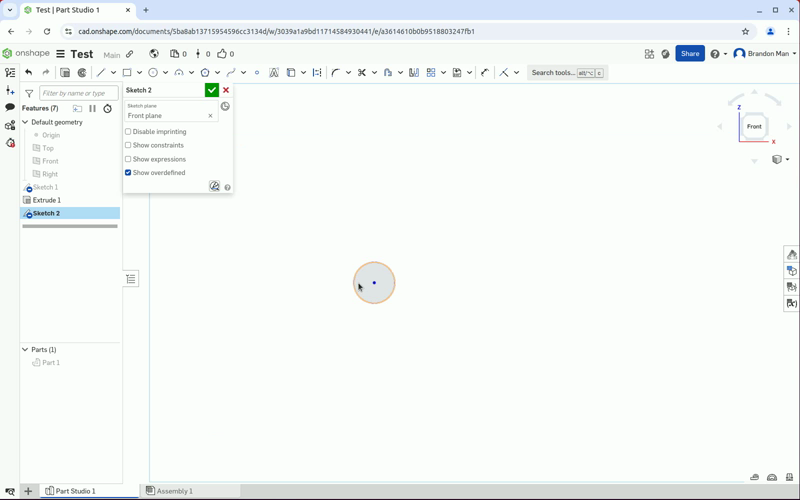
scroll(6)
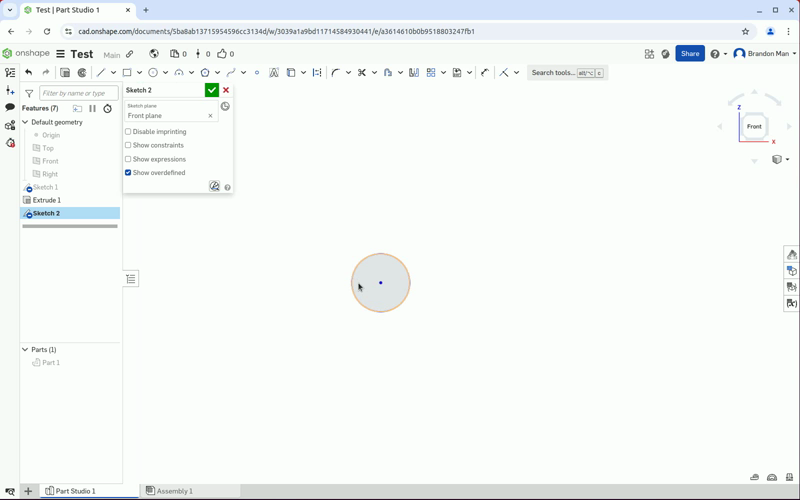
scroll(6)
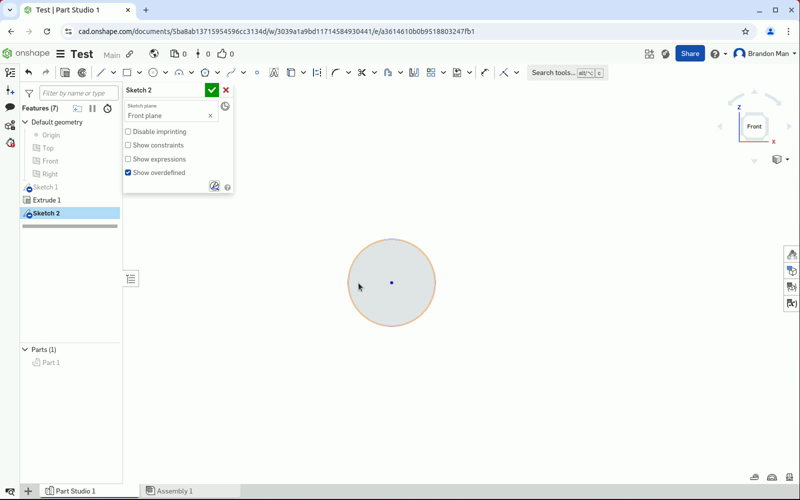
scroll(6)
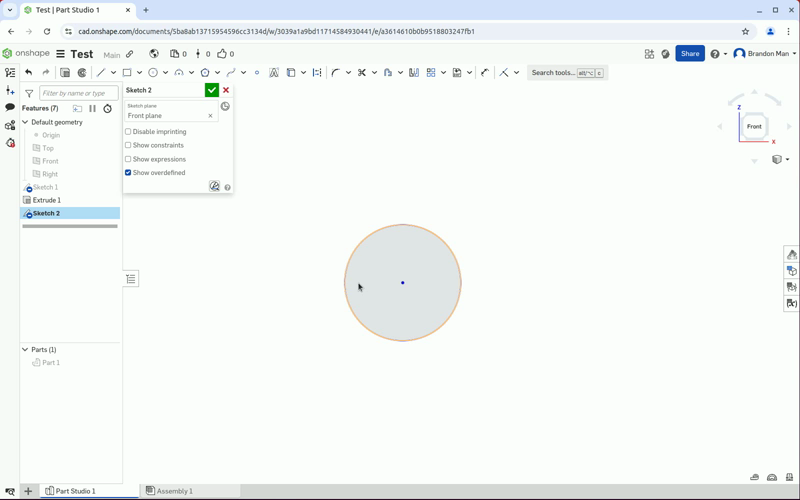
scroll(6)
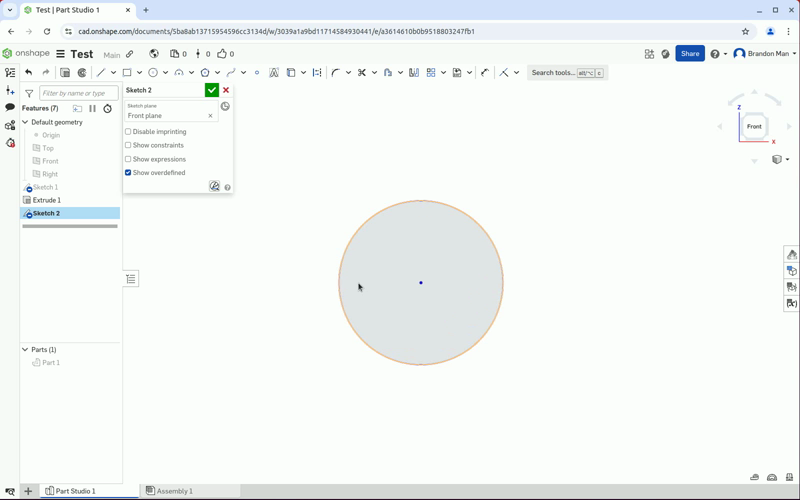
scroll(6)
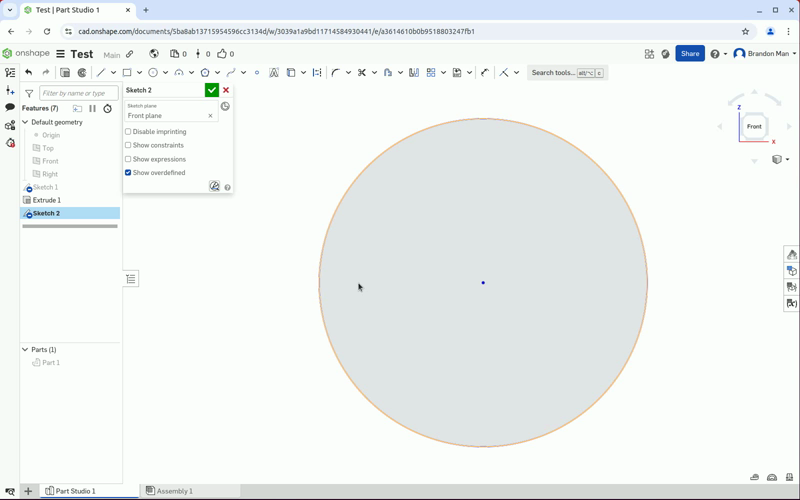
click(358, 282)
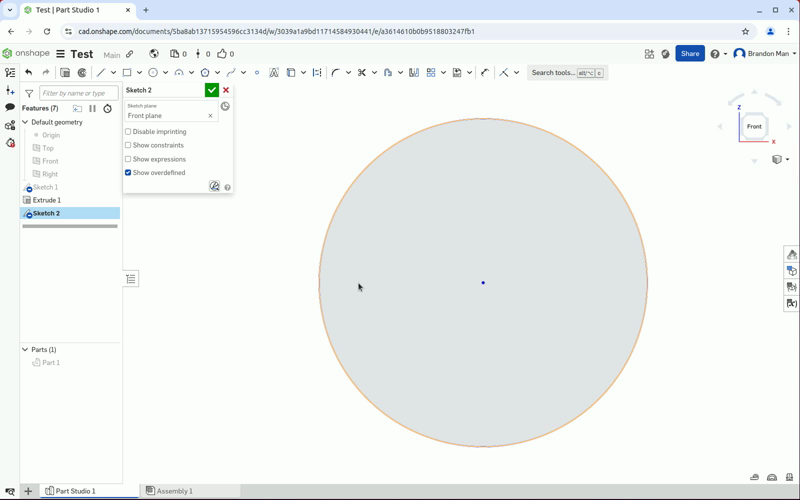
scroll(-6)
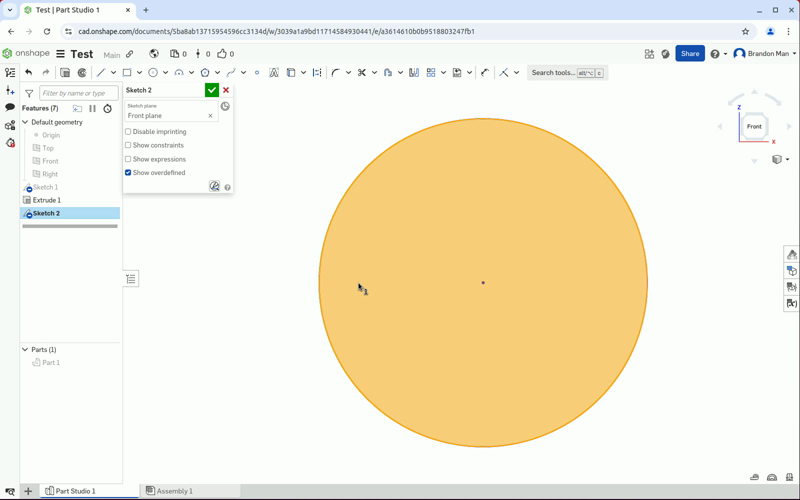
scroll(-6)
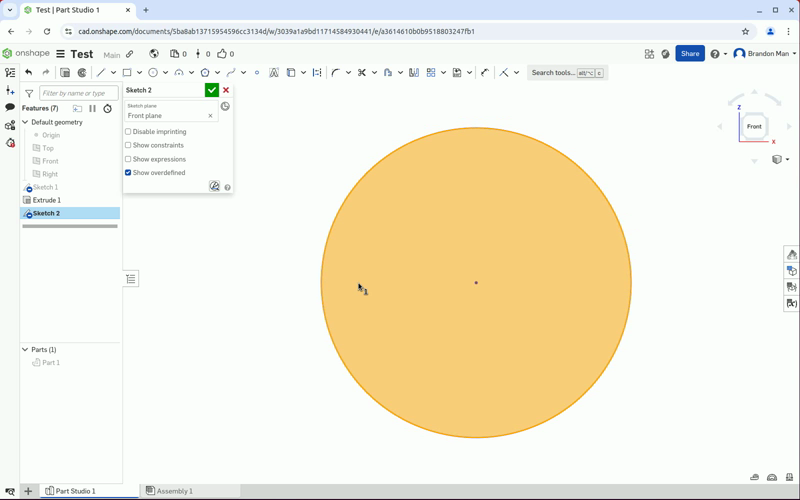
scroll(-6)
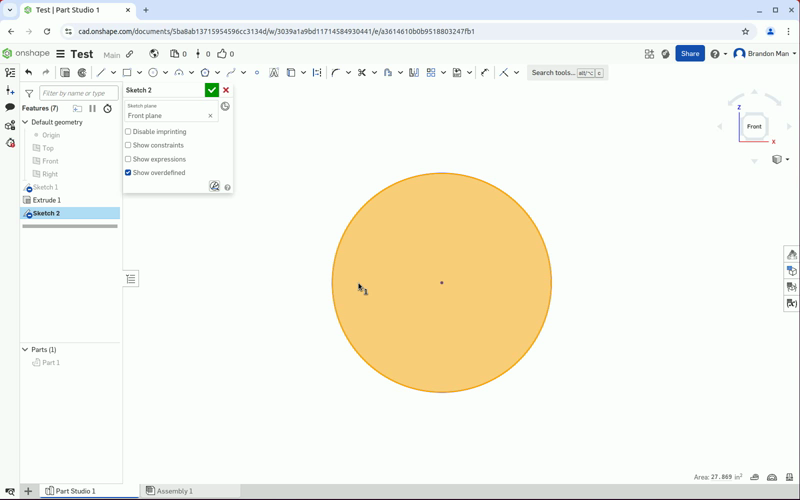
scroll(-6)
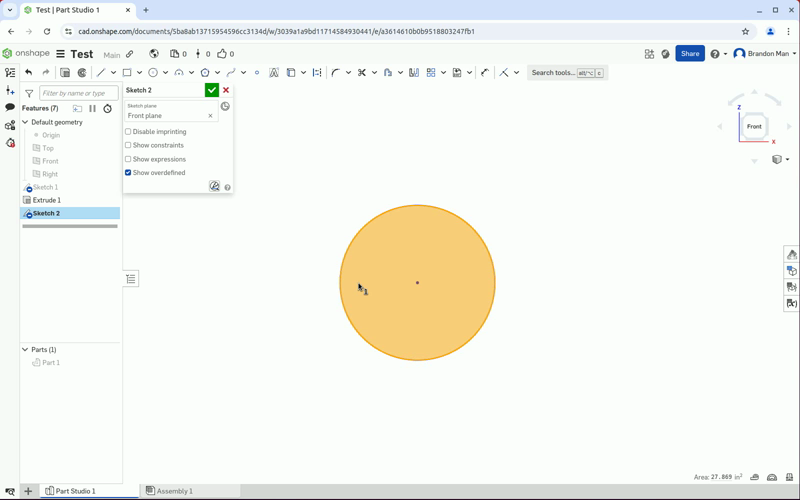
scroll(-6)
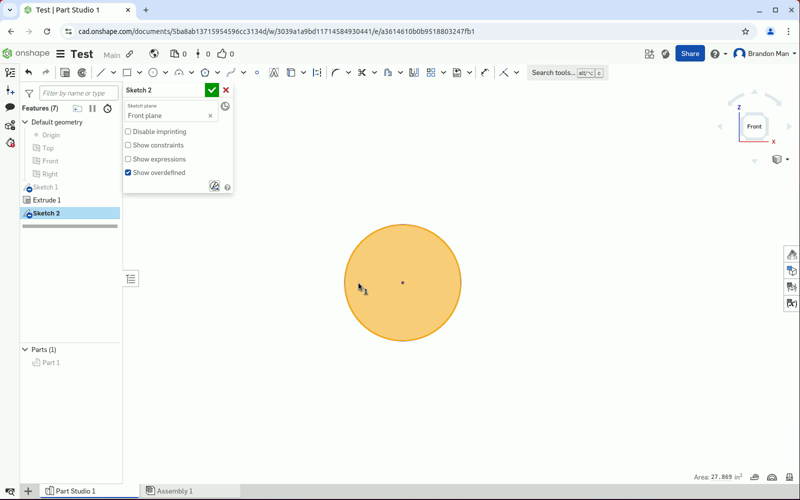
scroll(-6)
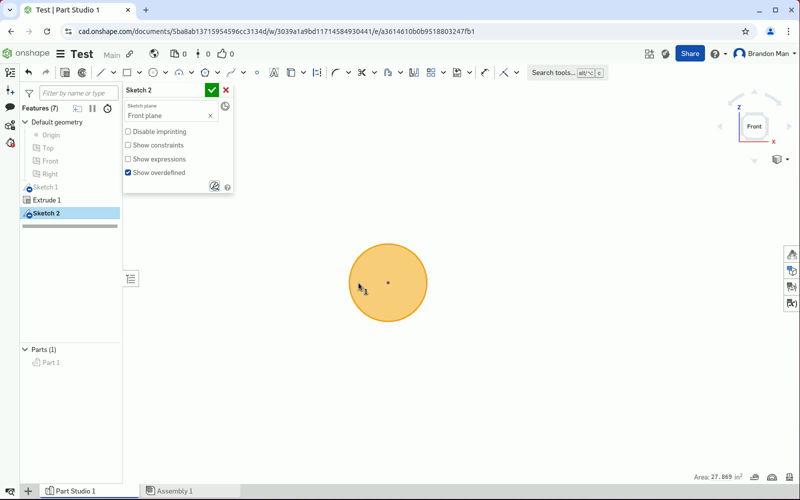
scroll(-6)
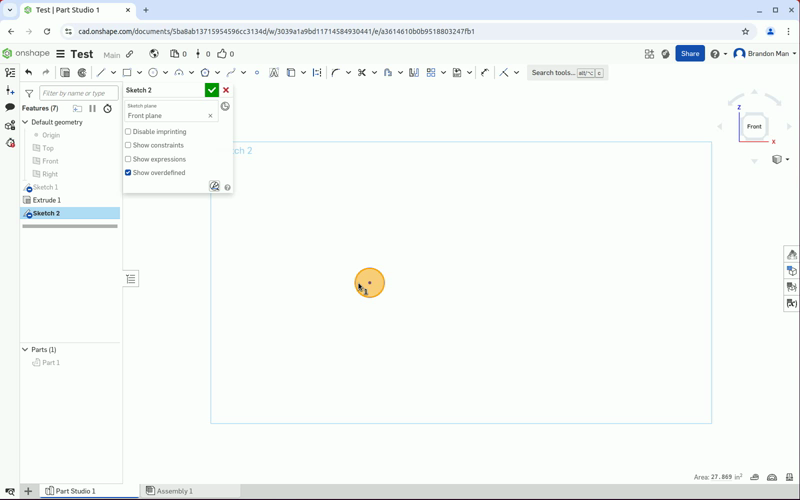
mouse_move(73, 352)
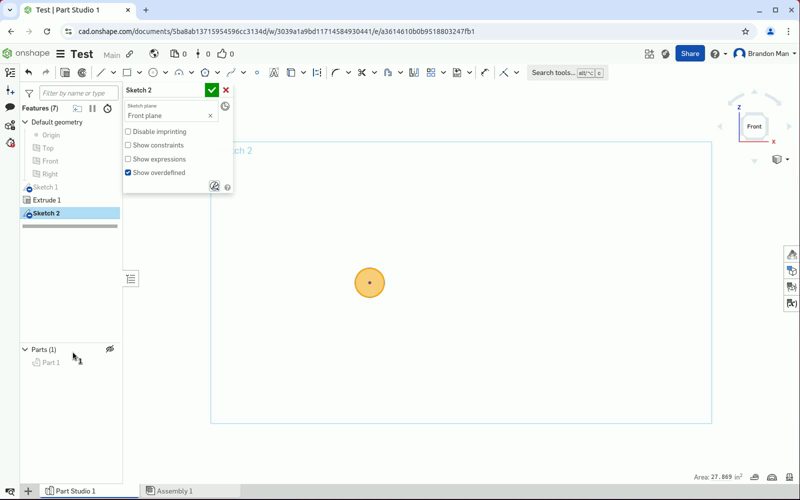
key(shift+y)
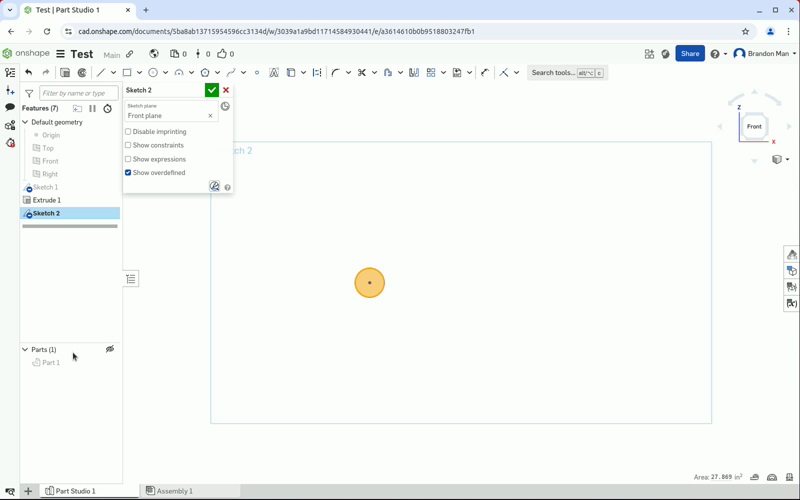
key(shift+e)
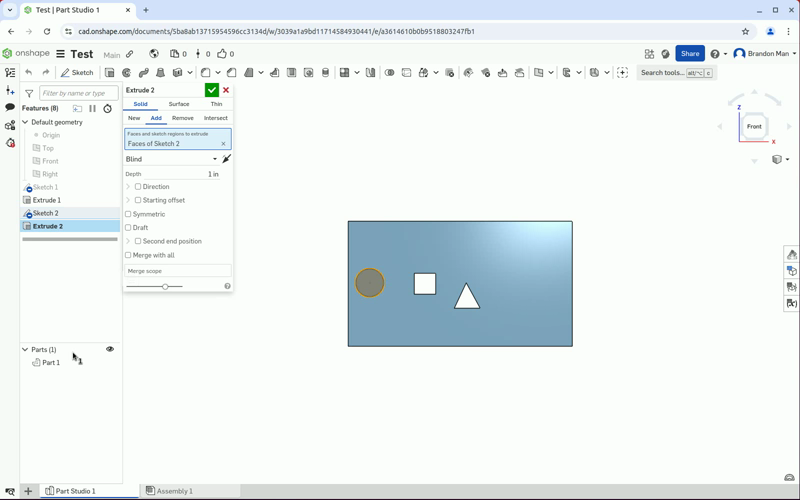
mouse_move(143, 106)
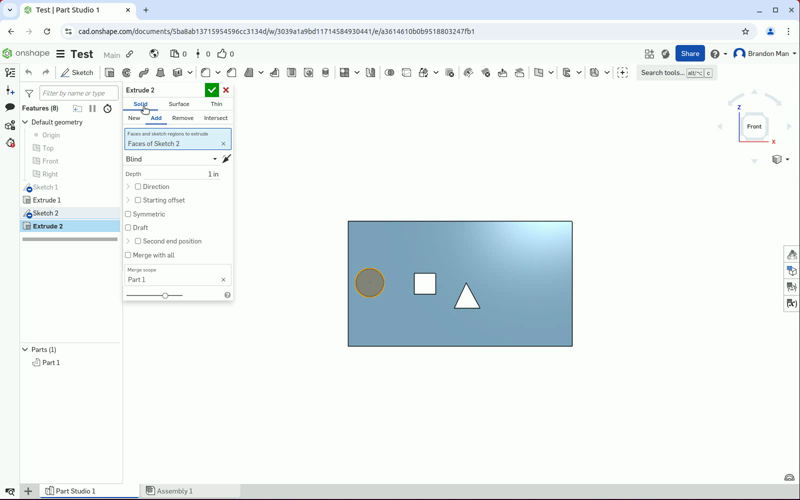
click(143, 106)
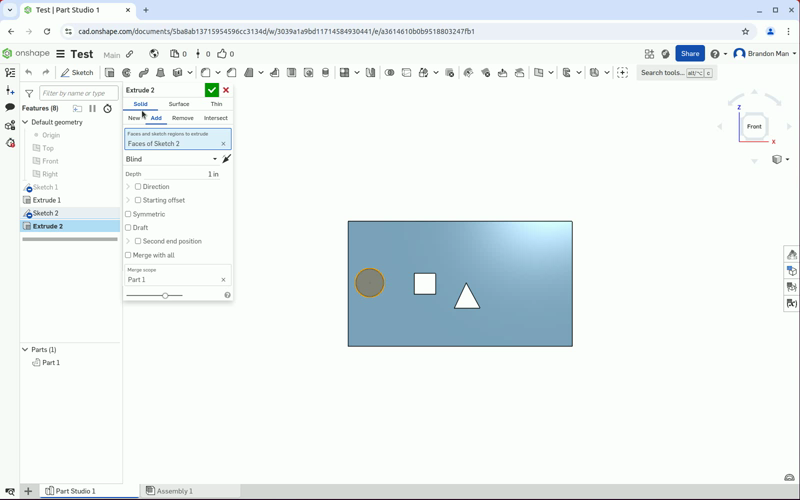
mouse_move(137, 120)
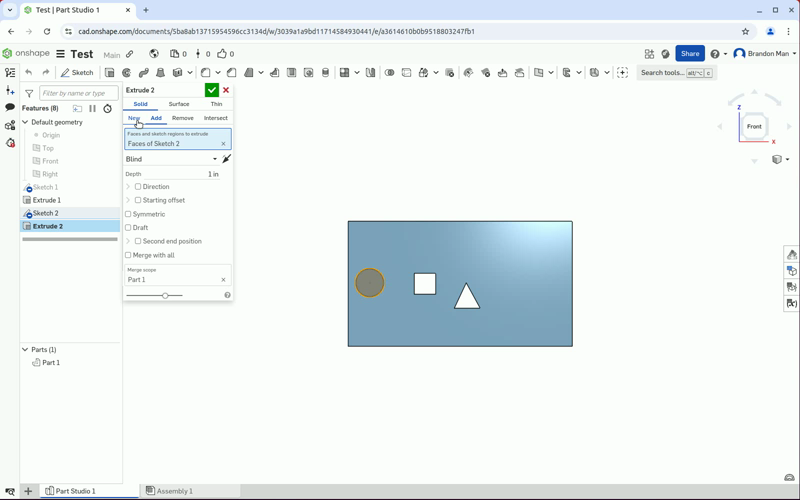
click(137, 120)
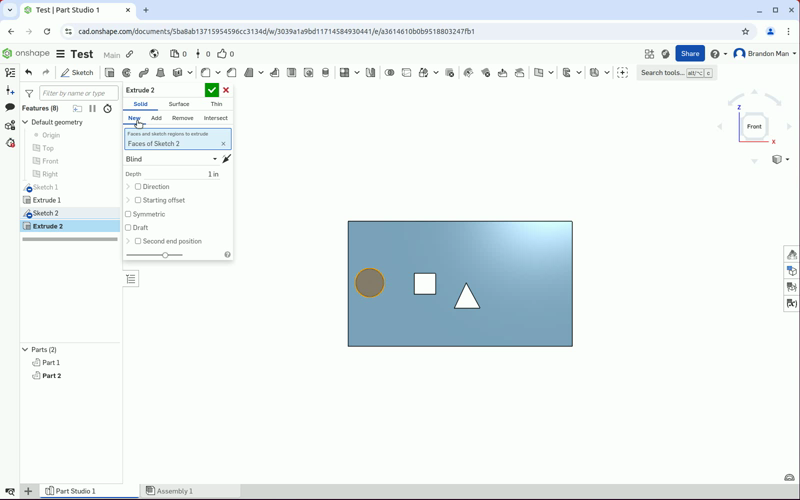
key(tab, 4)
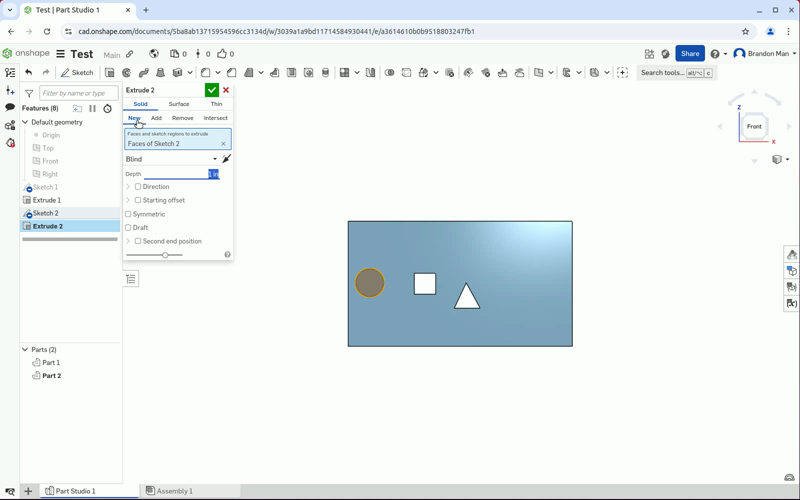
text(11.795)
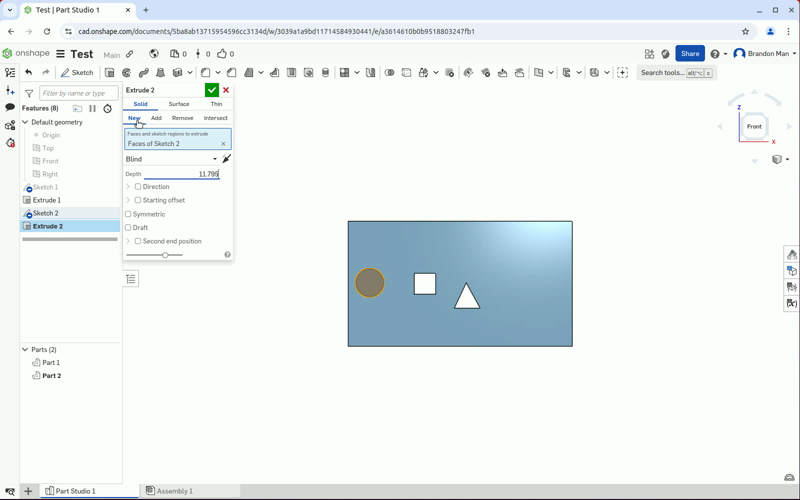
key(enter)
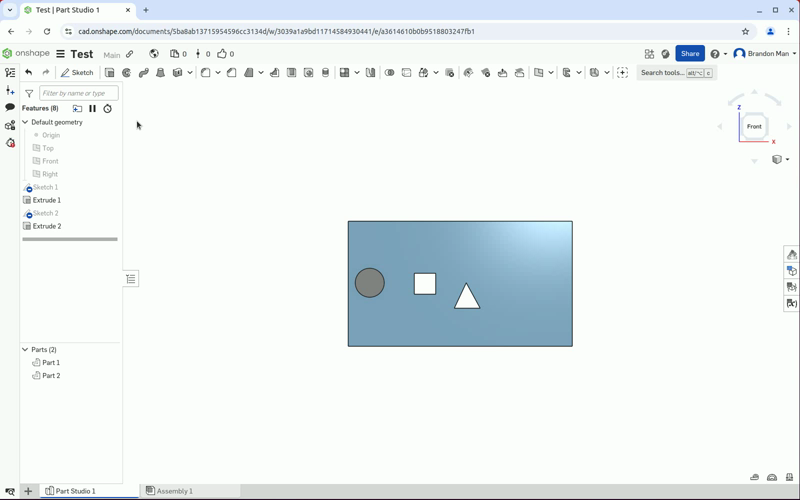
key(shift+h)
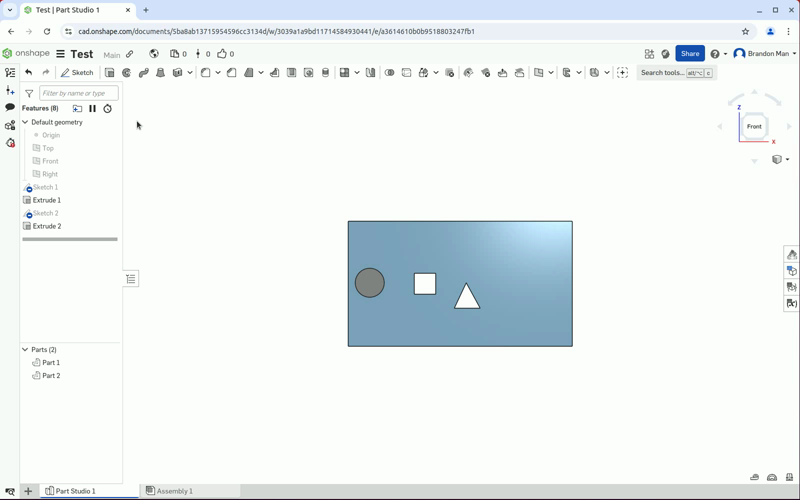
key(shift+h)
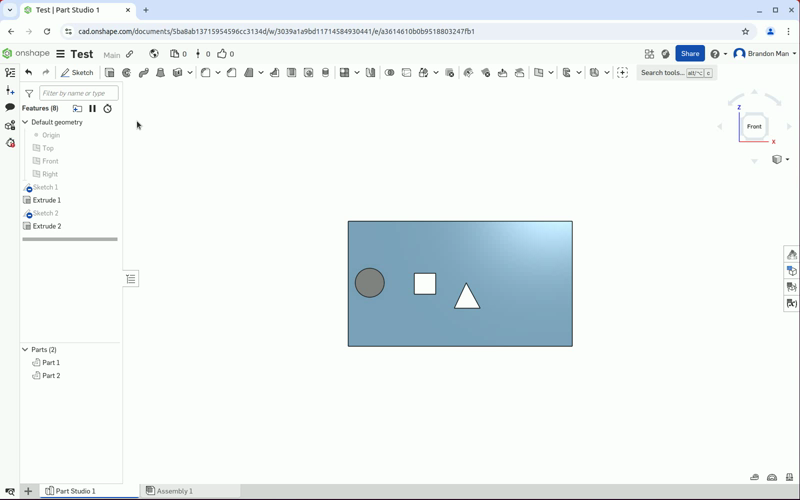
mouse_move(73, 189)
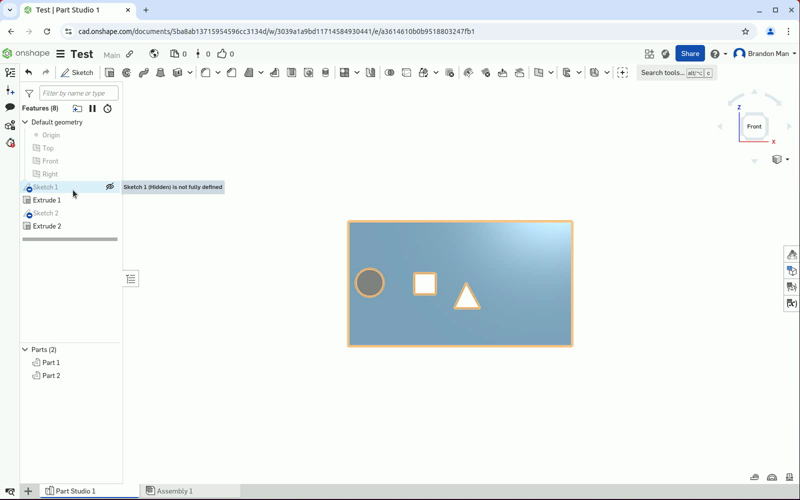
click(73, 189)
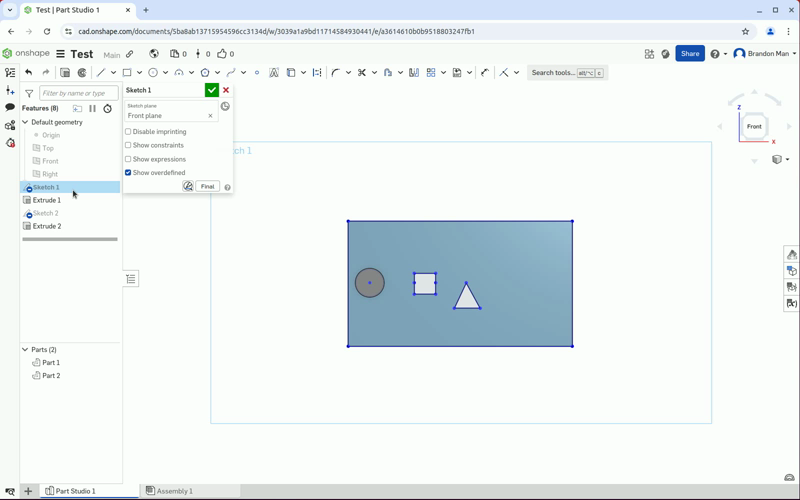
mouse_move(229, 92)
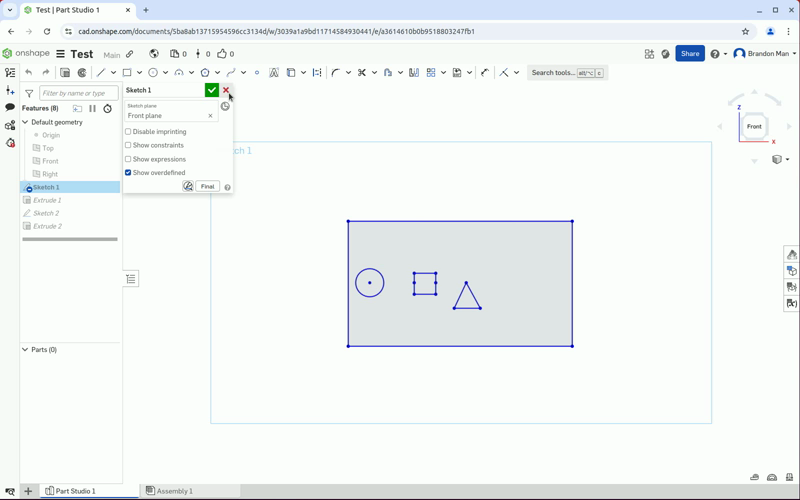
click(229, 92)
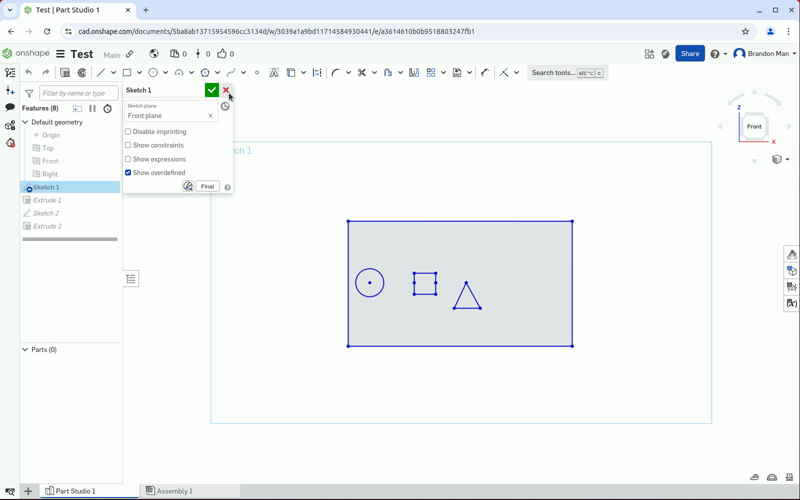
key(shift+s)
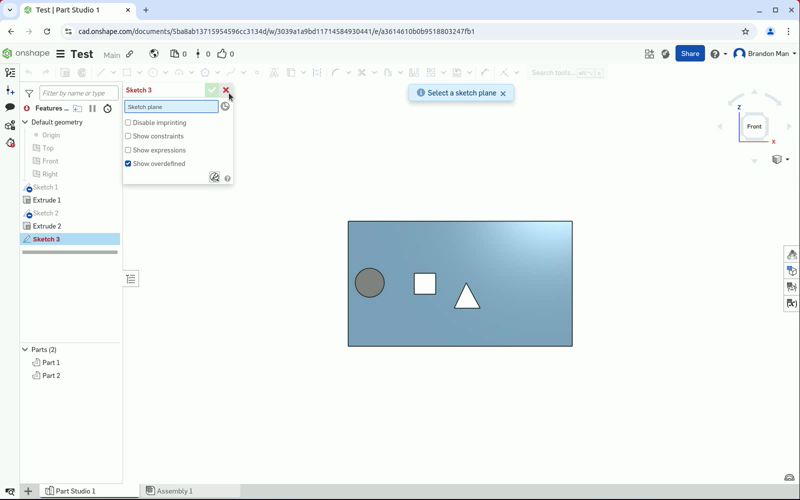
mouse_move(73, 163)
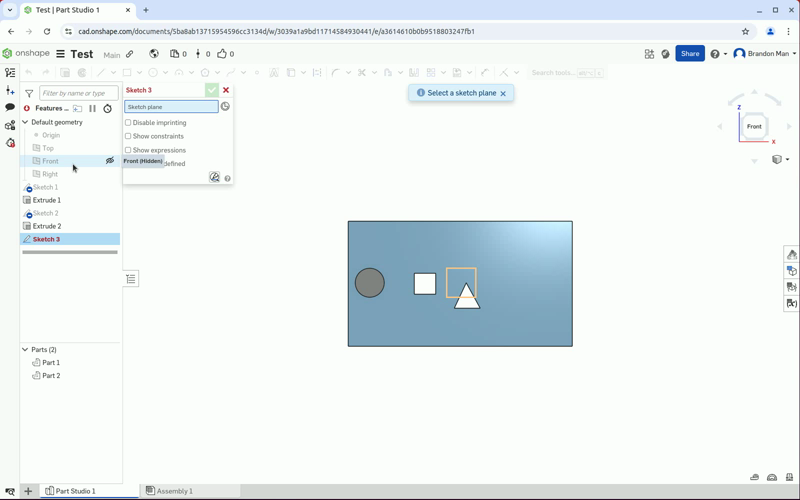
click(73, 163)
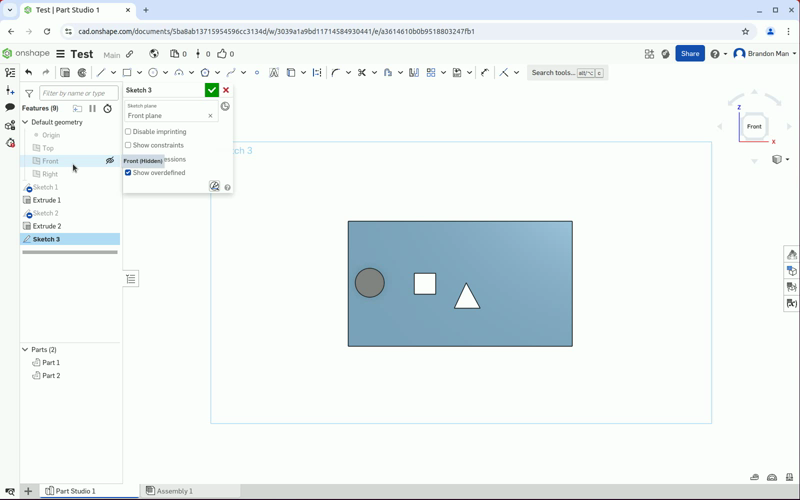
mouse_move(73, 352)
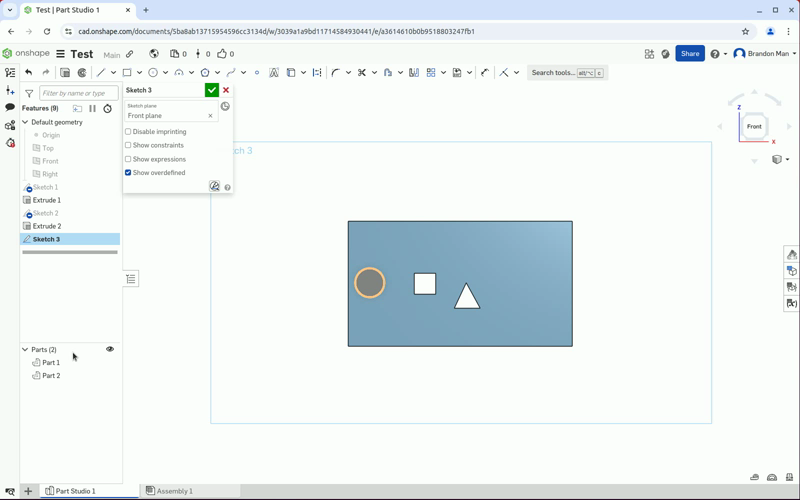
key(y)
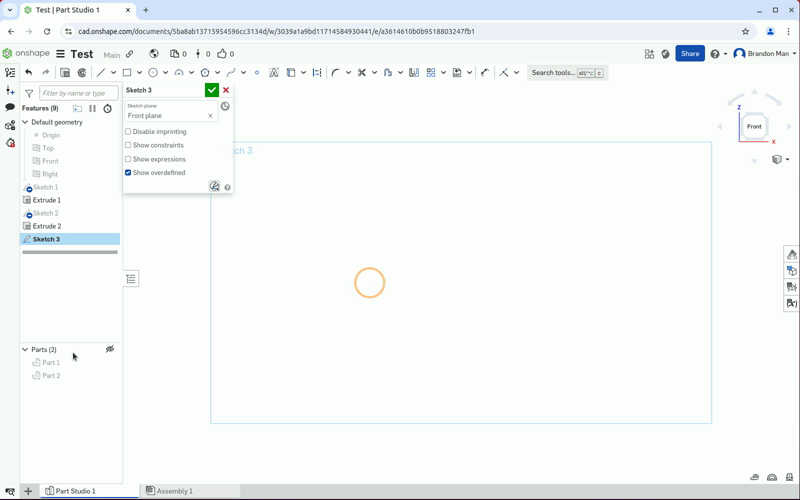
key(l)
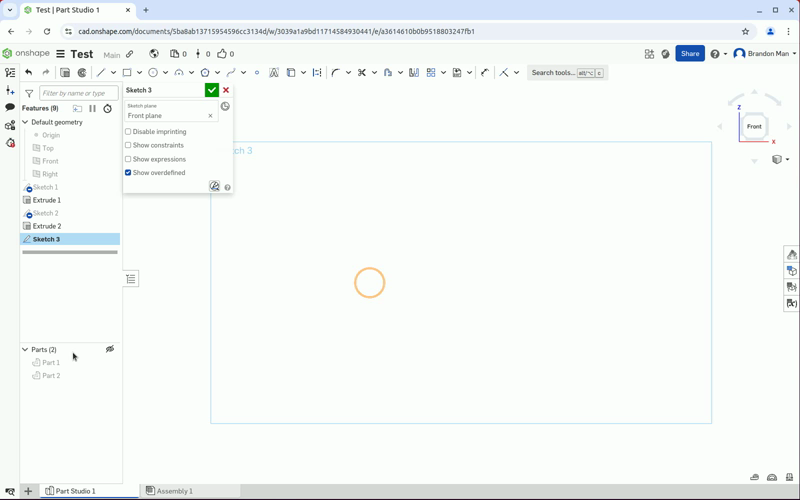
key_down(shift)
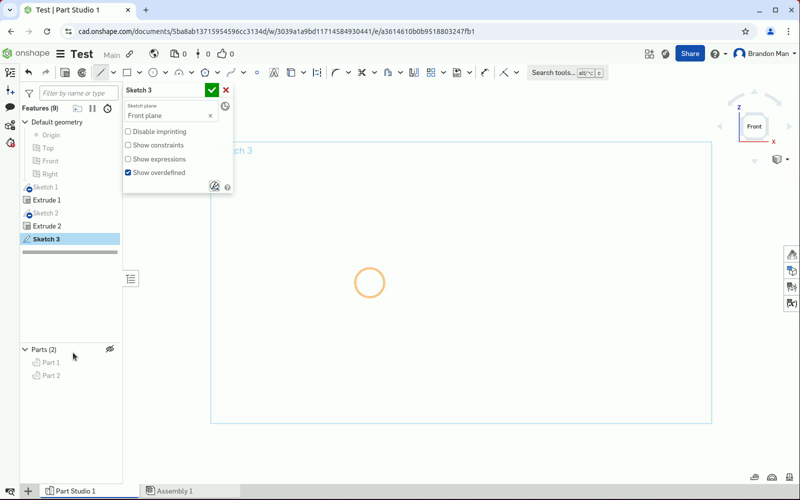
mouse_move(414, 282)
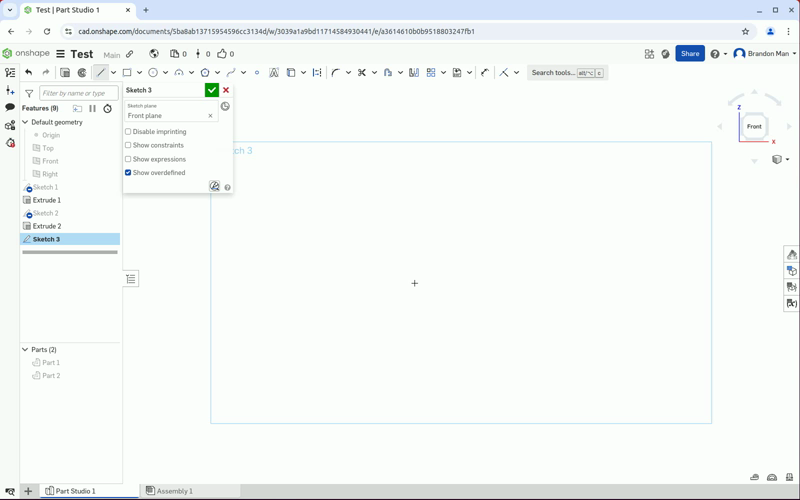
click(414, 282)
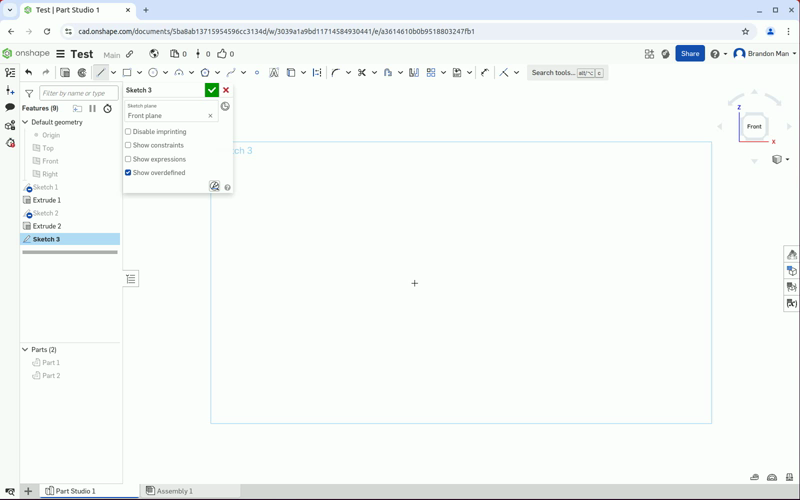
key_up(shift)
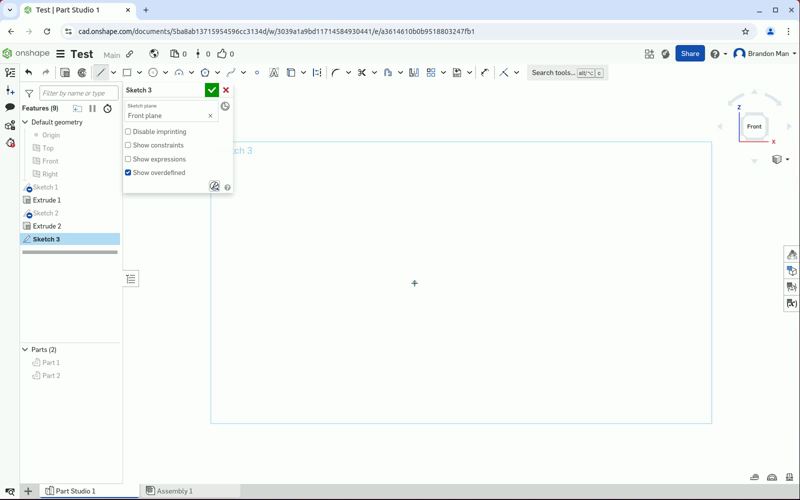
key_down(shift)
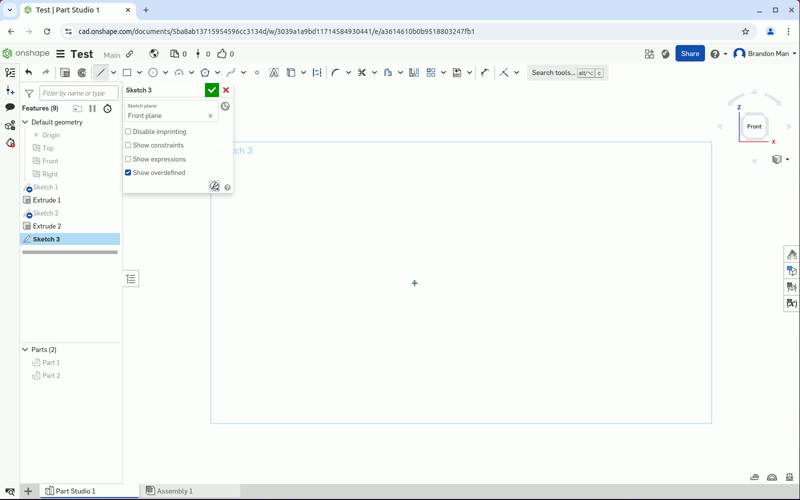
mouse_move(444, 282)
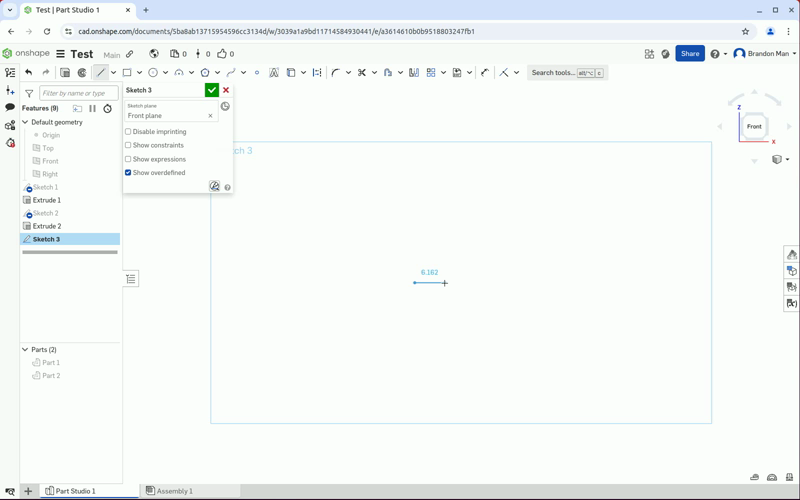
mouse_move(426, 282)
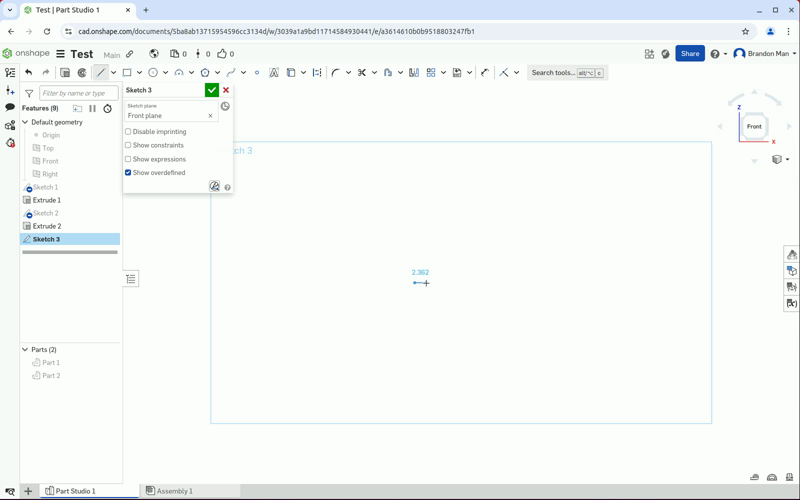
click(426, 282)
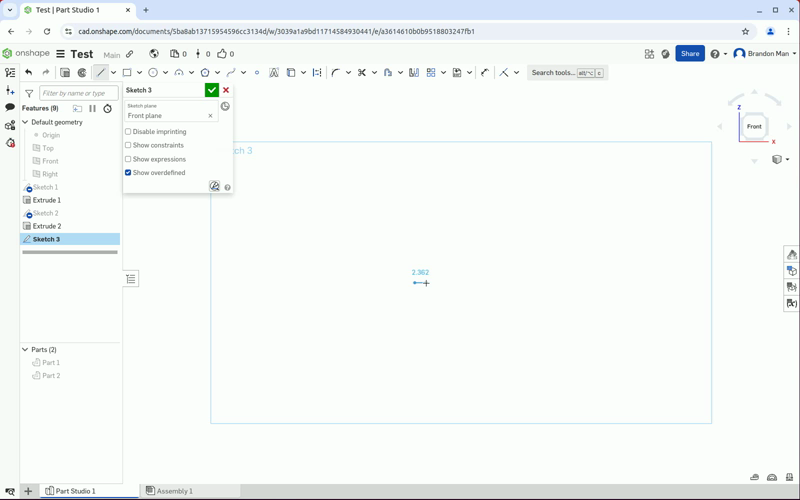
key_up(shift)
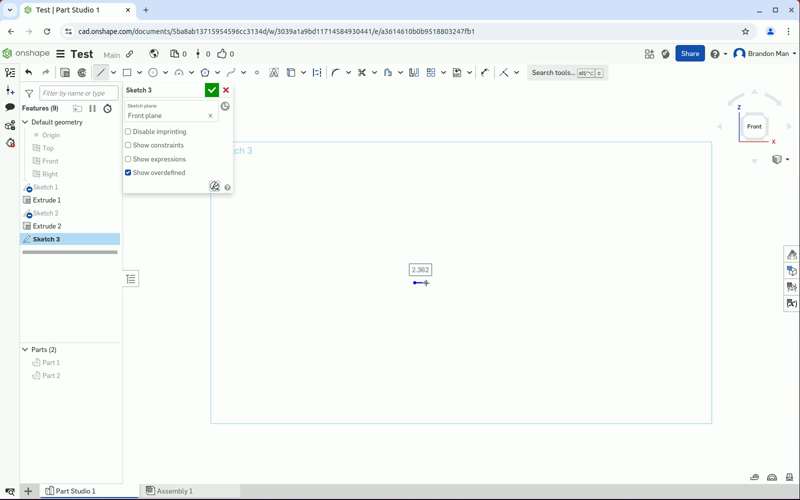
key_down(shift)
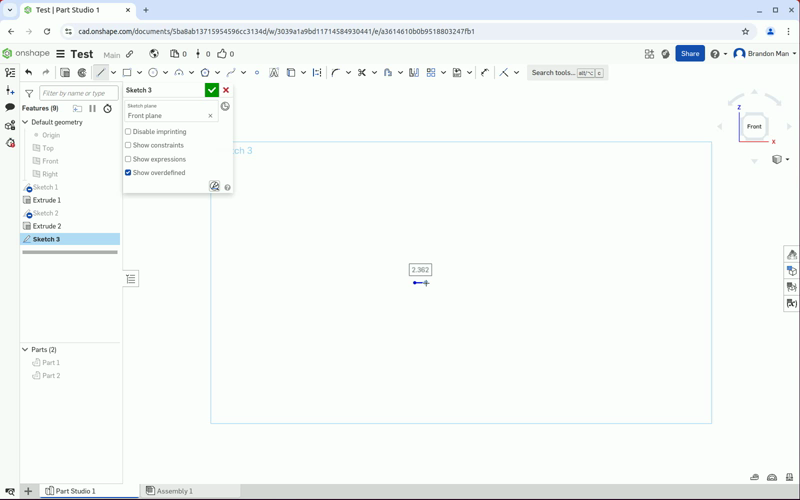
mouse_move(456, 282)
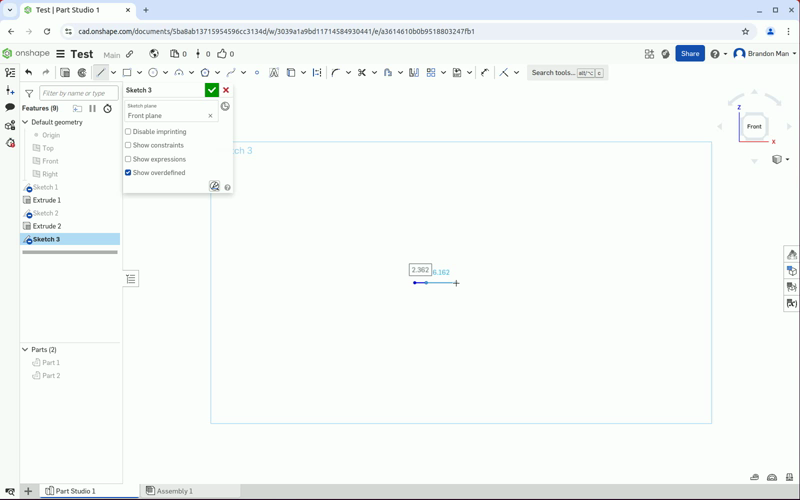
mouse_move(437, 282)
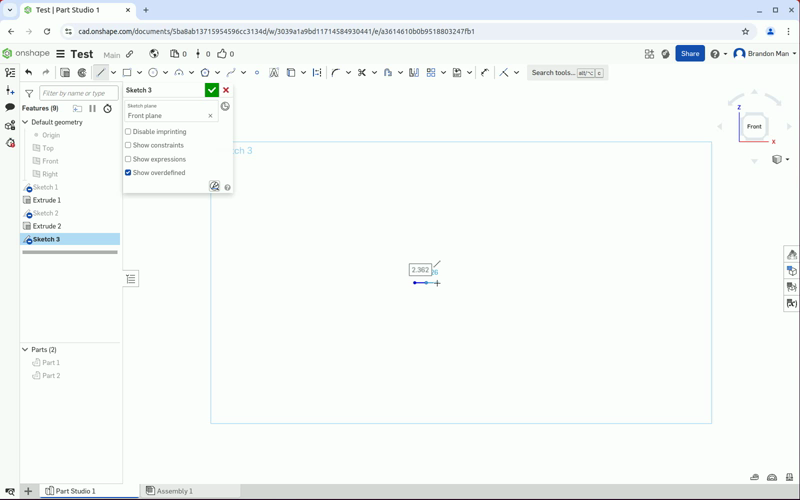
click(437, 282)
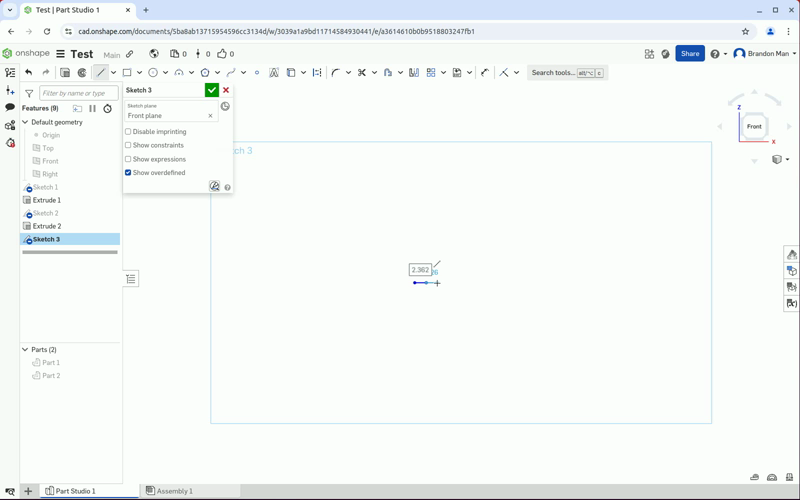
key_up(shift)
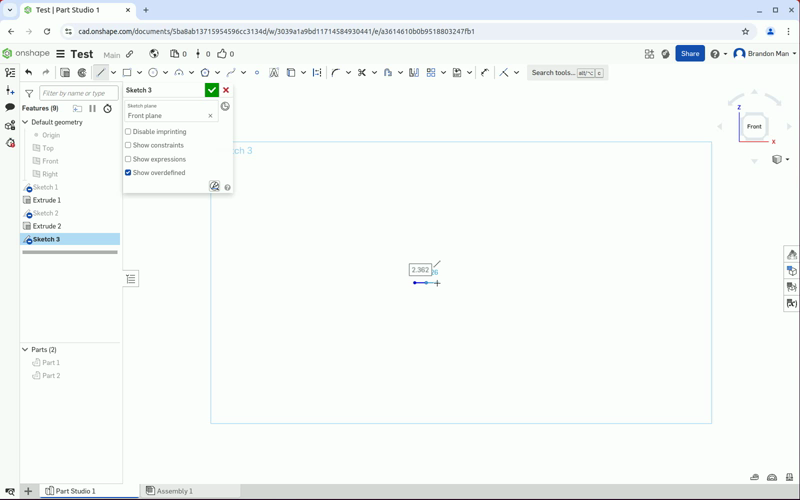
key_down(shift)
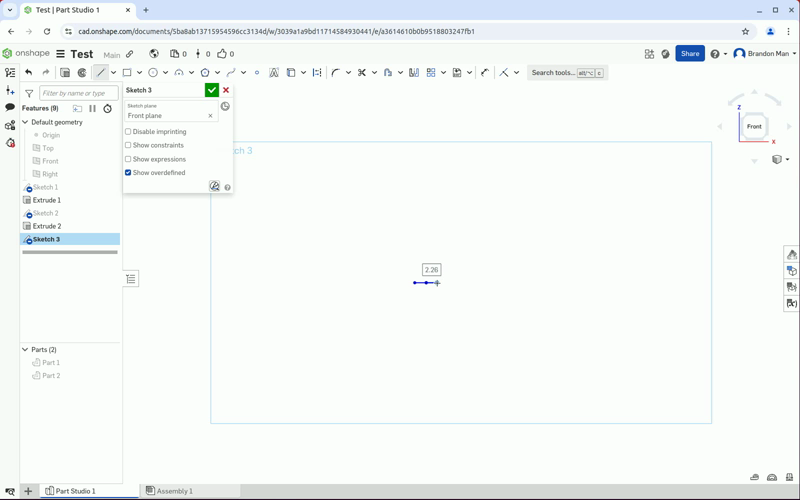
mouse_move(467, 282)
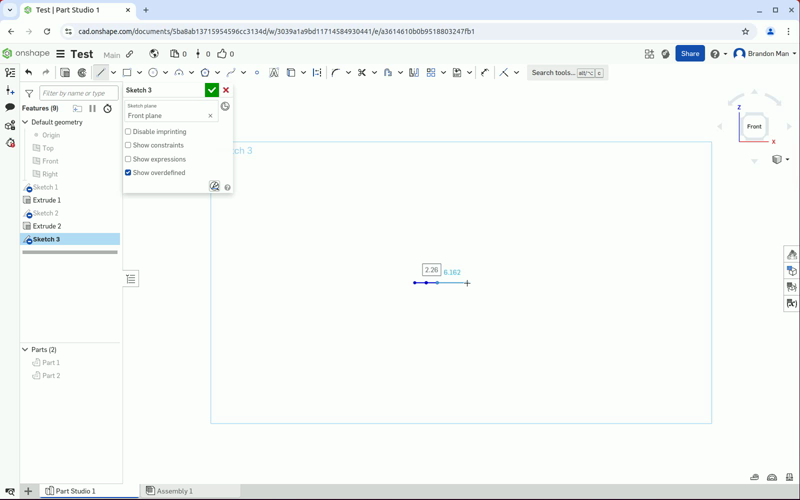
mouse_move(437, 271)
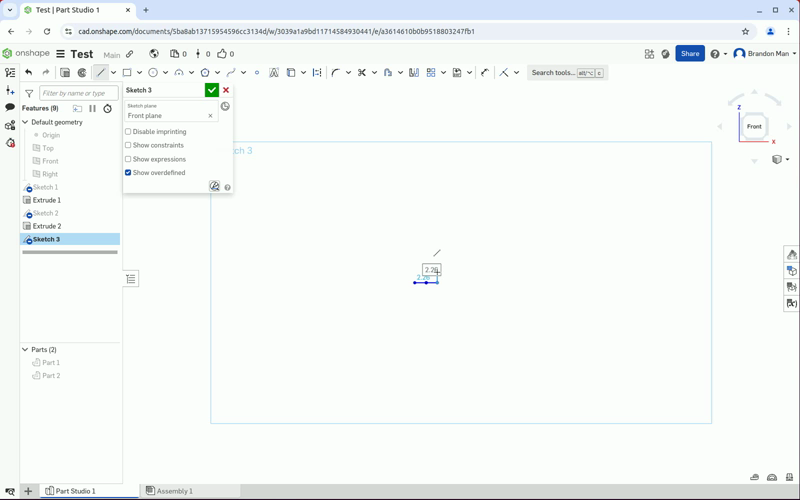
click(437, 271)
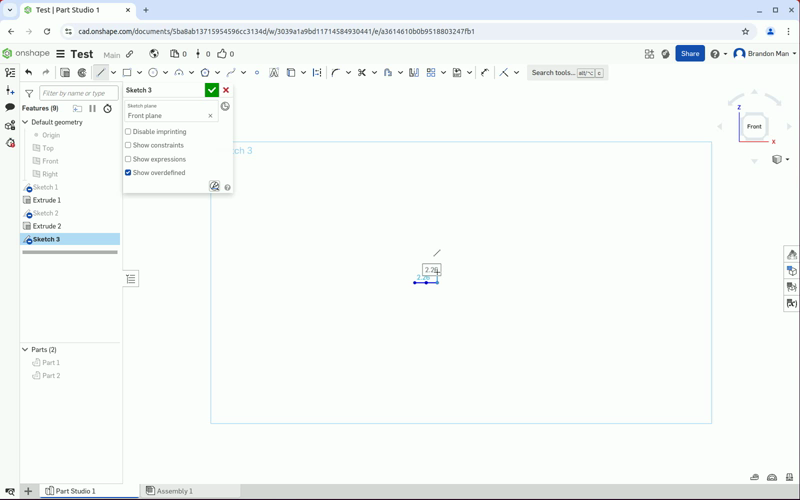
key_up(shift)
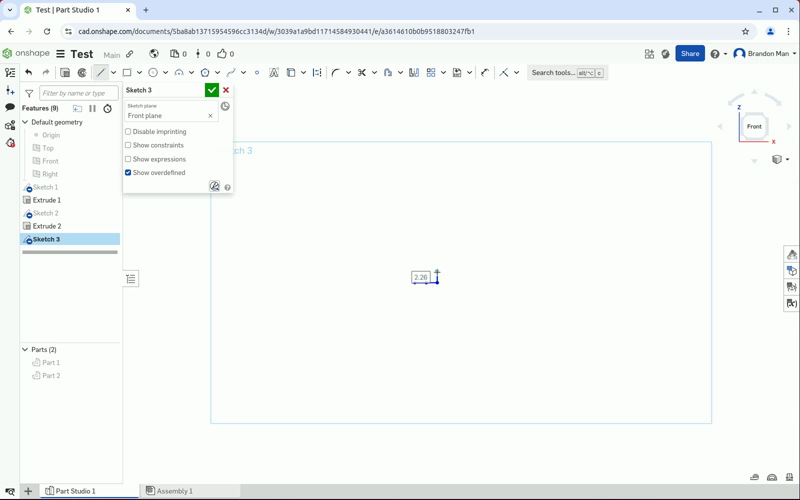
key_down(shift)
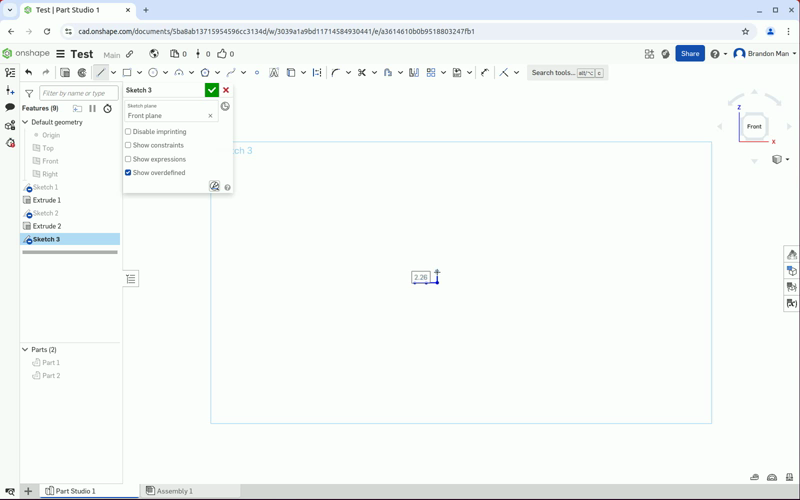
mouse_move(467, 271)
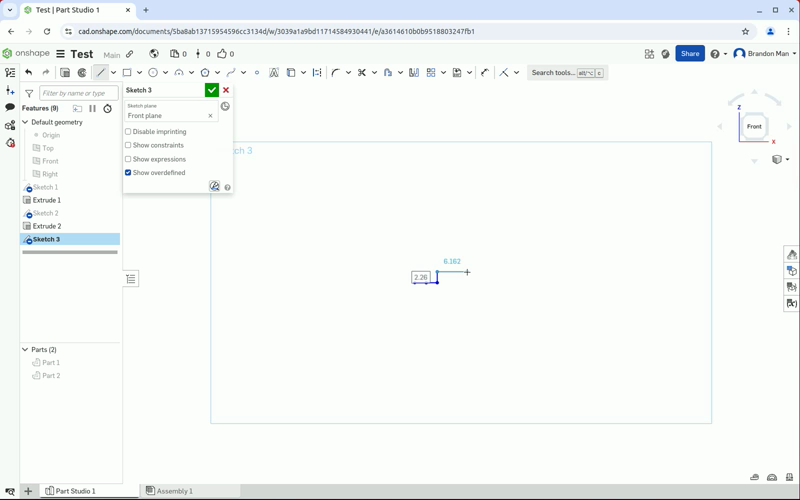
mouse_move(414, 271)
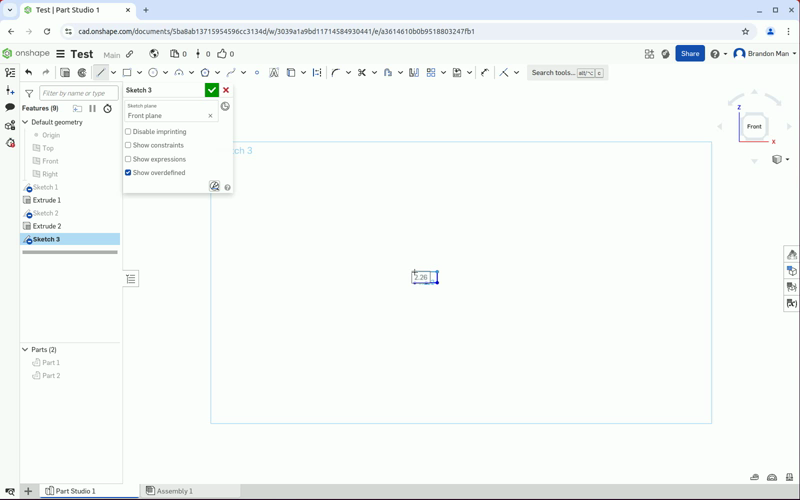
click(414, 271)
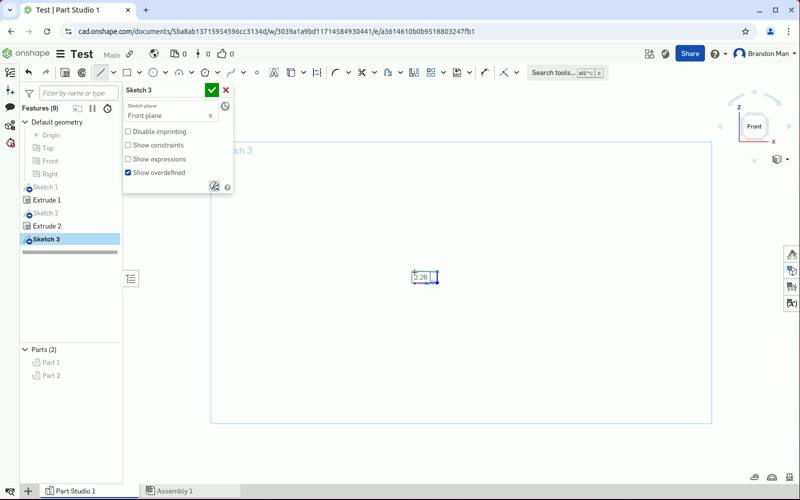
key_up(shift)
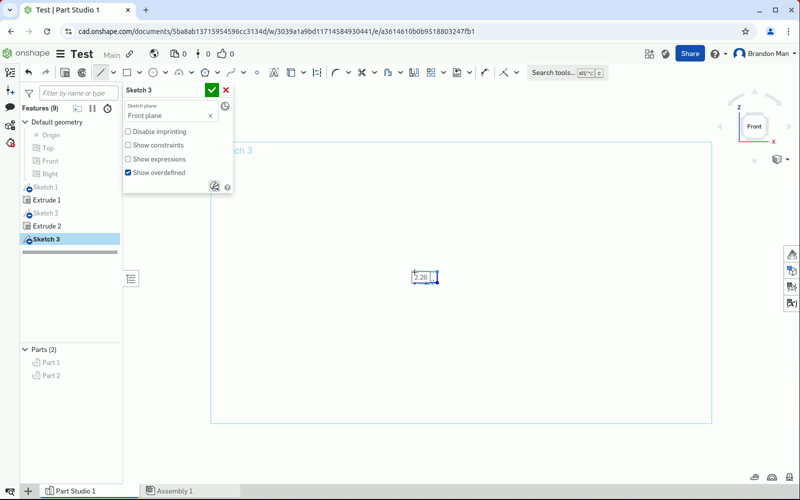
mouse_move(444, 271)
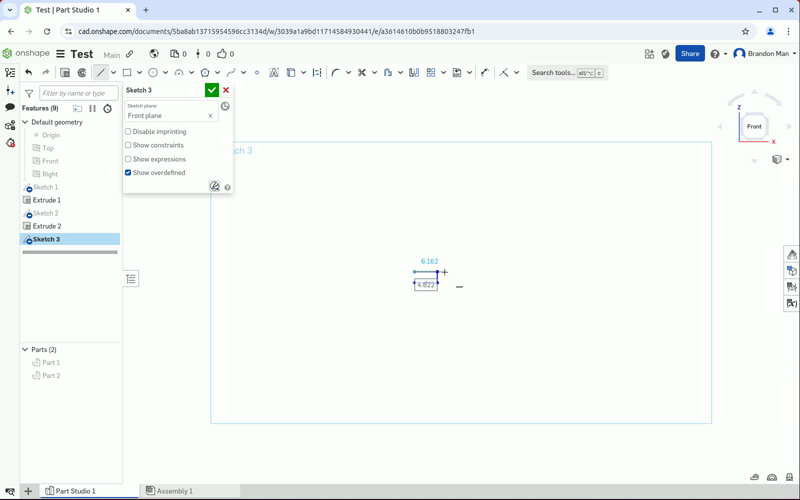
key_down(shift)
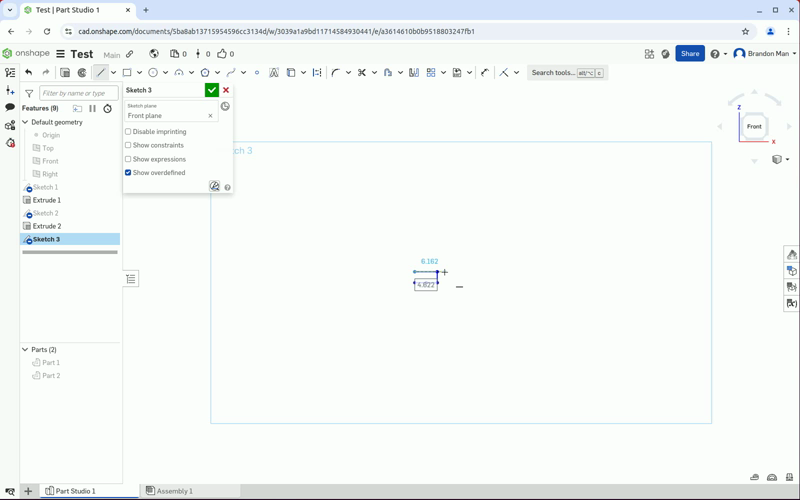
mouse_move(414, 282)
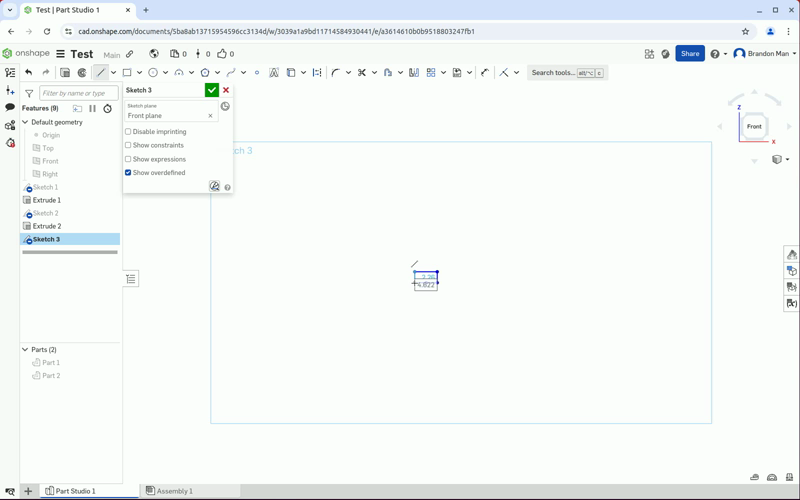
key_up(shift)
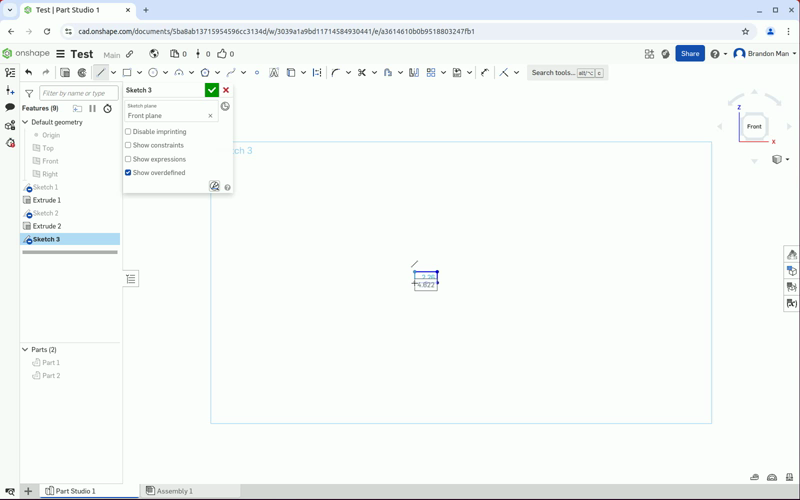
click(414, 282)
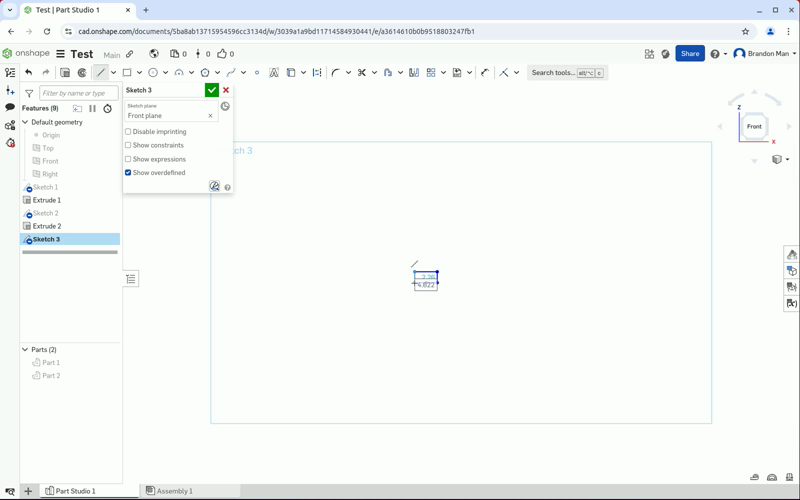
key(esc)
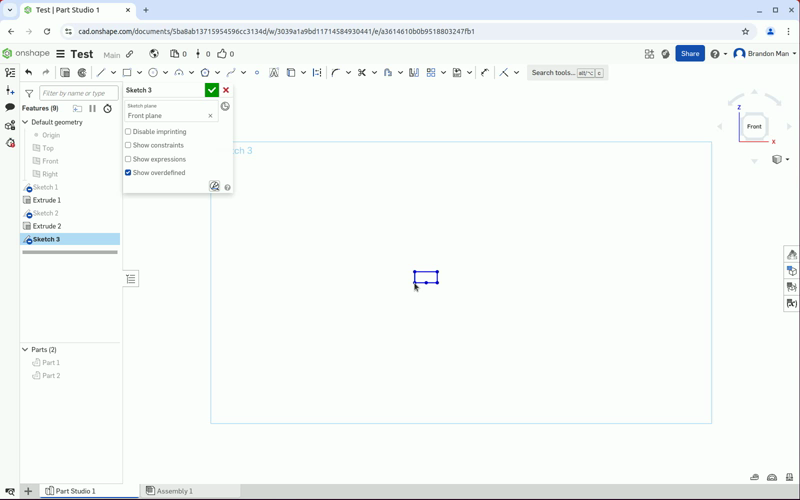
mouse_move(418, 274)
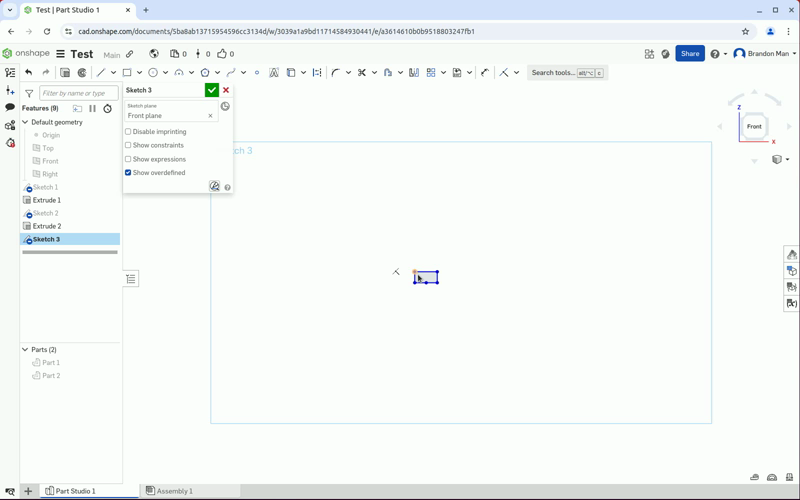
scroll(6)
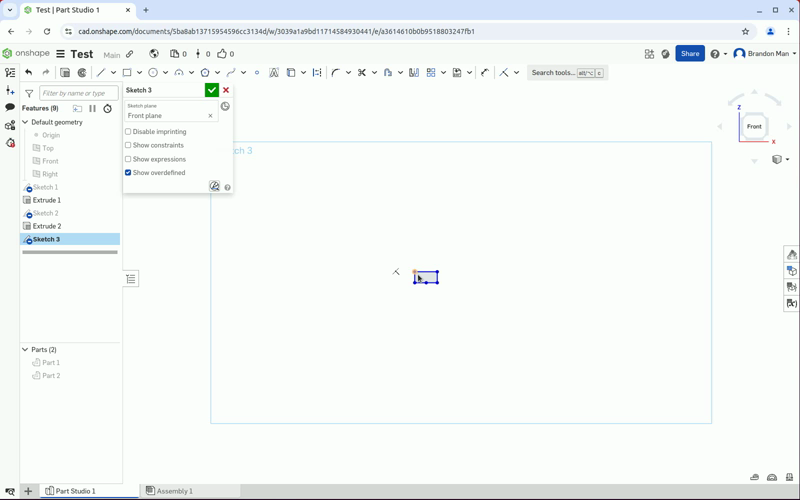
scroll(6)
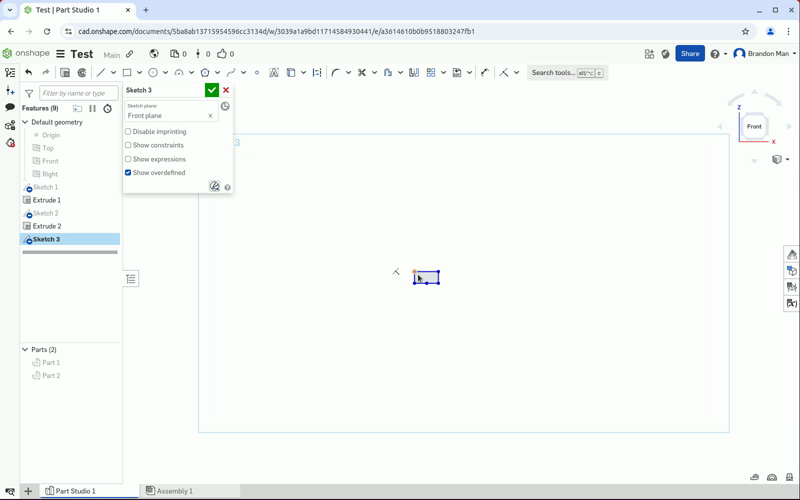
scroll(6)
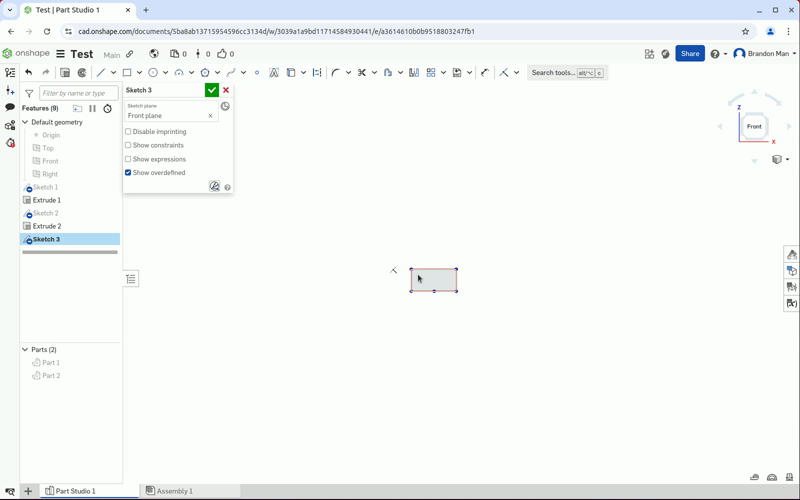
scroll(6)
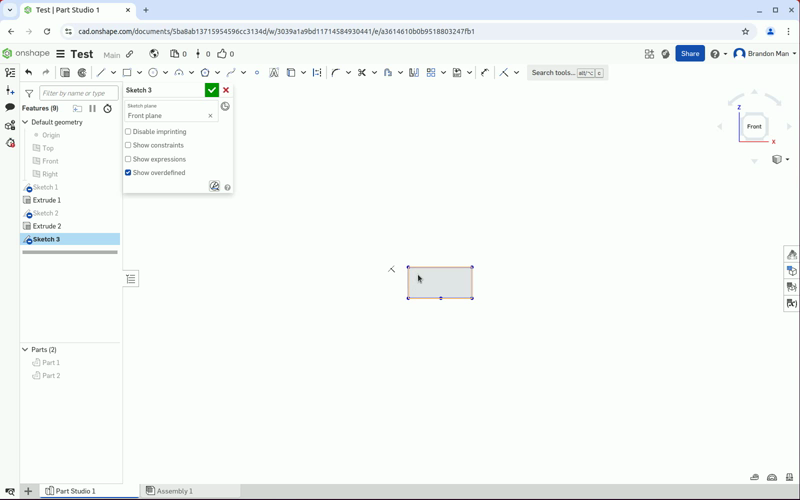
scroll(6)
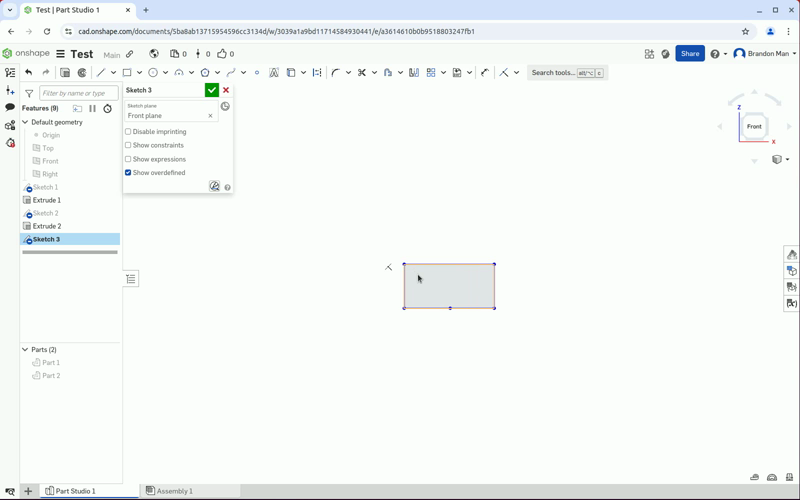
scroll(6)
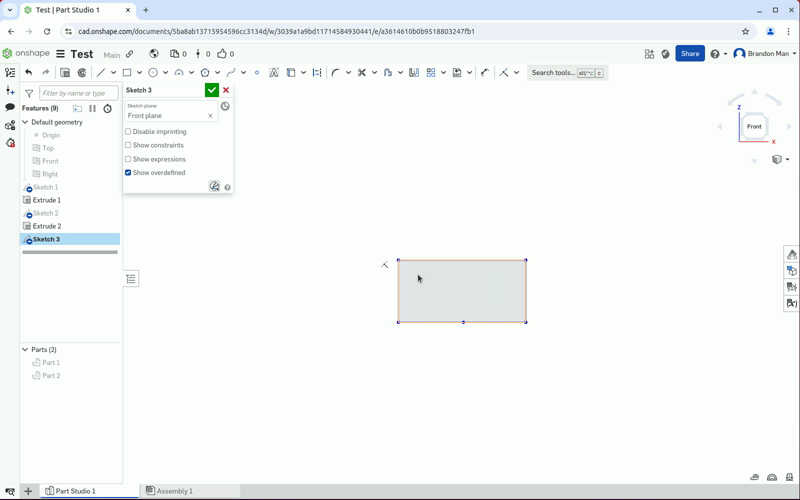
scroll(6)
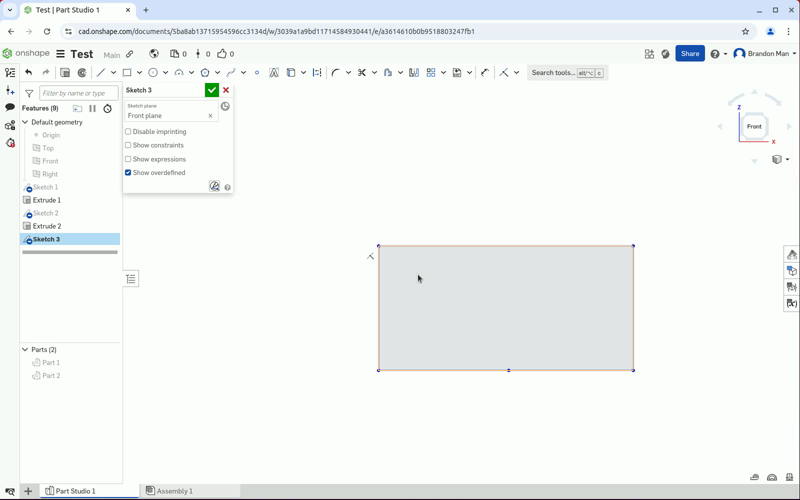
click(418, 274)
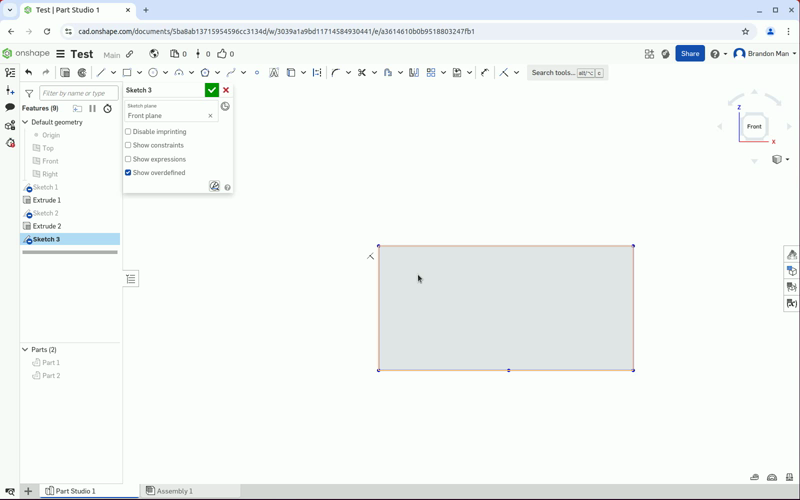
scroll(-6)
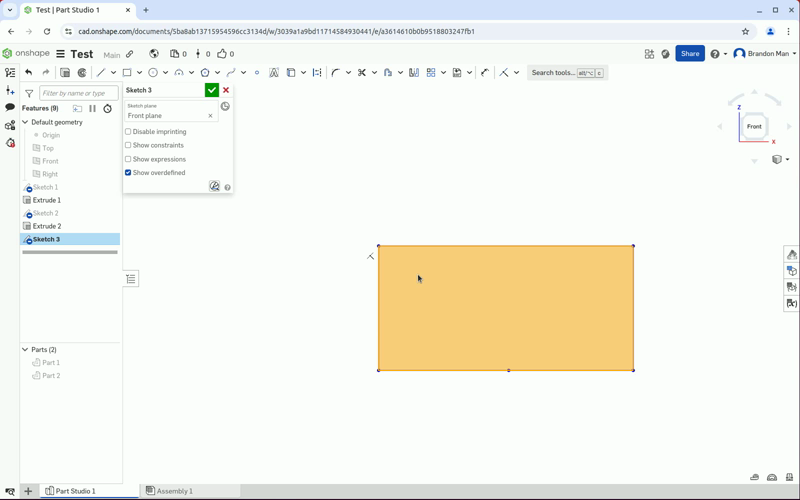
scroll(-6)
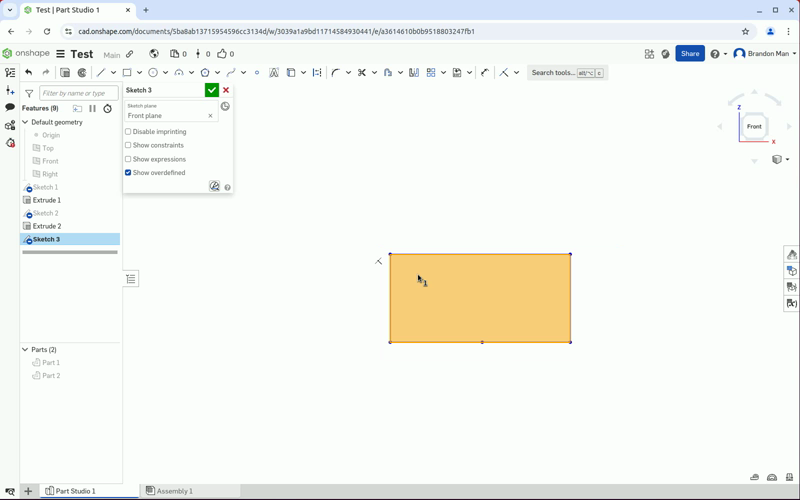
scroll(-6)
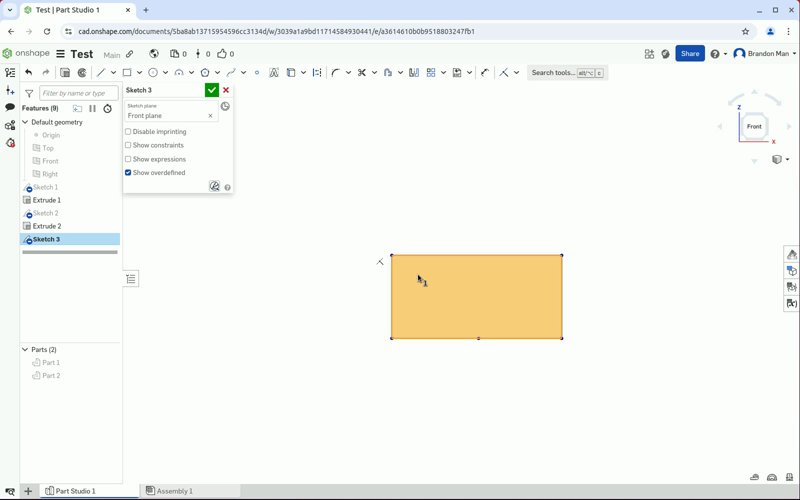
scroll(-6)
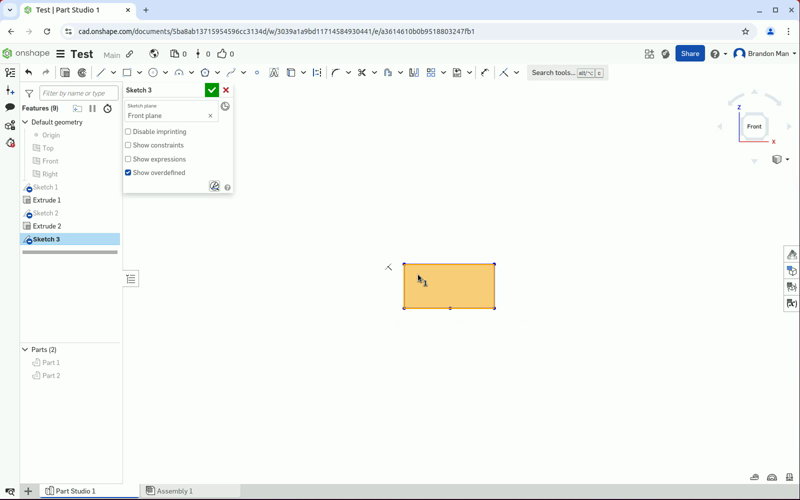
scroll(-6)
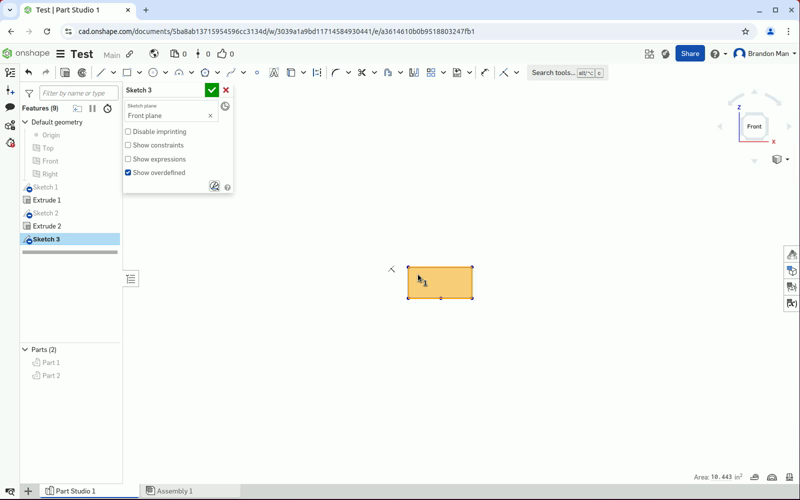
scroll(-6)
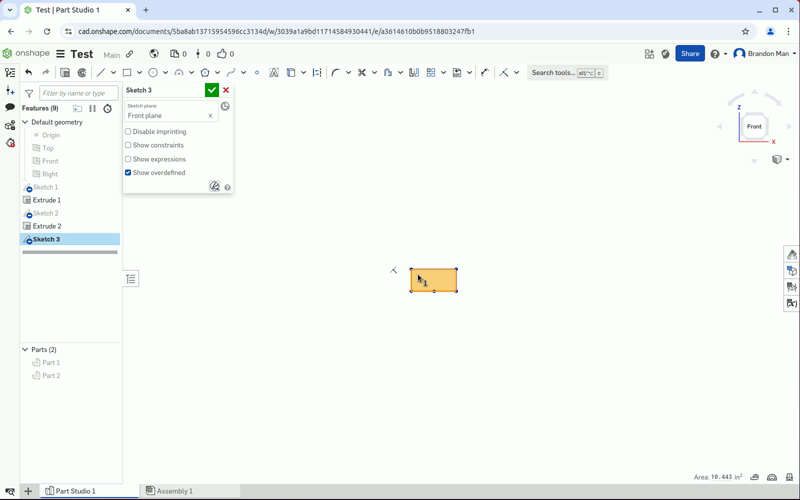
scroll(-6)
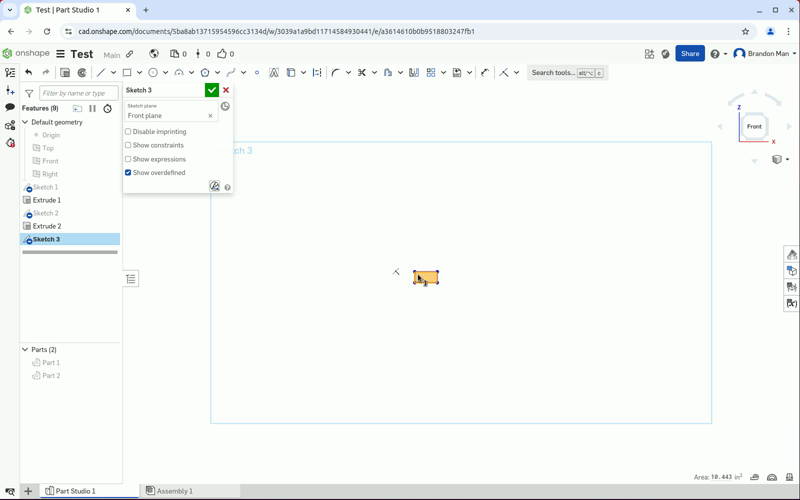
mouse_move(73, 352)
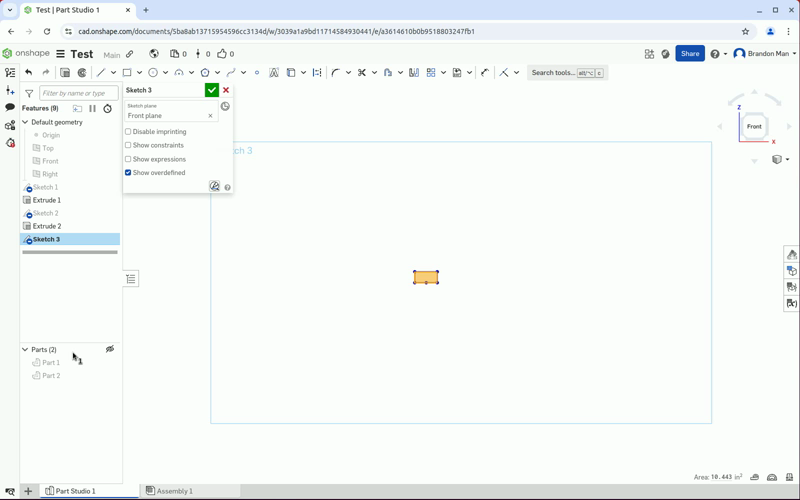
key(shift+y)
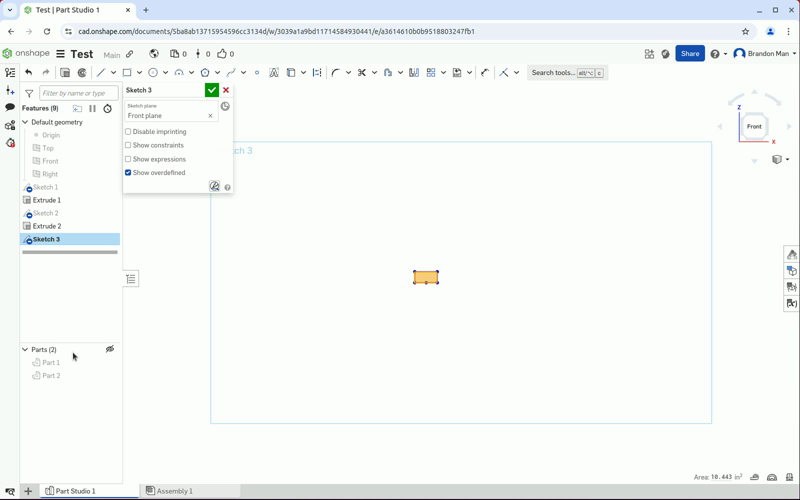
key(shift+e)
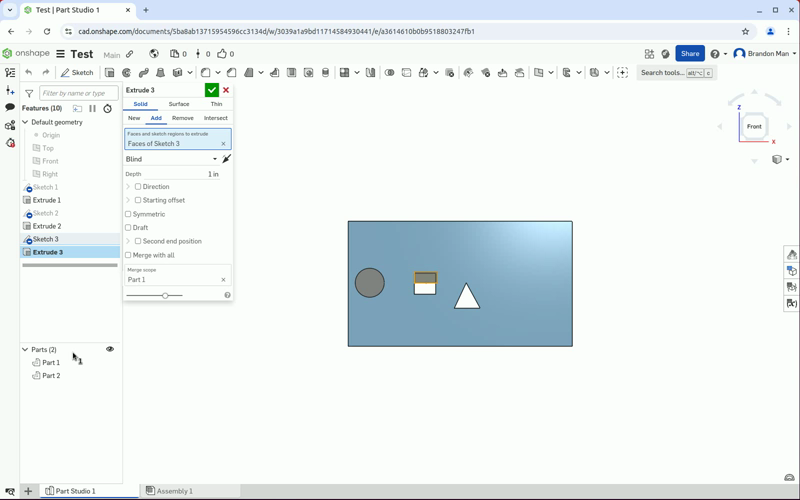
mouse_move(143, 106)
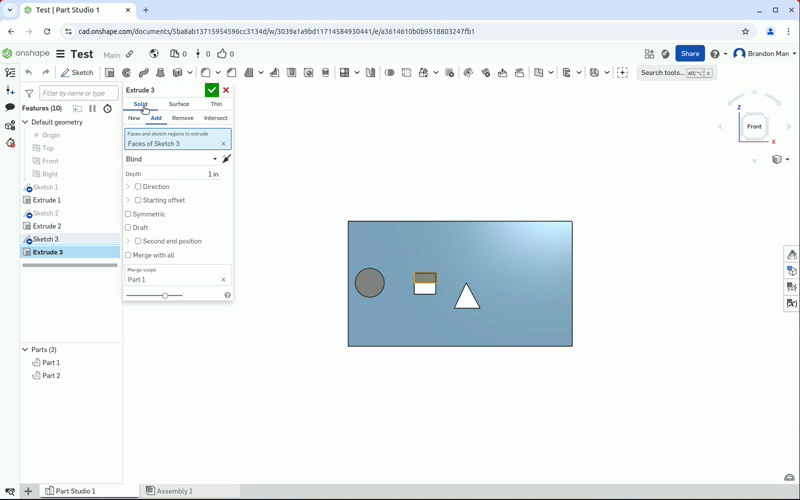
click(143, 106)
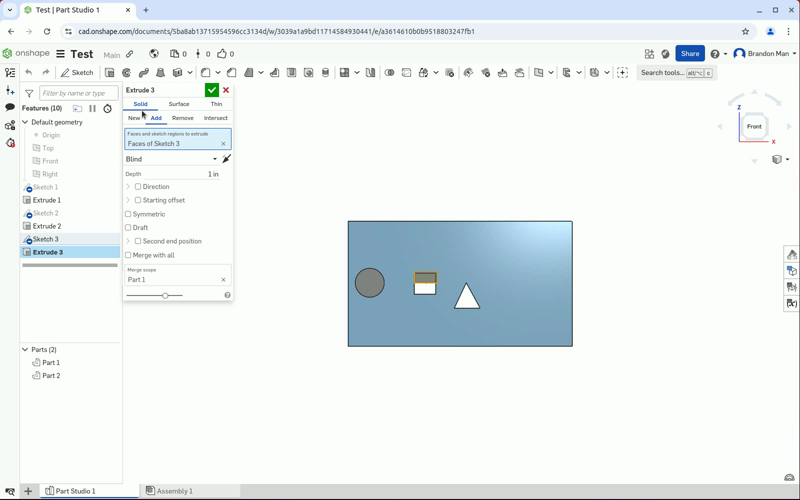
mouse_move(137, 120)
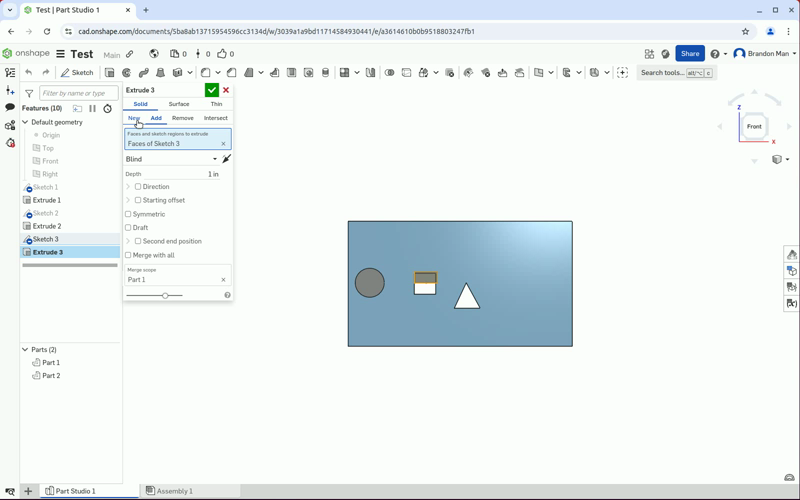
click(137, 120)
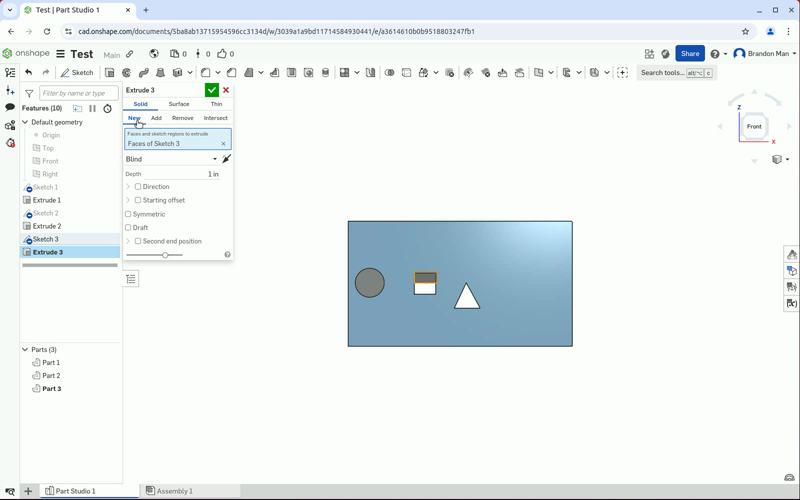
key(tab, 4)
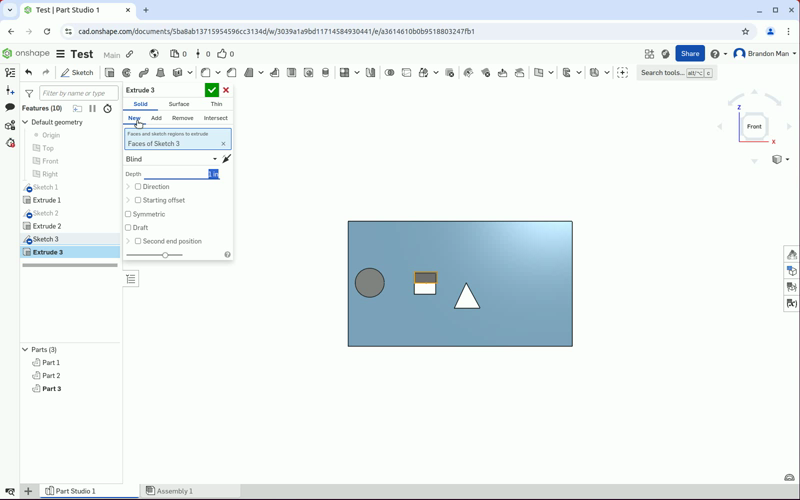
text(11.795)
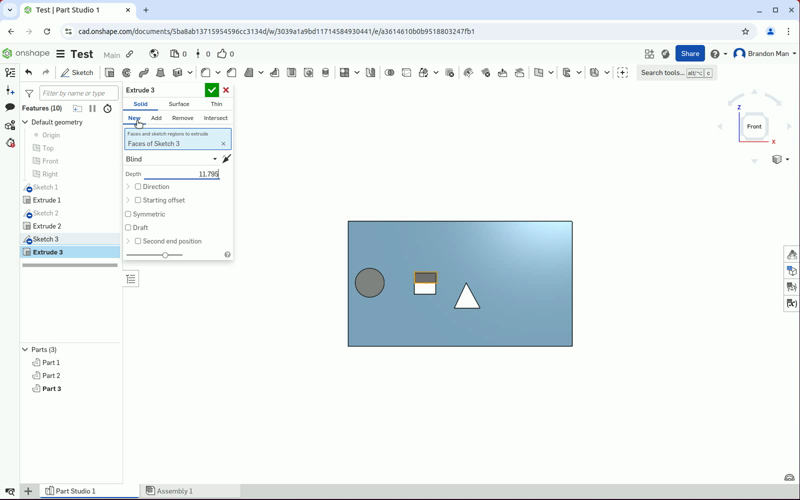
key(enter)
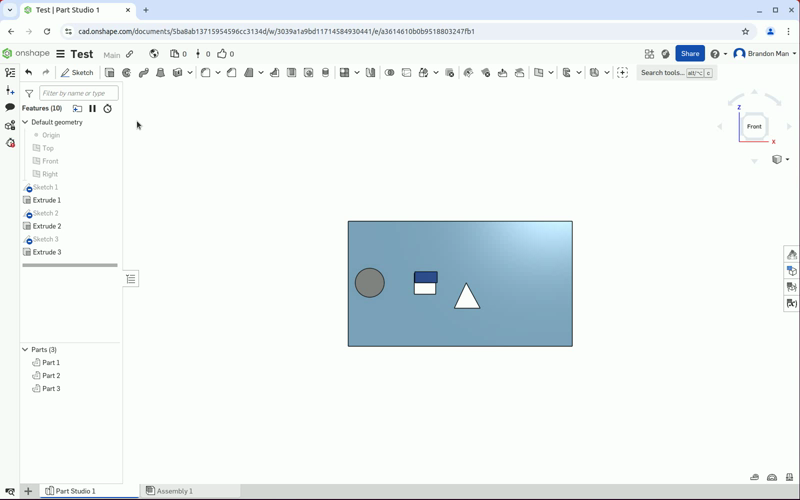
key(shift+h)
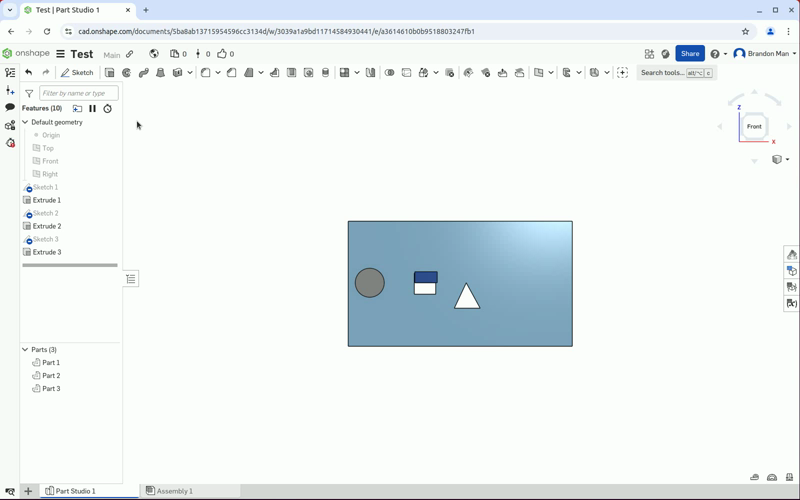
key(shift+h)
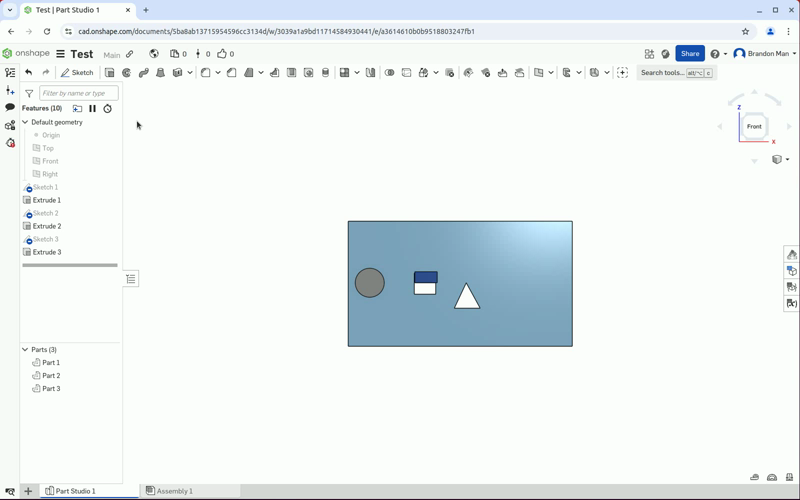
mouse_move(73, 189)
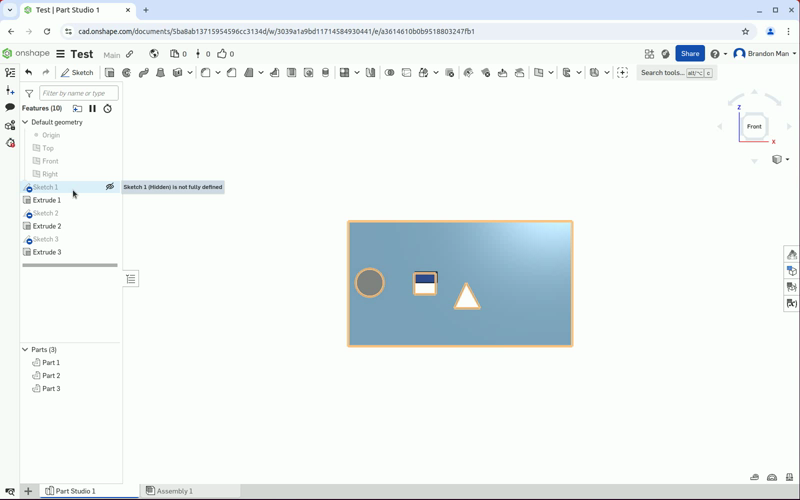
click(73, 189)
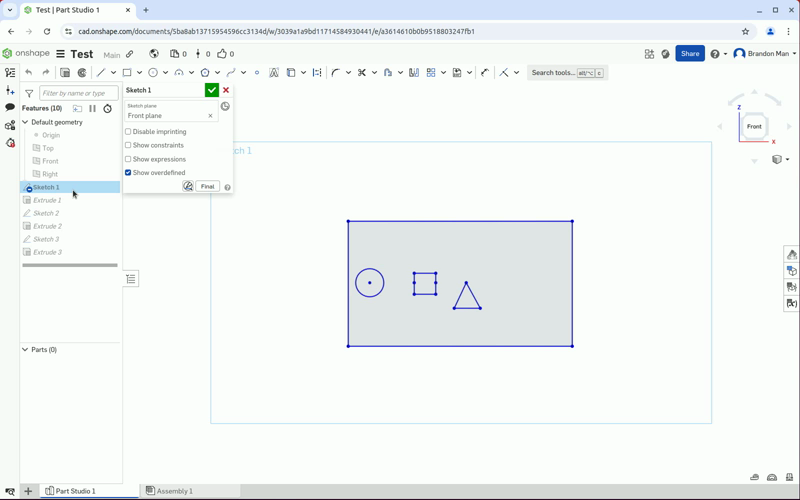
mouse_move(229, 92)
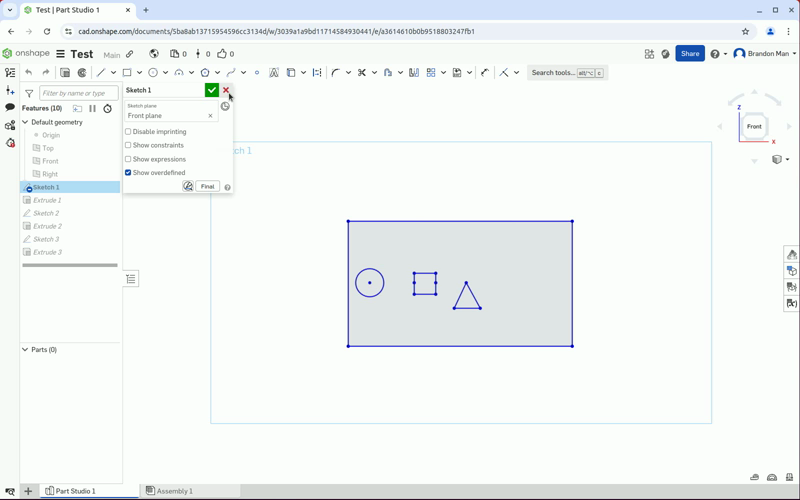
click(229, 92)
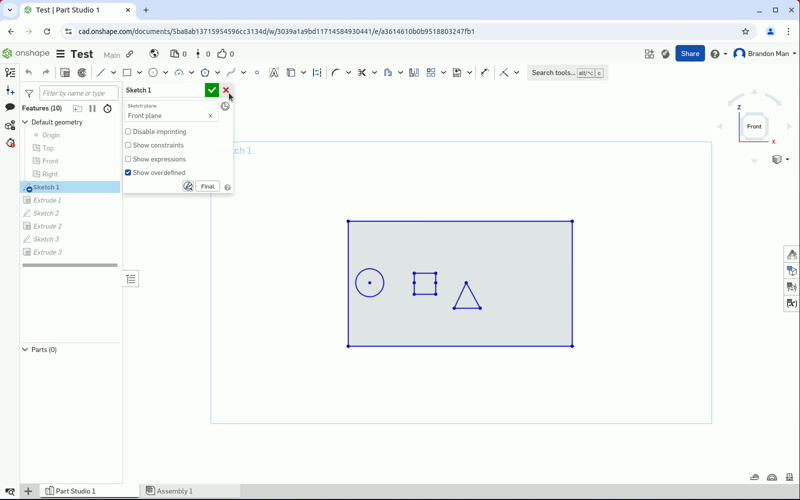
key(shift+s)
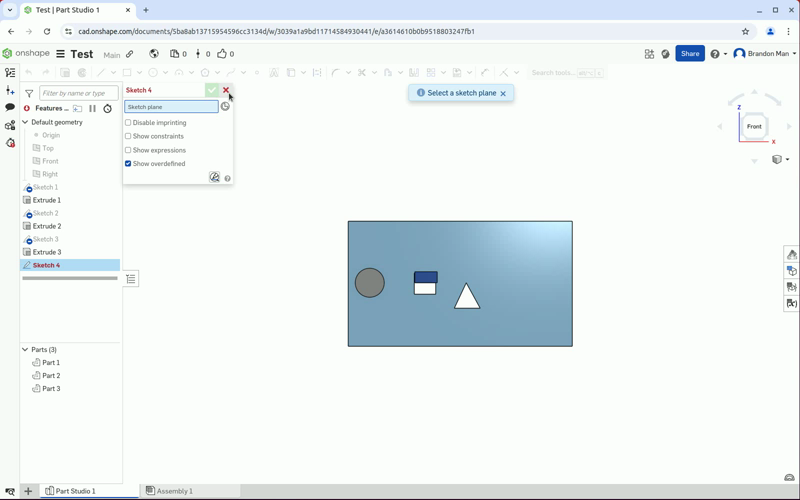
mouse_move(73, 163)
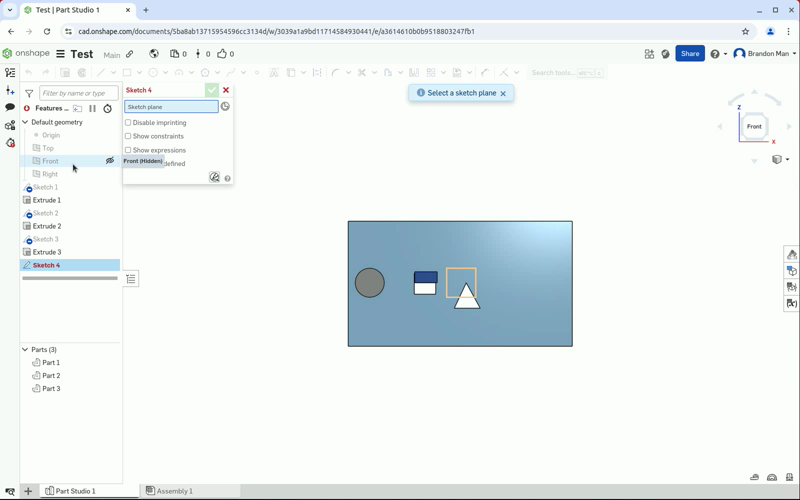
click(73, 163)
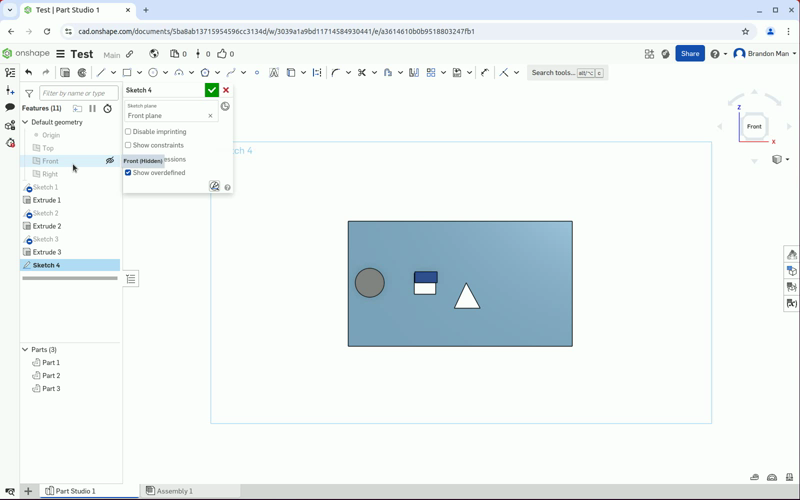
mouse_move(73, 352)
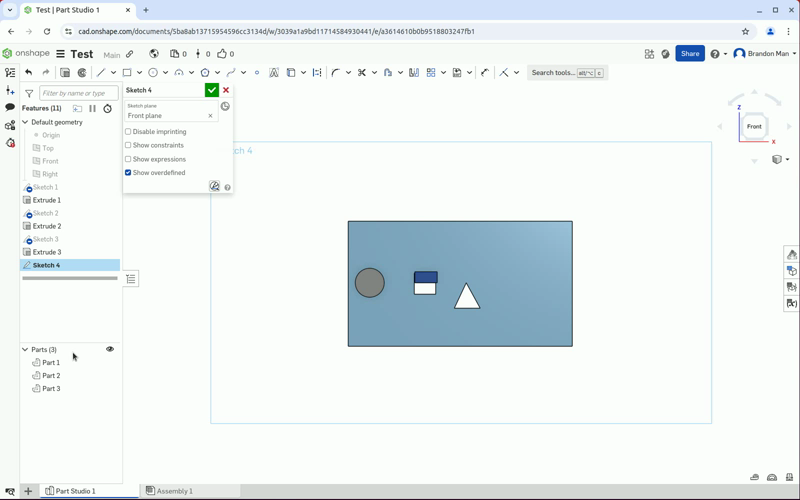
key(y)
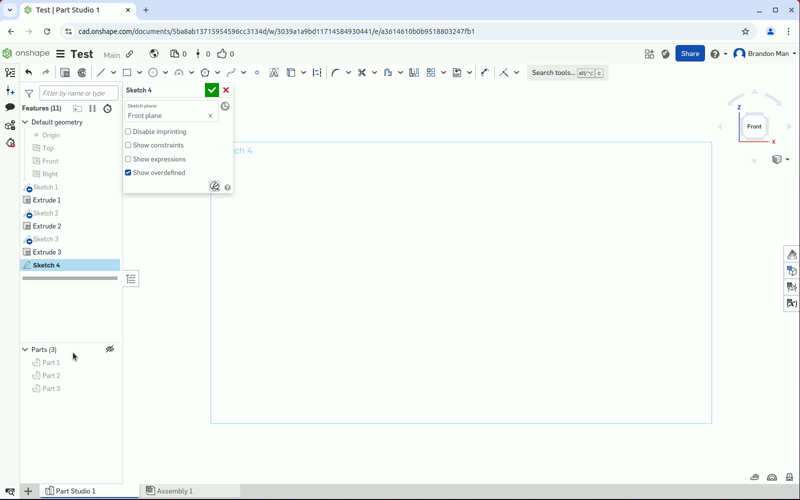
key(l)
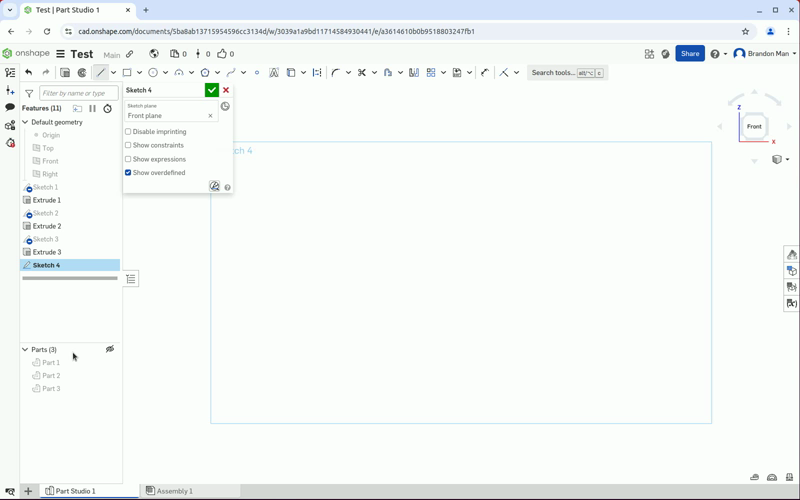
key_down(shift)
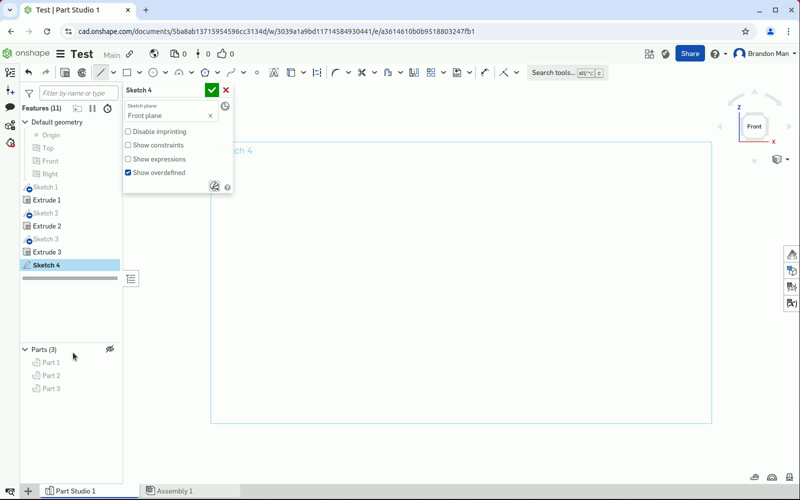
mouse_move(414, 293)
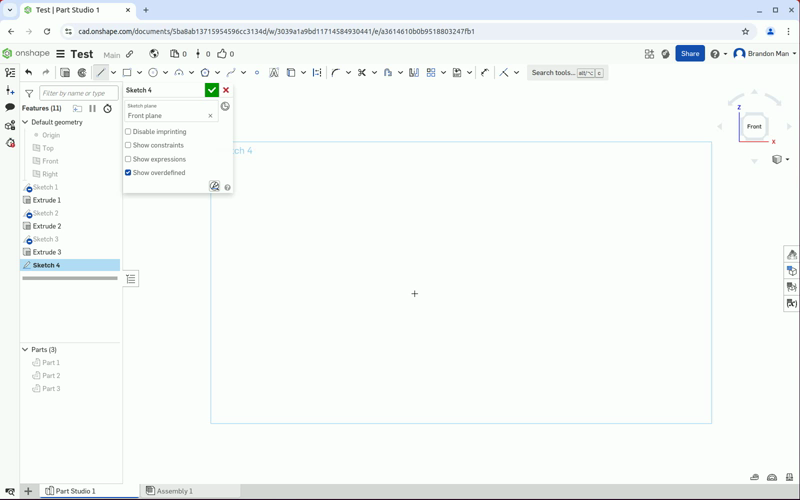
click(414, 293)
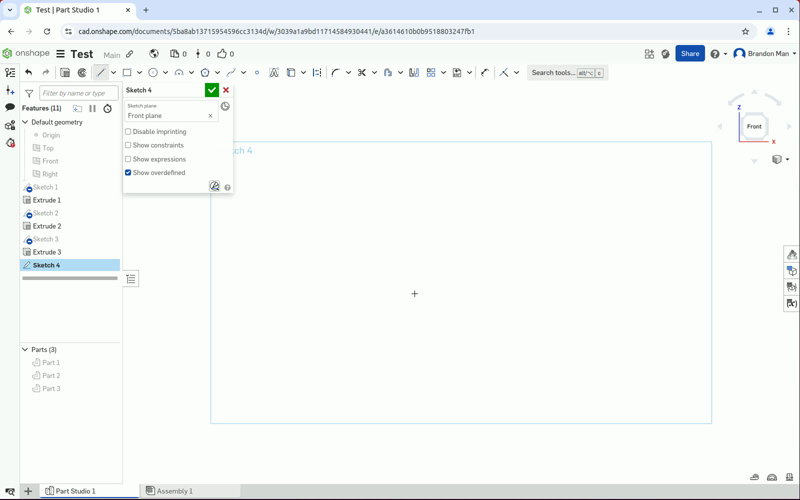
key_up(shift)
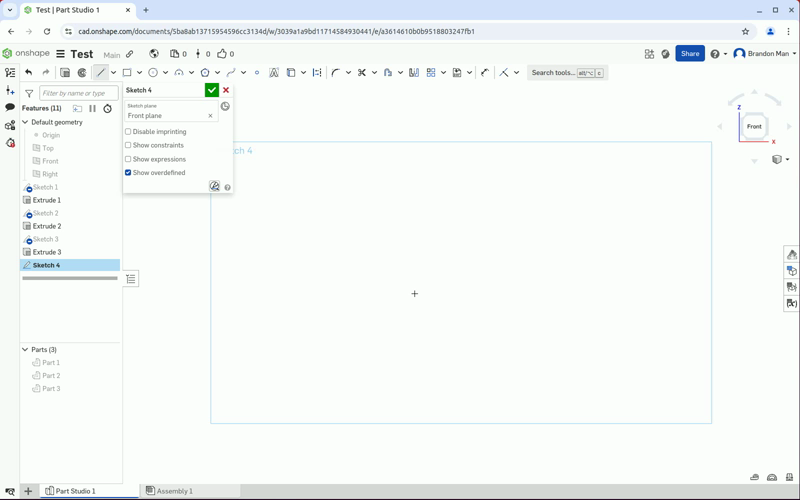
key_down(shift)
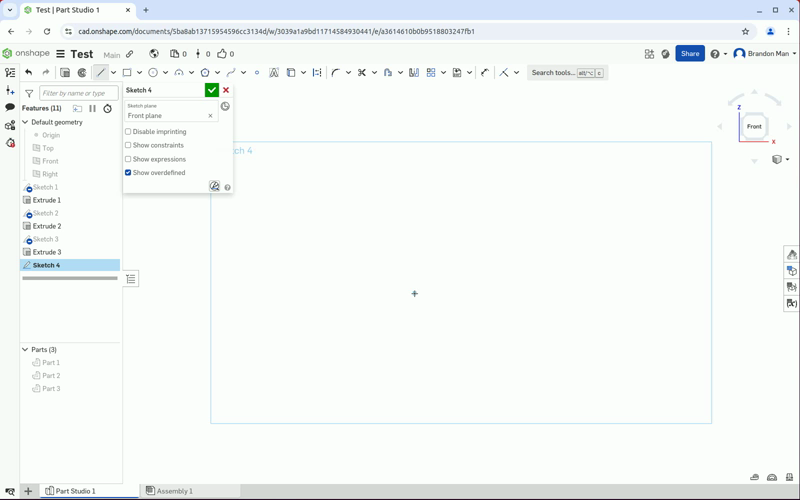
mouse_move(444, 293)
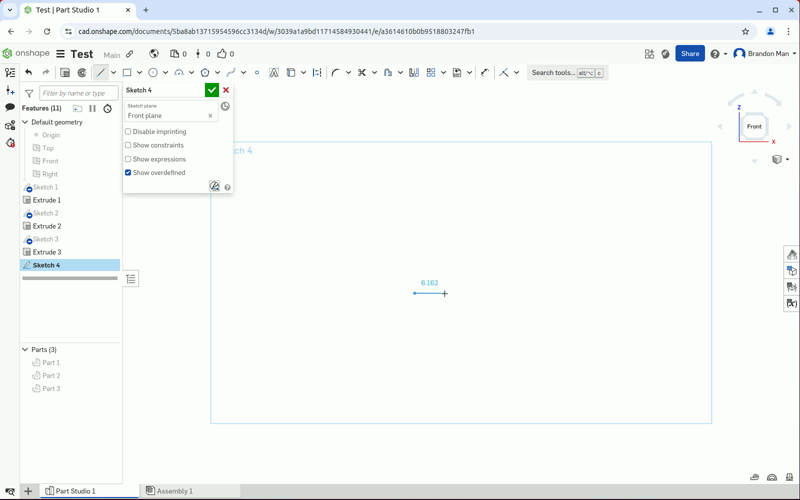
mouse_move(437, 293)
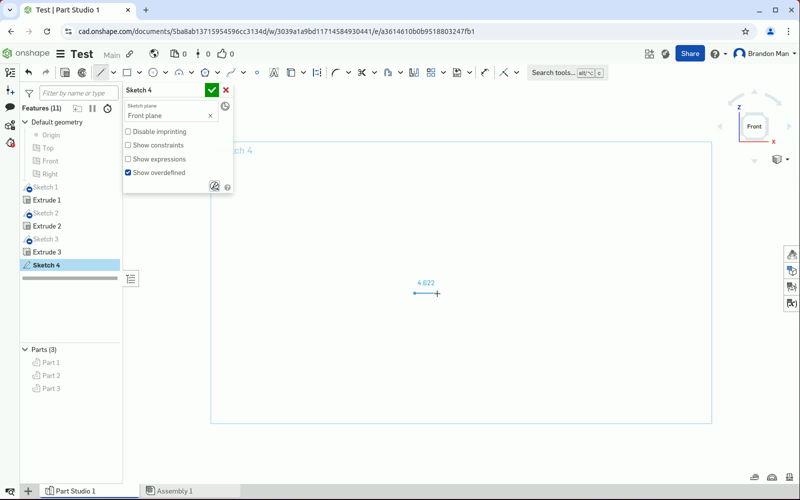
click(437, 293)
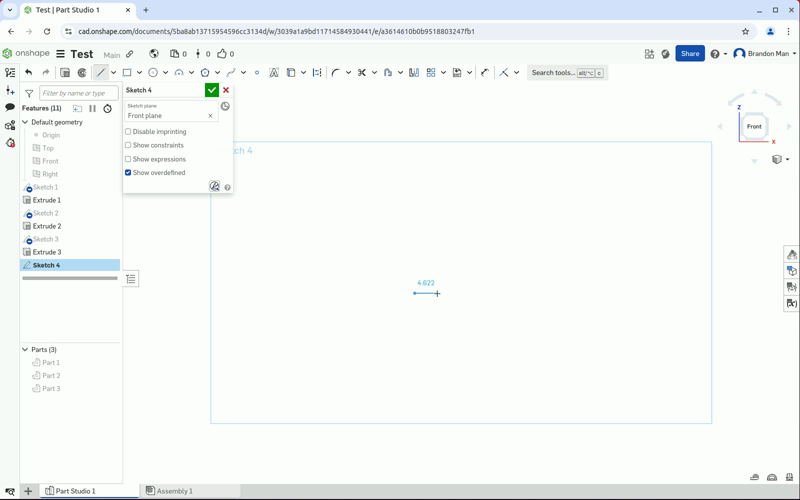
key_up(shift)
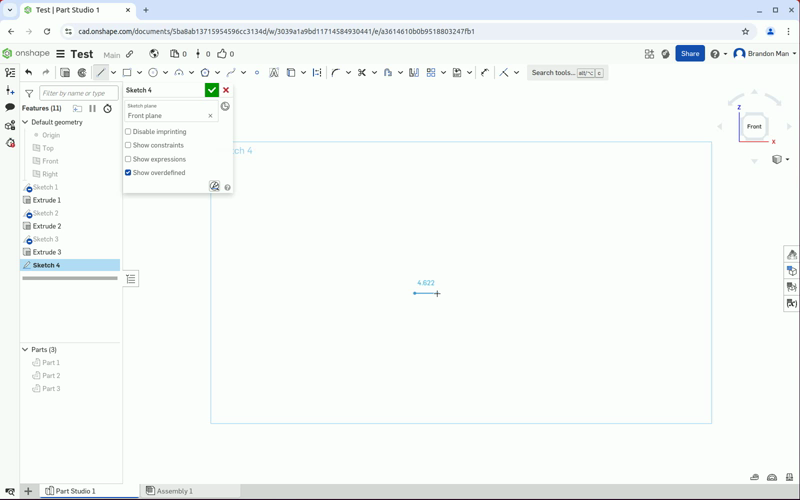
key_down(shift)
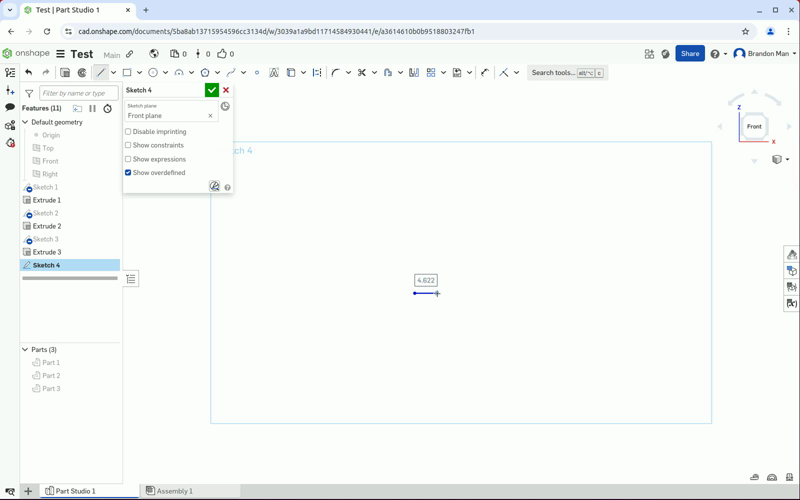
mouse_move(467, 293)
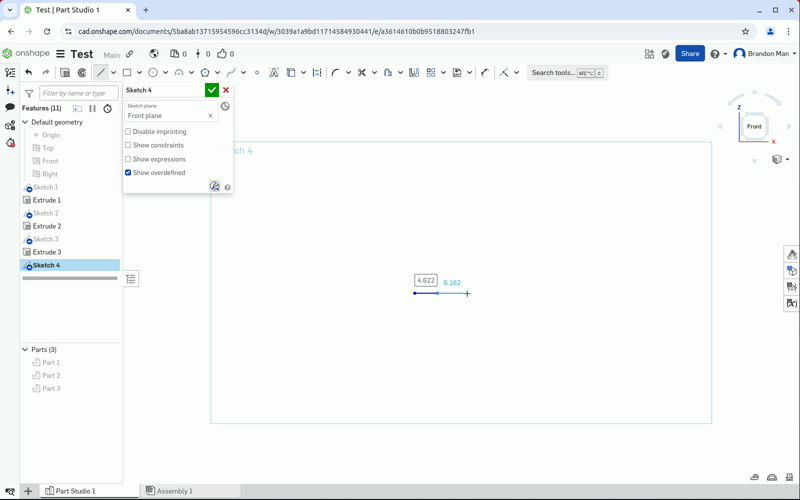
mouse_move(437, 282)
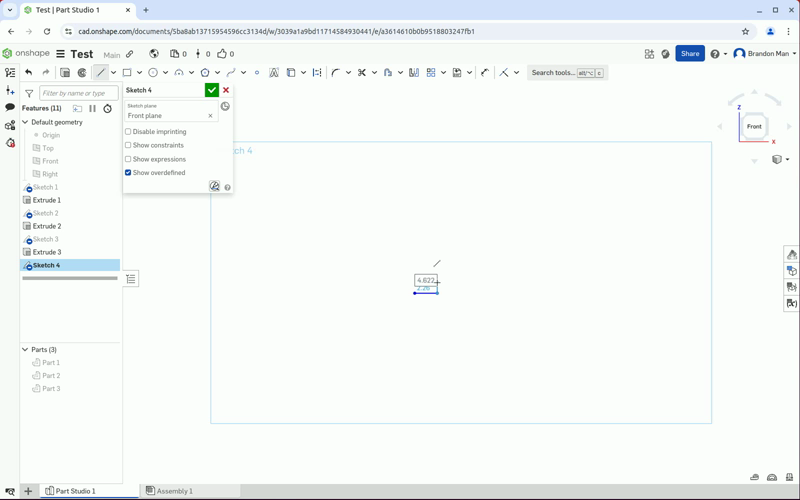
click(437, 282)
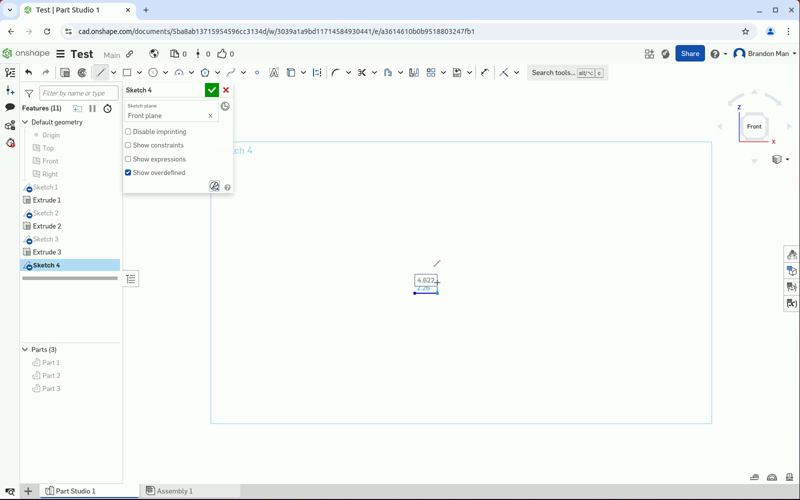
key_up(shift)
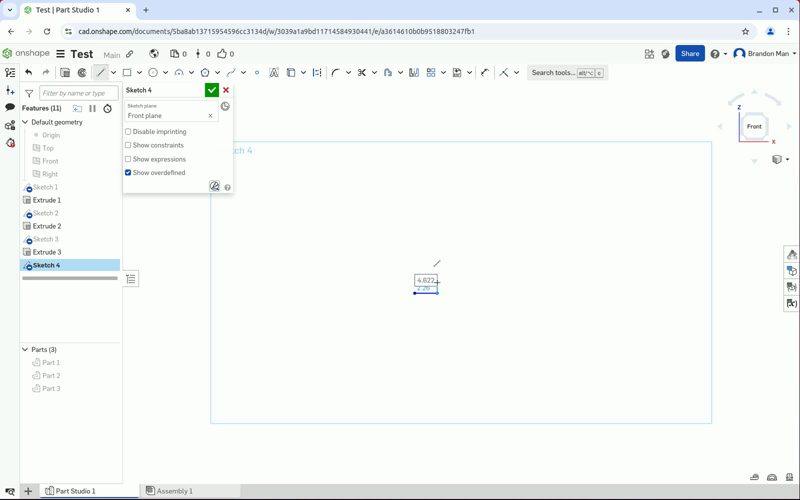
key_down(shift)
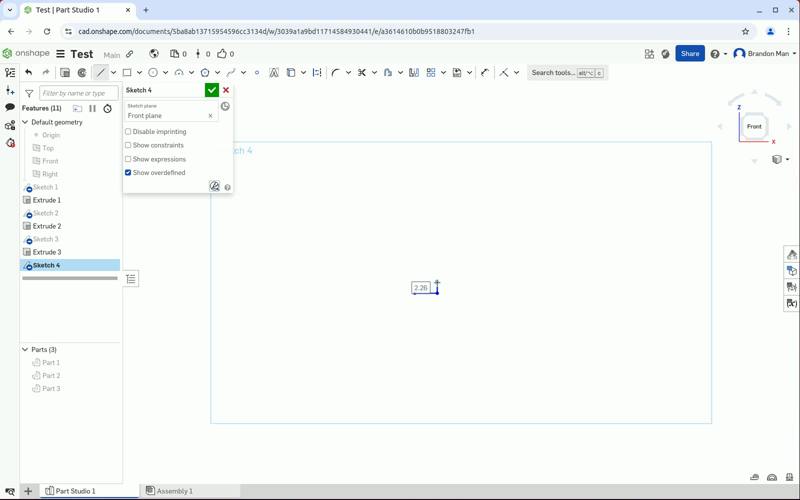
mouse_move(467, 282)
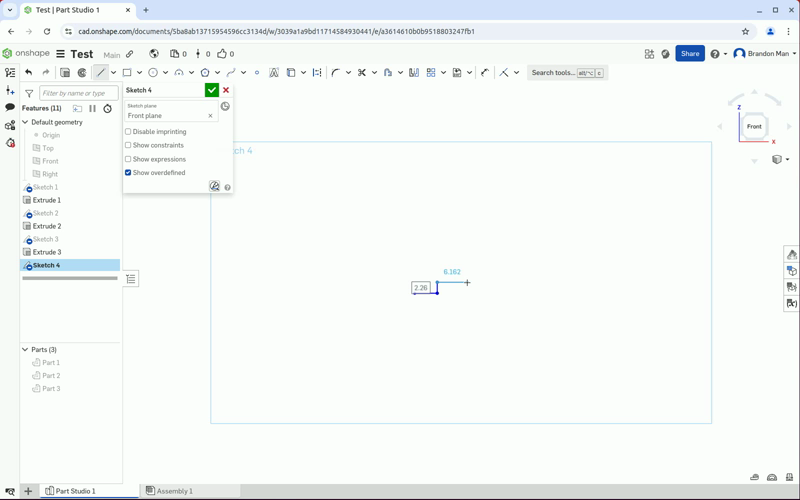
mouse_move(426, 282)
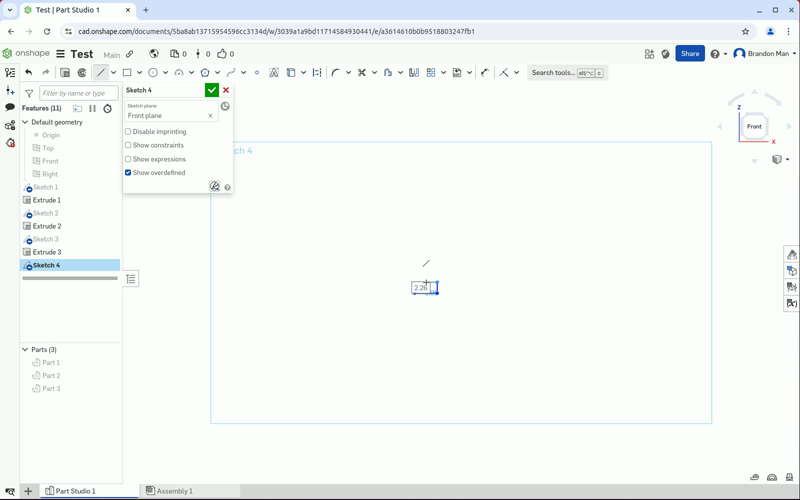
click(426, 282)
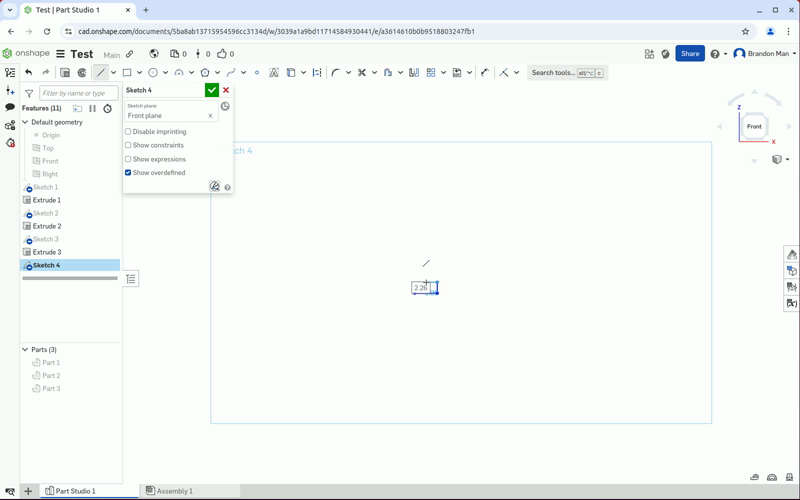
key_up(shift)
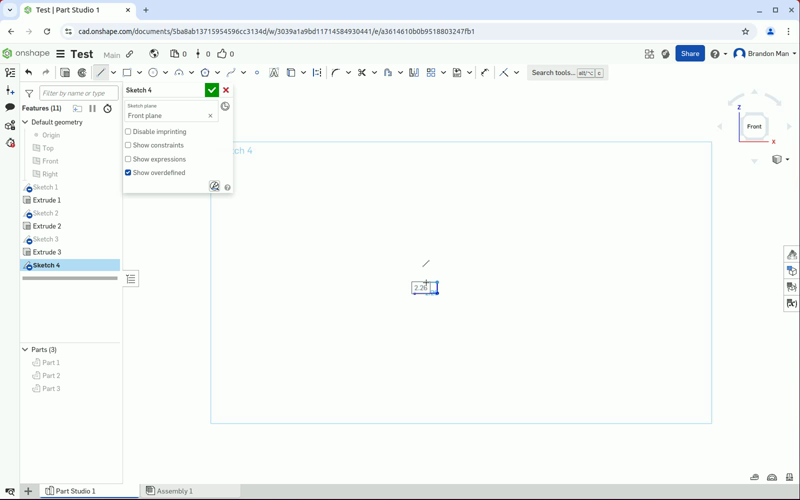
key_down(shift)
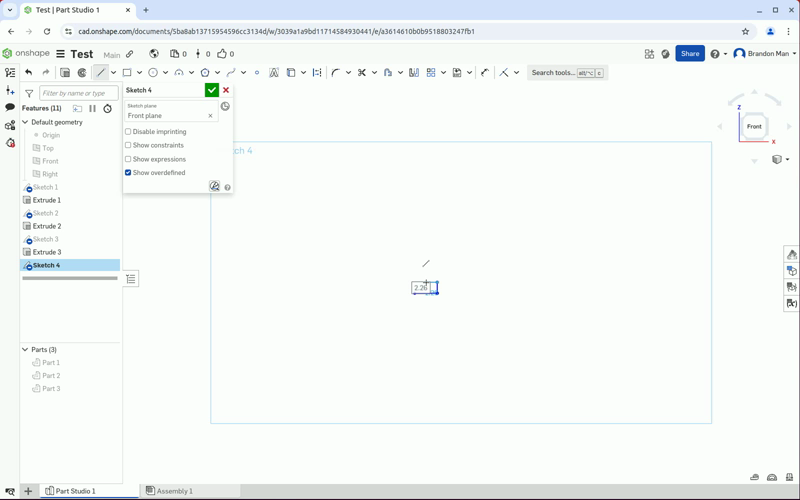
mouse_move(456, 282)
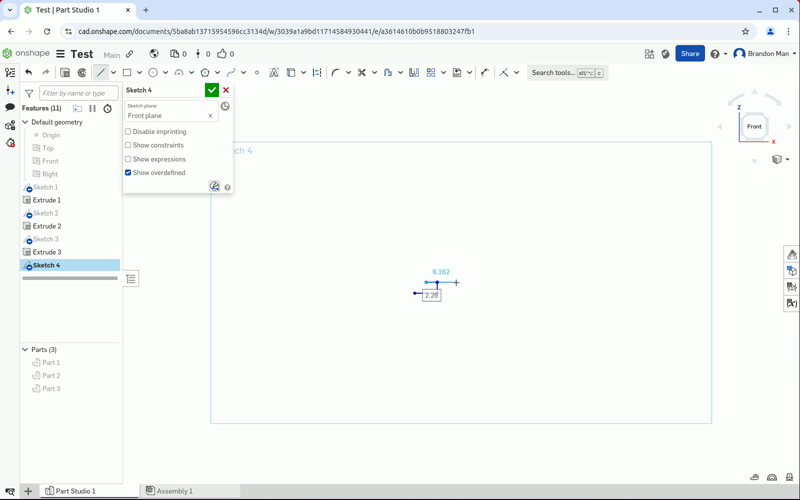
mouse_move(414, 282)
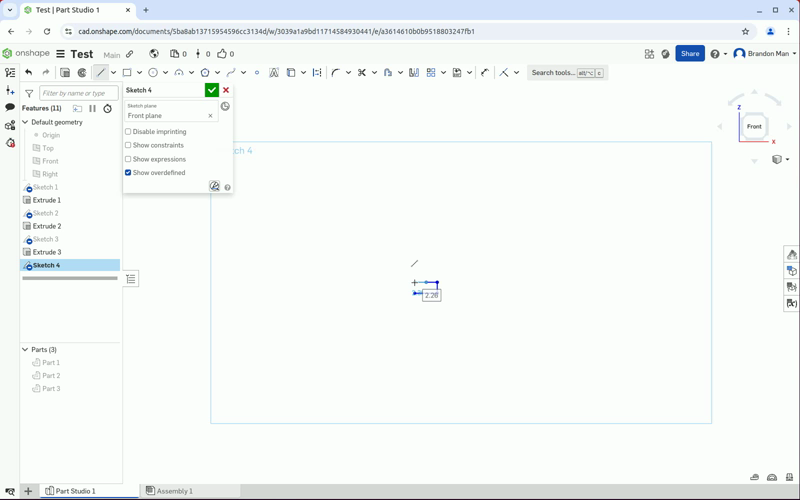
click(414, 282)
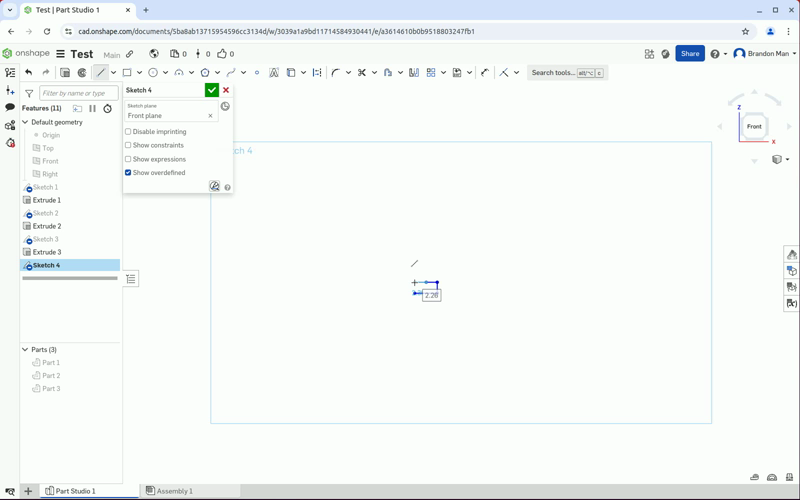
key_up(shift)
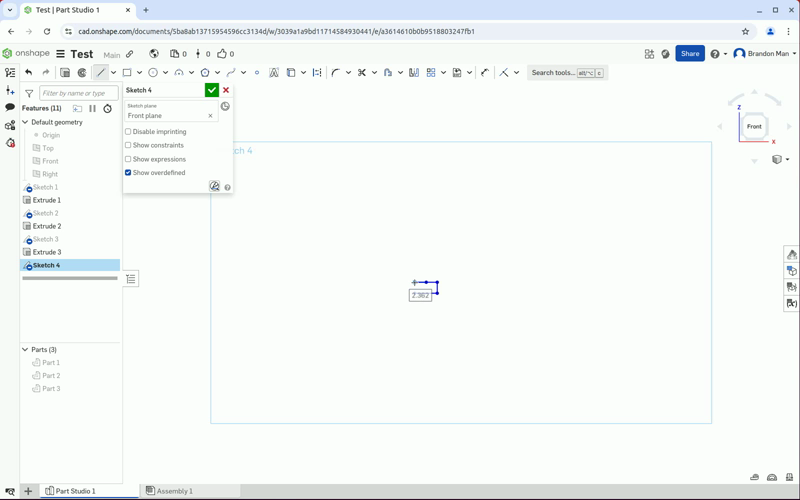
mouse_move(444, 282)
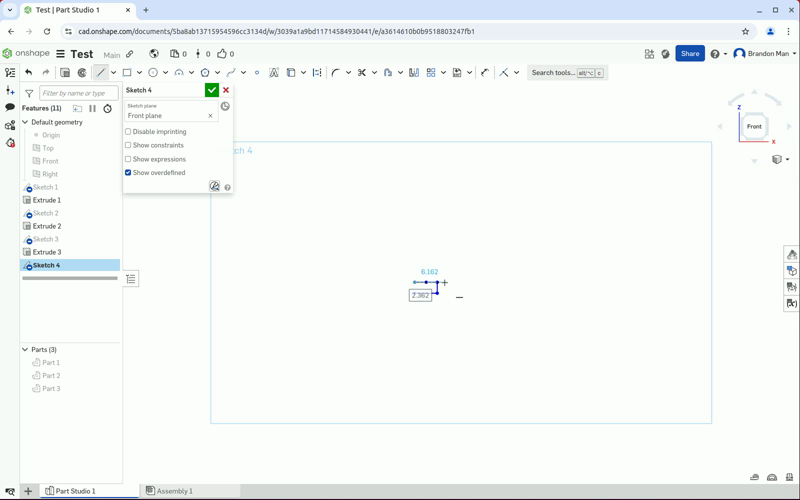
key_down(shift)
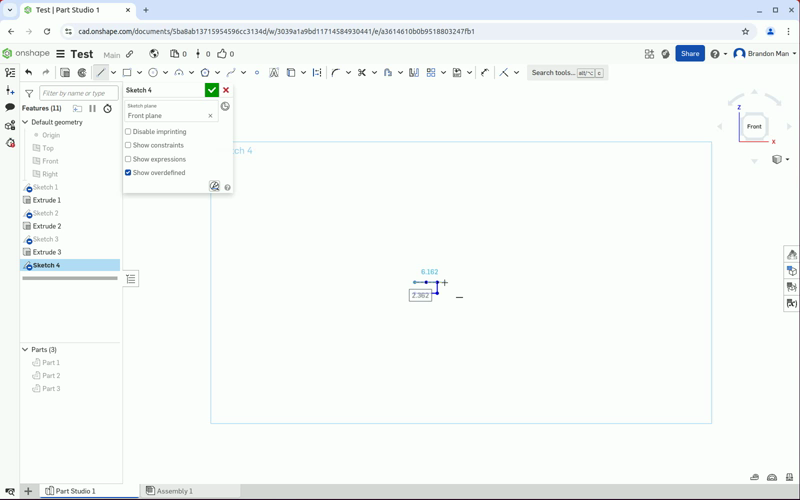
mouse_move(414, 293)
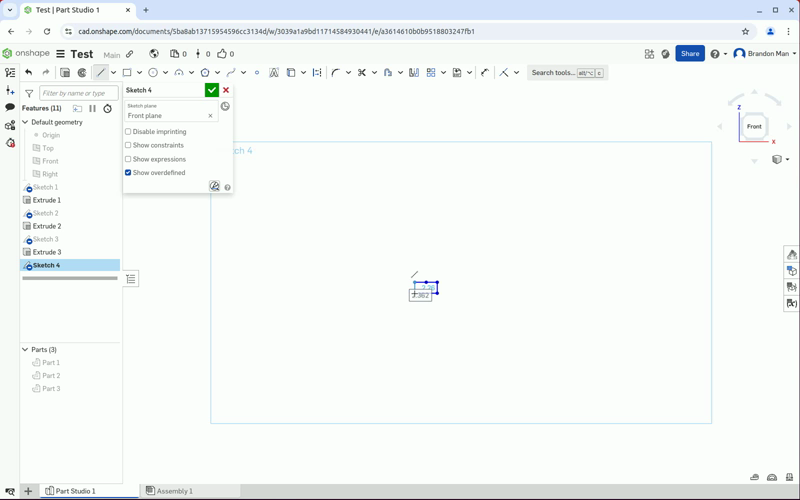
key_up(shift)
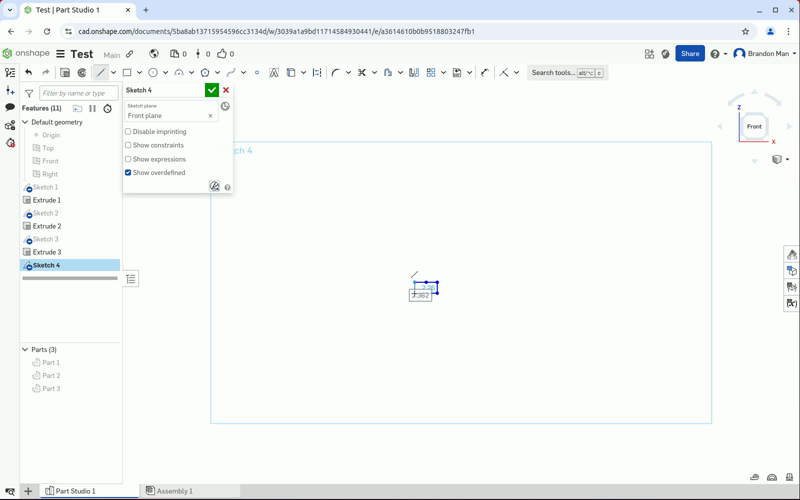
click(414, 293)
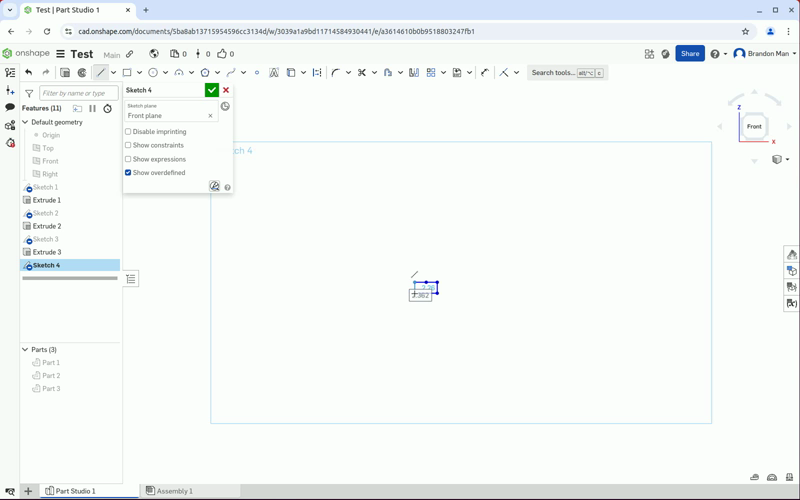
key(esc)
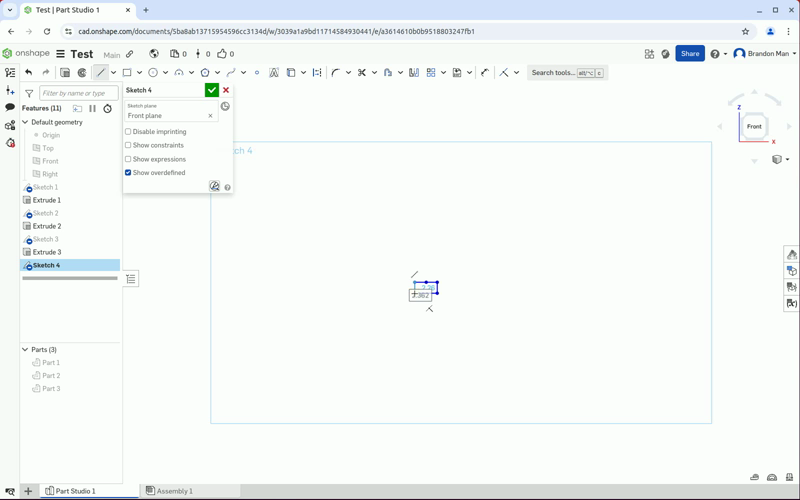
mouse_move(428, 287)
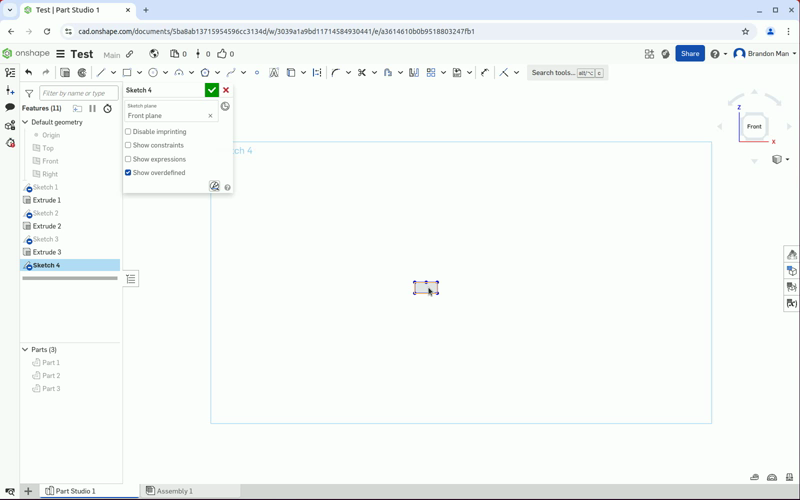
scroll(6)
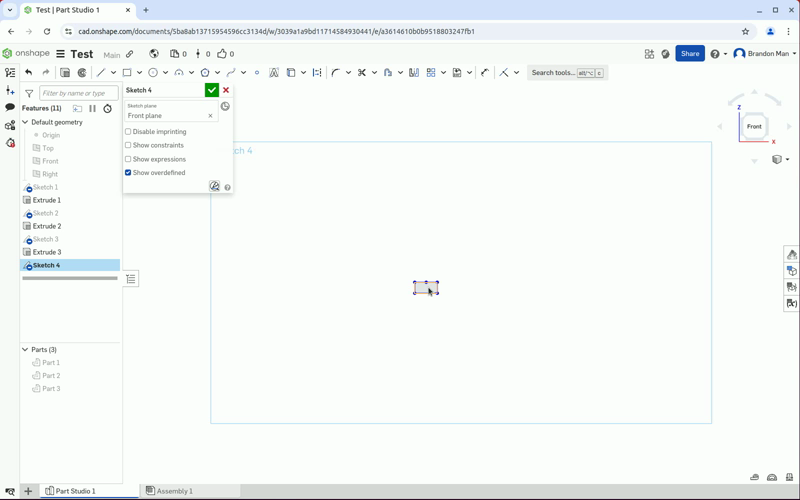
scroll(6)
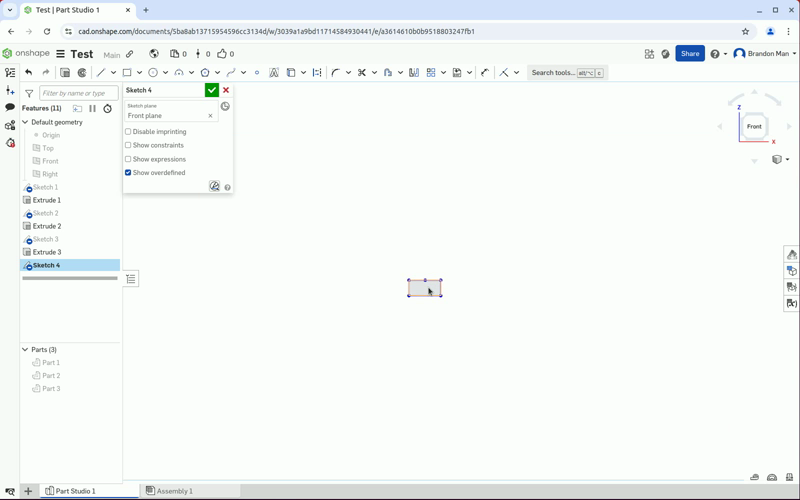
scroll(6)
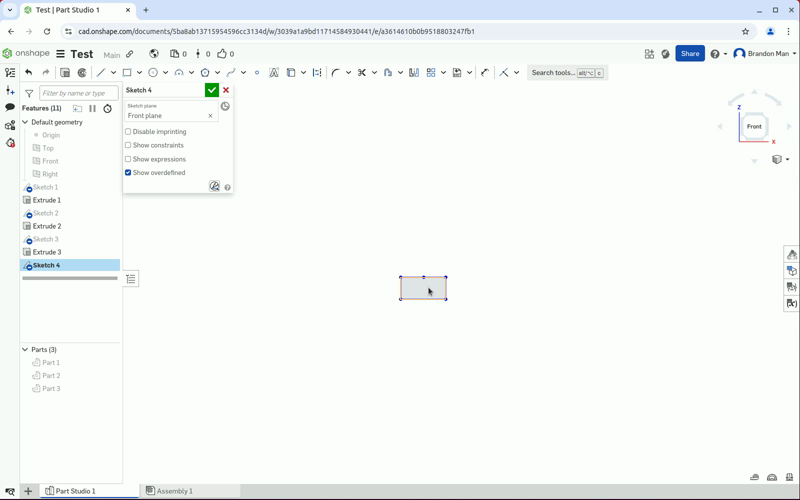
scroll(6)
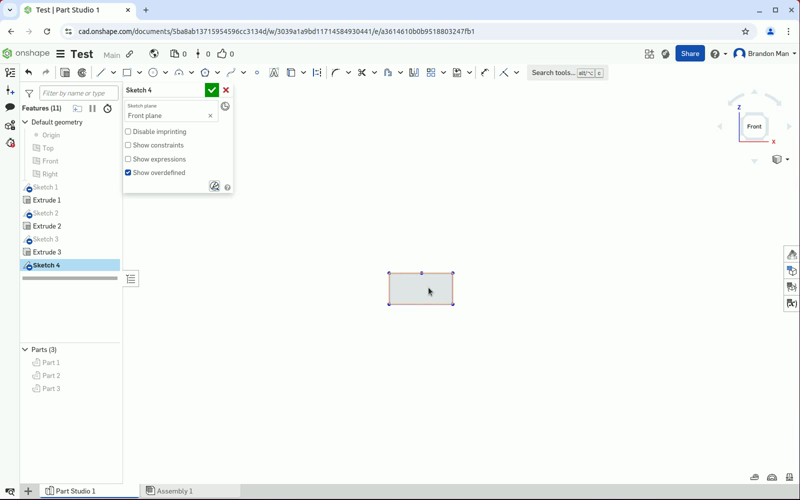
scroll(6)
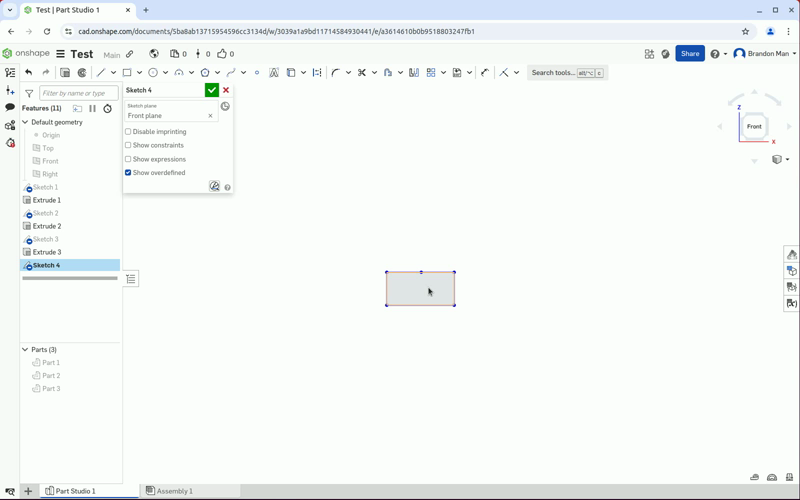
scroll(6)
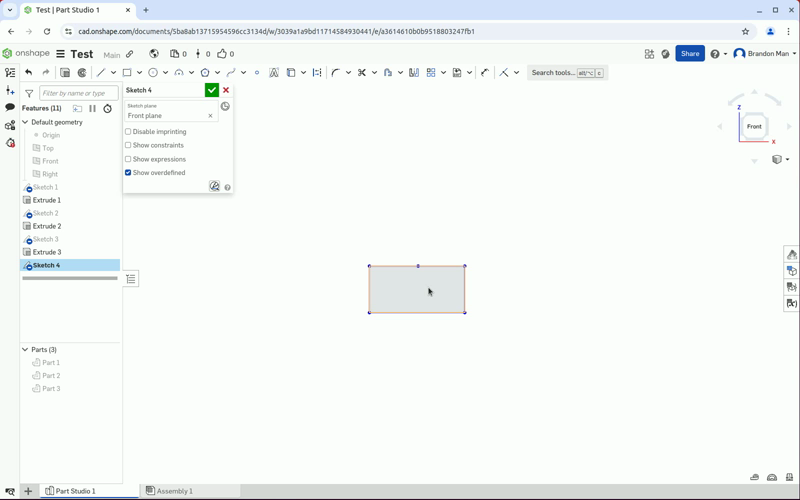
scroll(6)
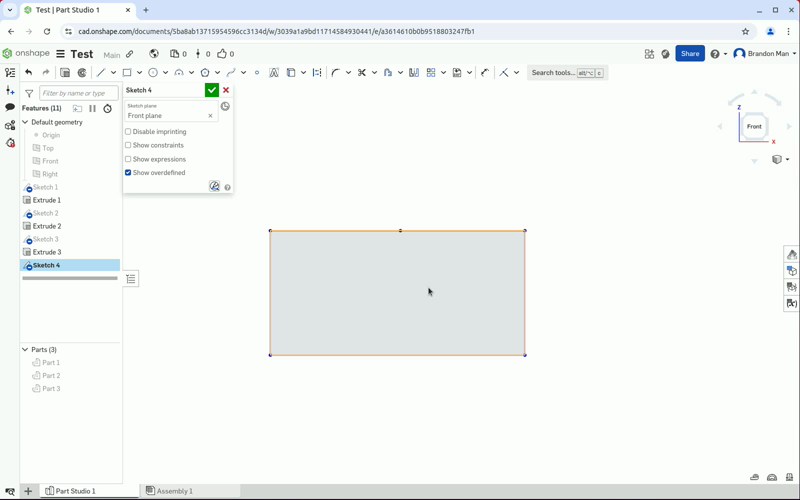
click(428, 287)
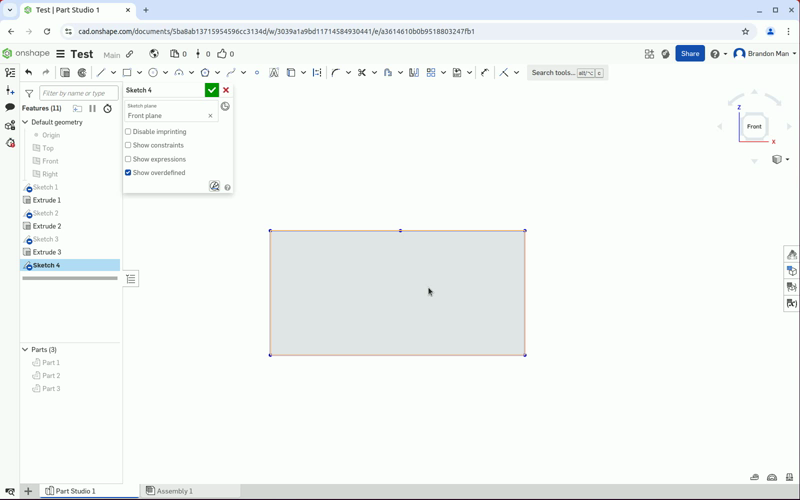
scroll(-6)
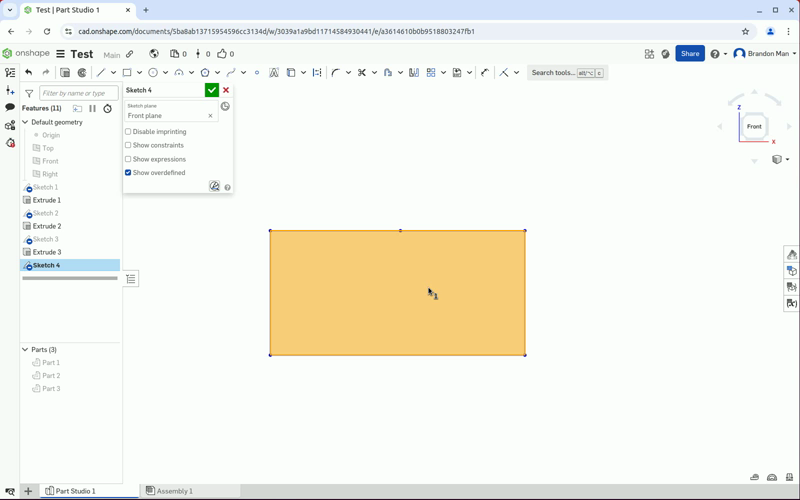
scroll(-6)
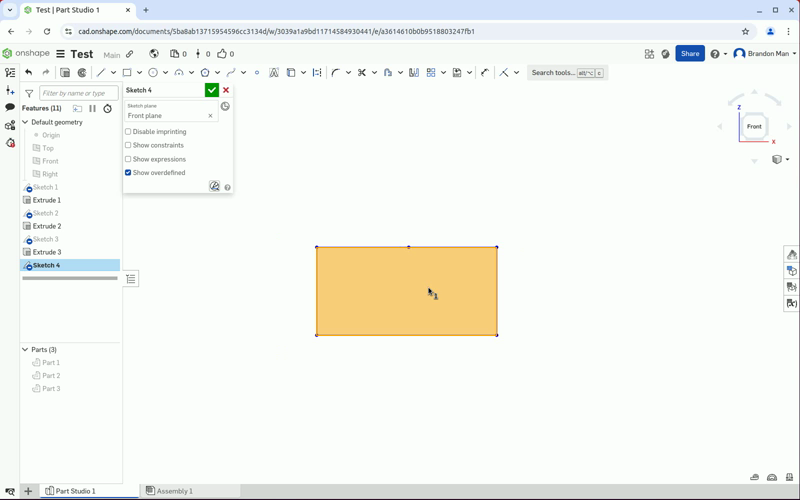
scroll(-6)
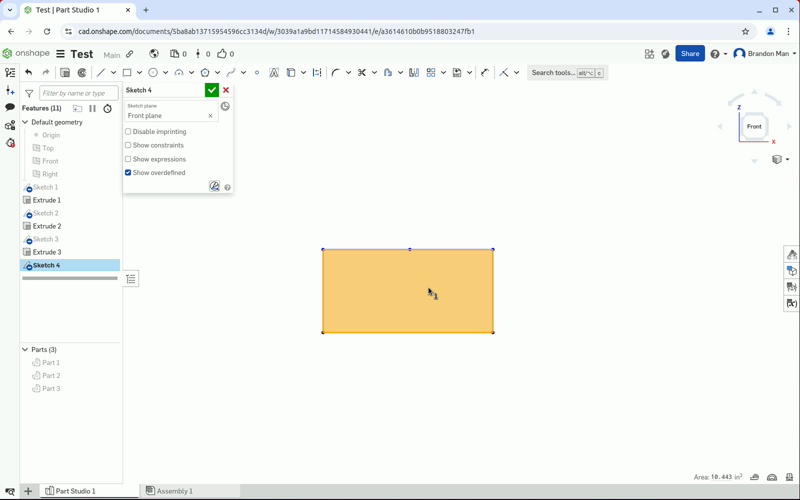
scroll(-6)
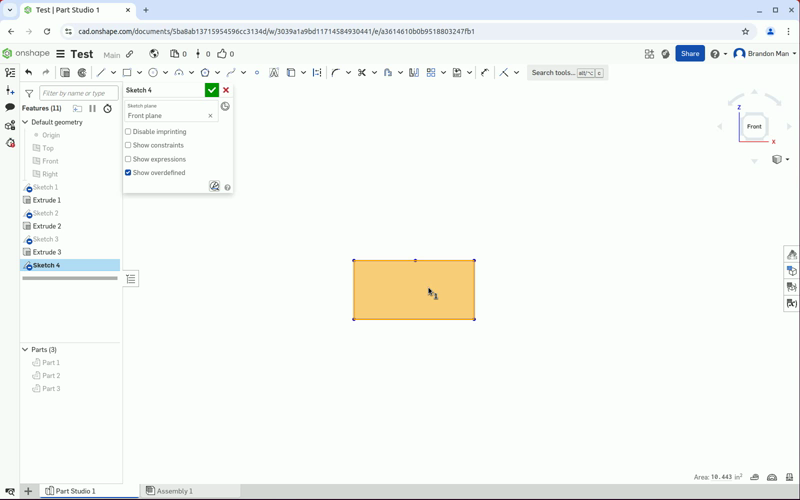
scroll(-6)
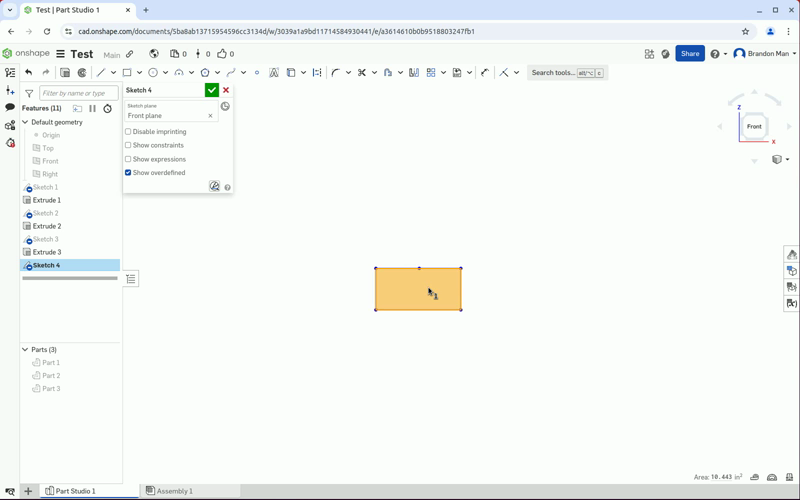
scroll(-6)
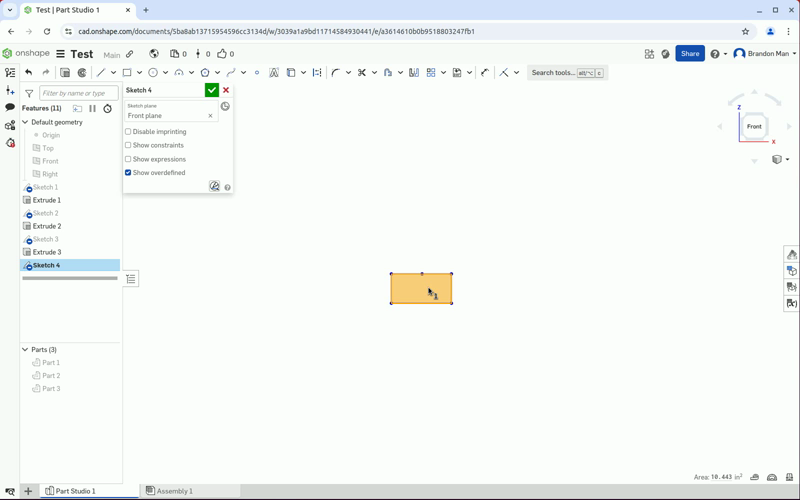
scroll(-6)
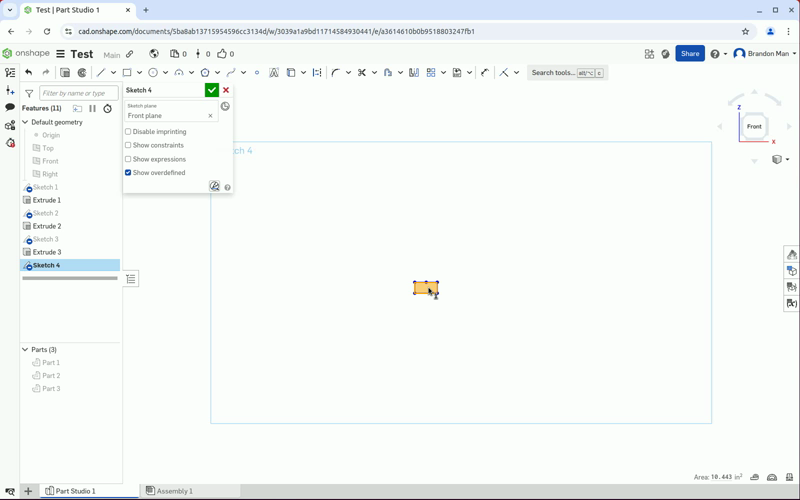
mouse_move(73, 352)
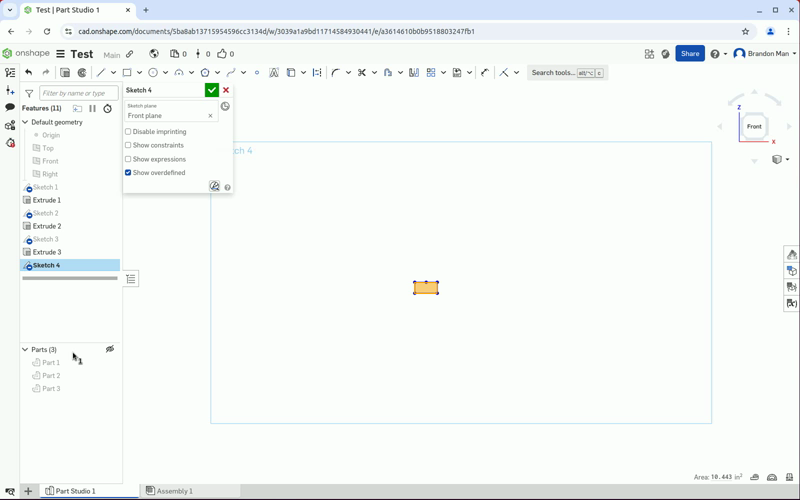
key(shift+y)
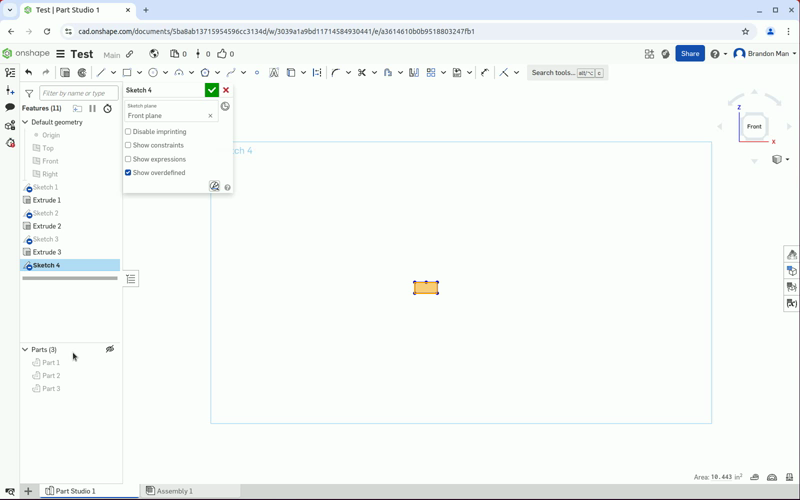
key(shift+e)
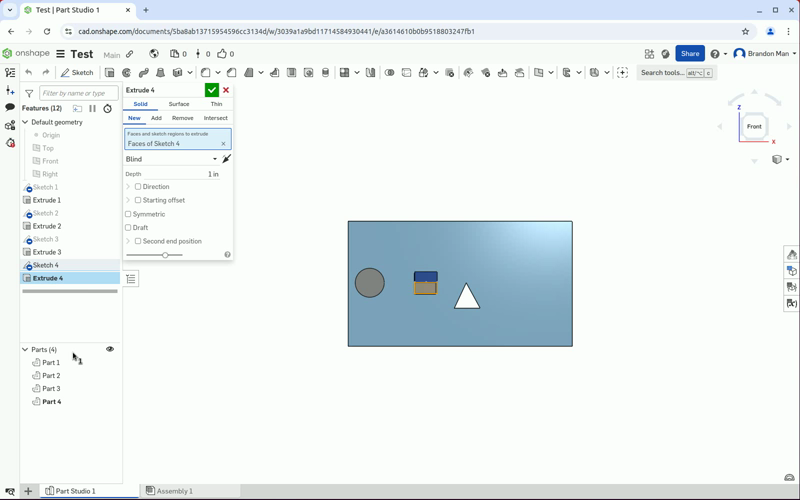
mouse_move(143, 106)
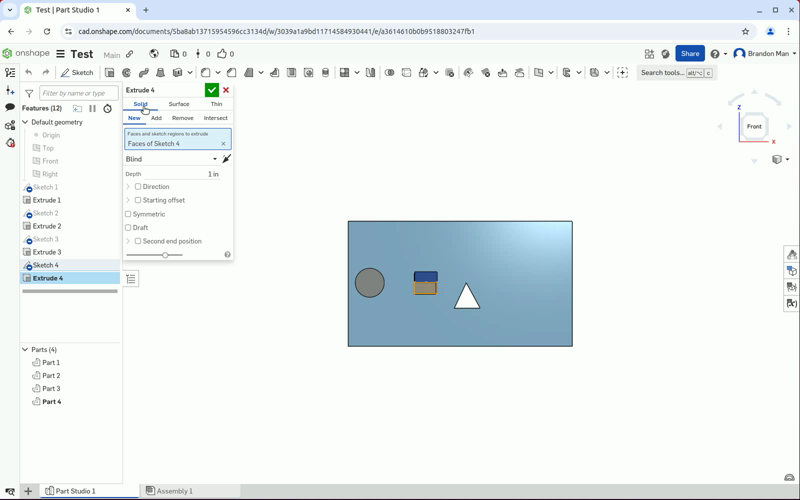
click(143, 106)
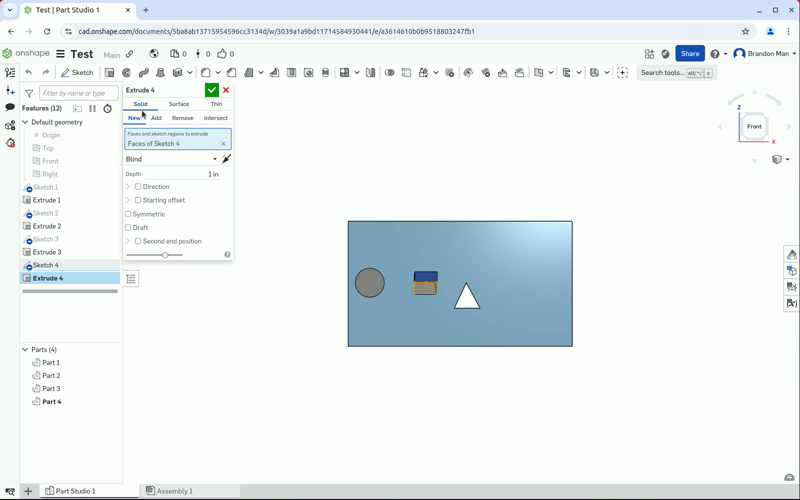
mouse_move(137, 120)
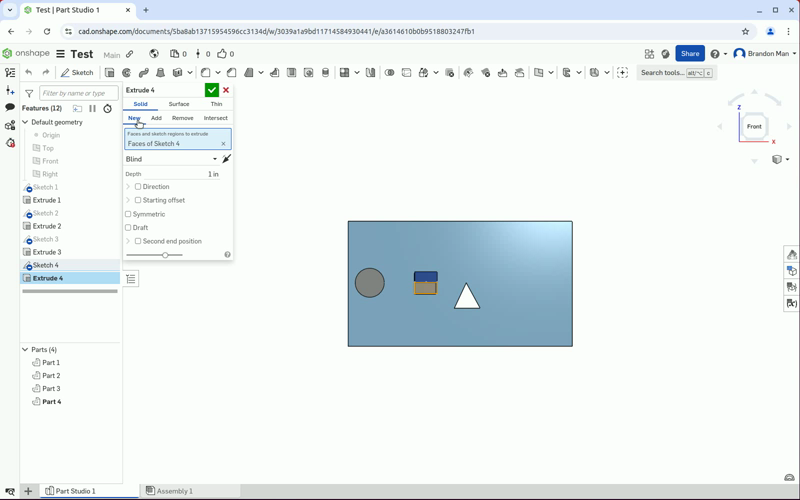
click(137, 120)
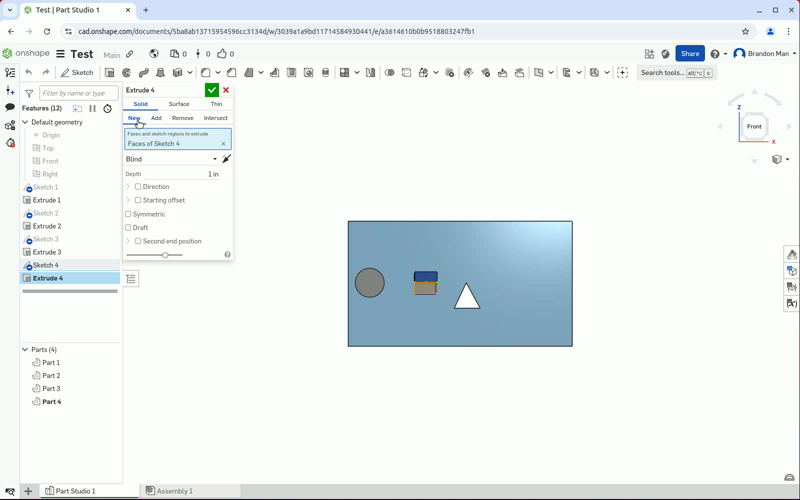
key(tab, 4)
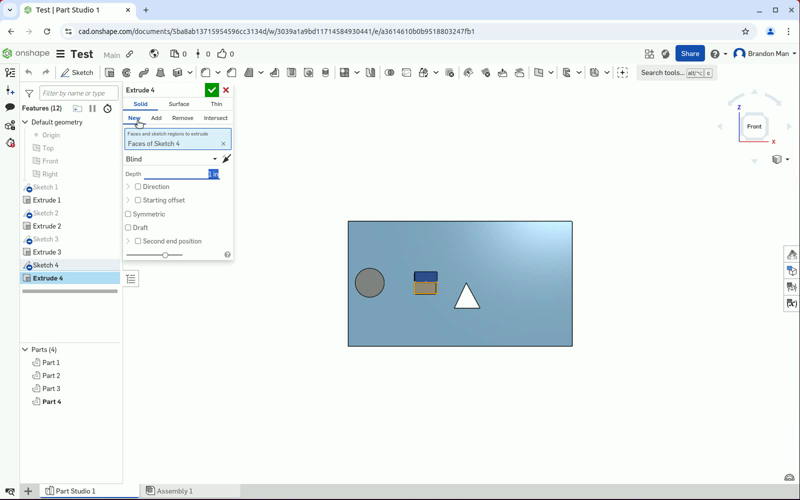
text(11.795)
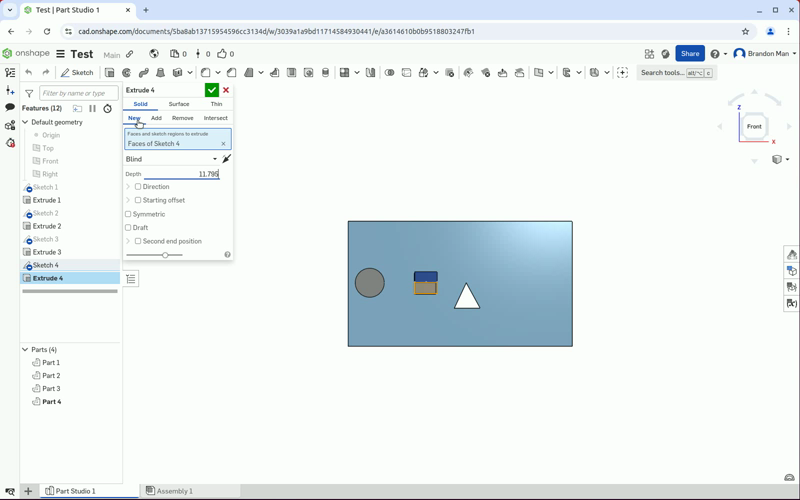
key(enter)
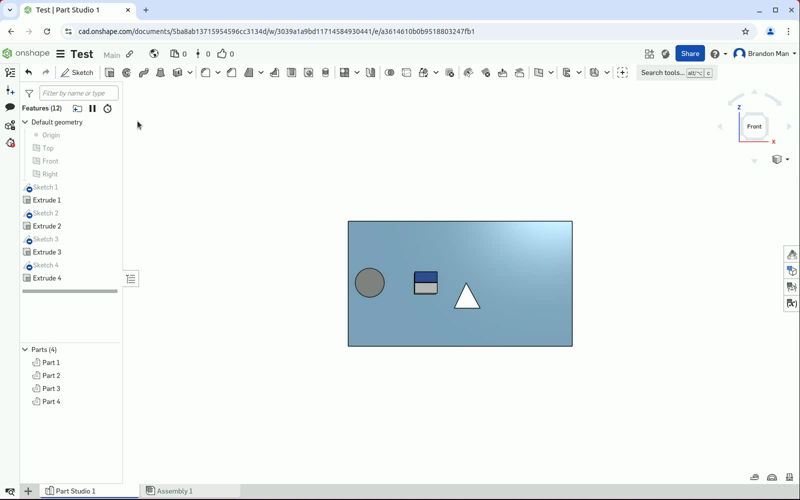
key(shift+h)
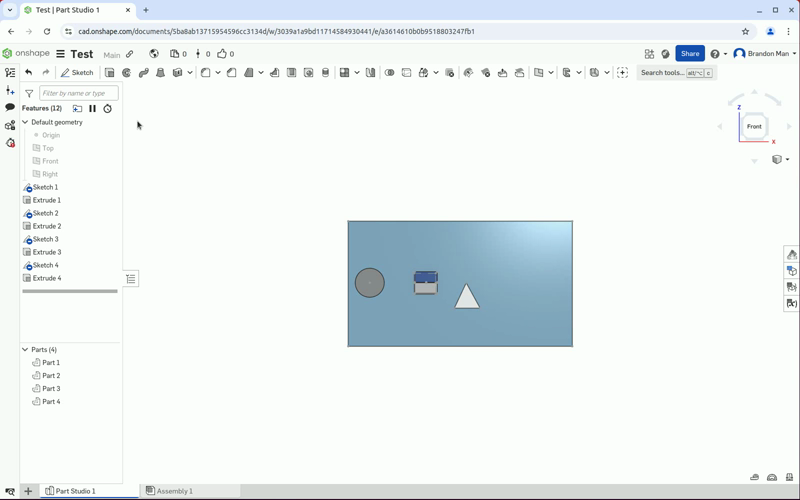
key(shift+h)
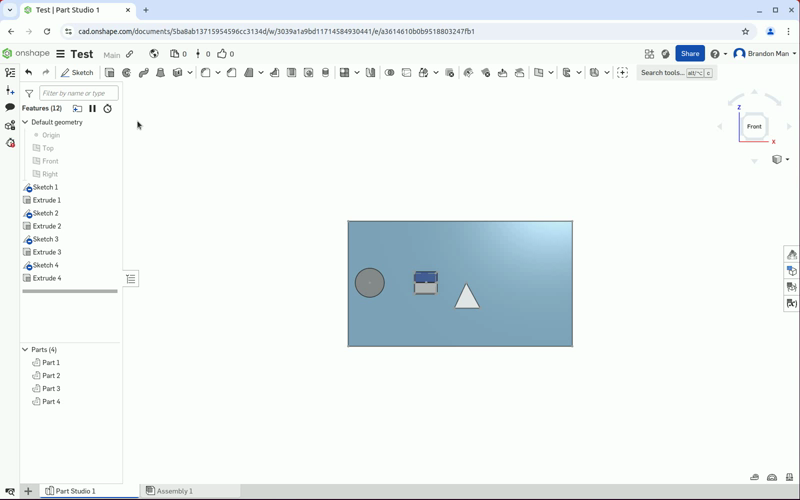
key(shift+7)
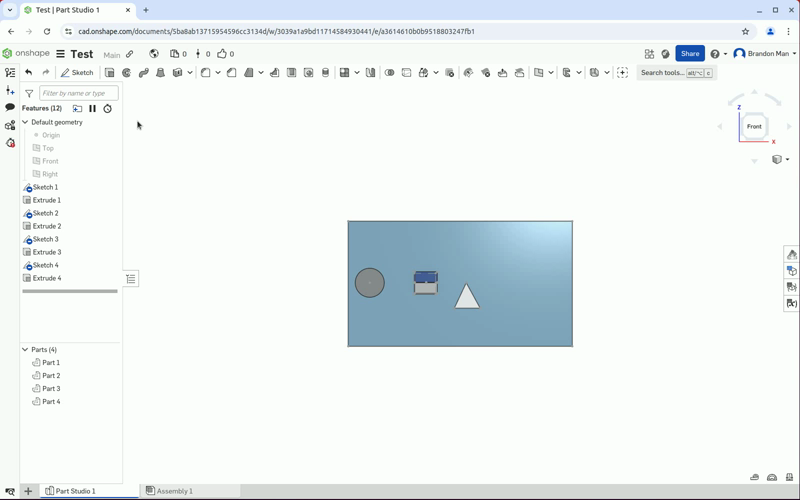
key(left, 2)
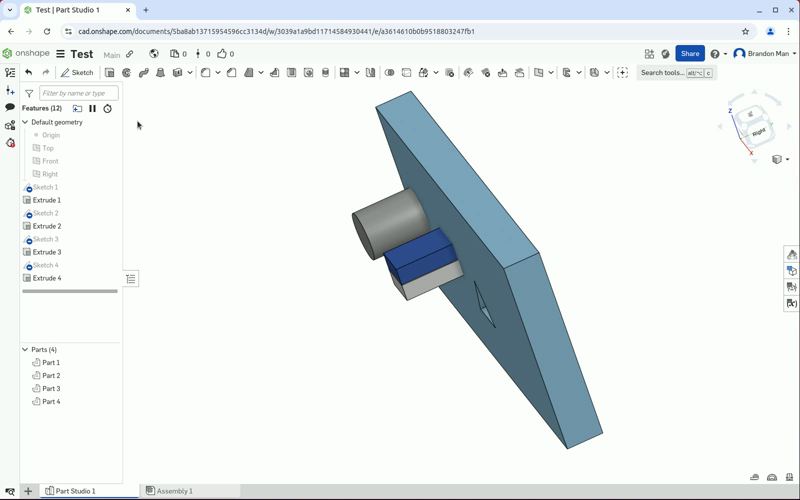
key(down, 2)
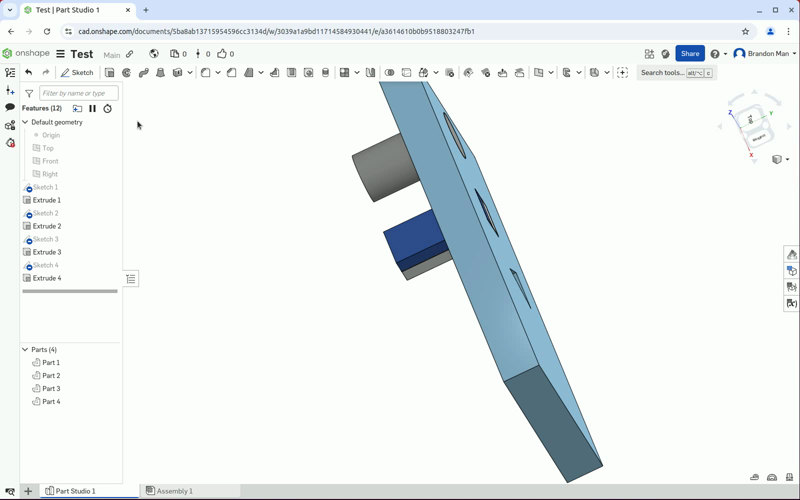
key(up, 2)
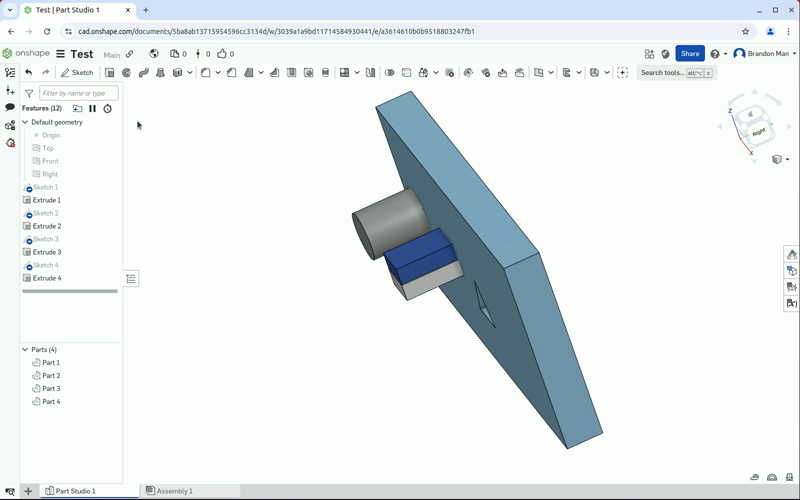
key(right, 2)
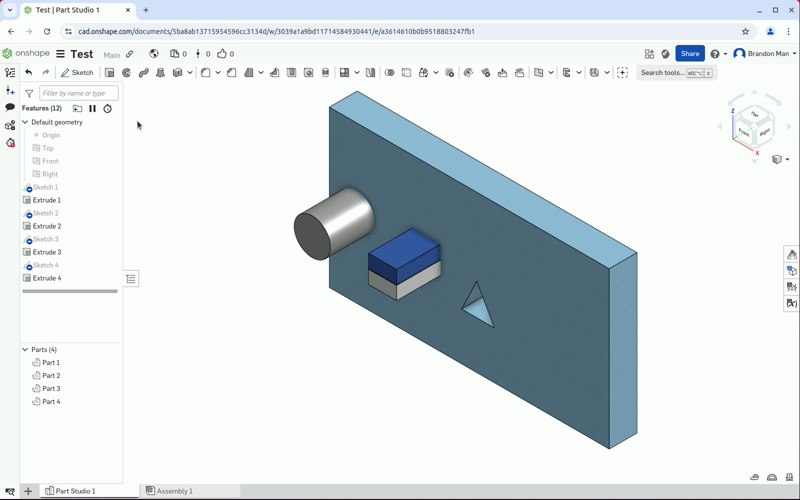
mouse_move(73, 189)
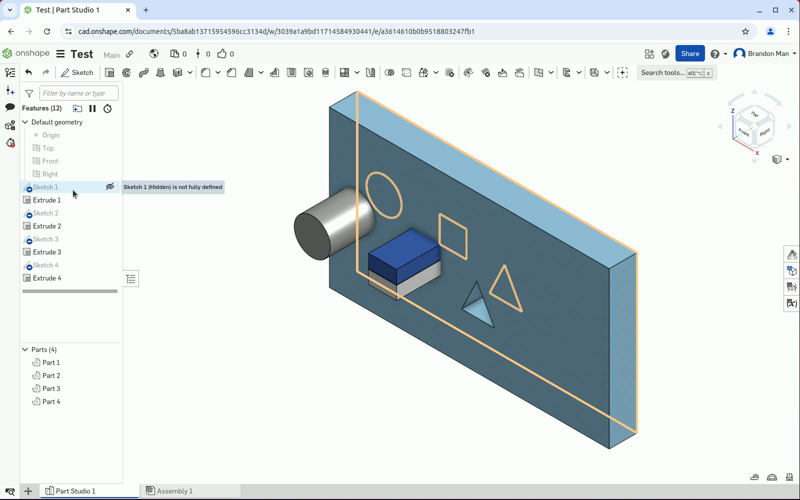
click(73, 189)